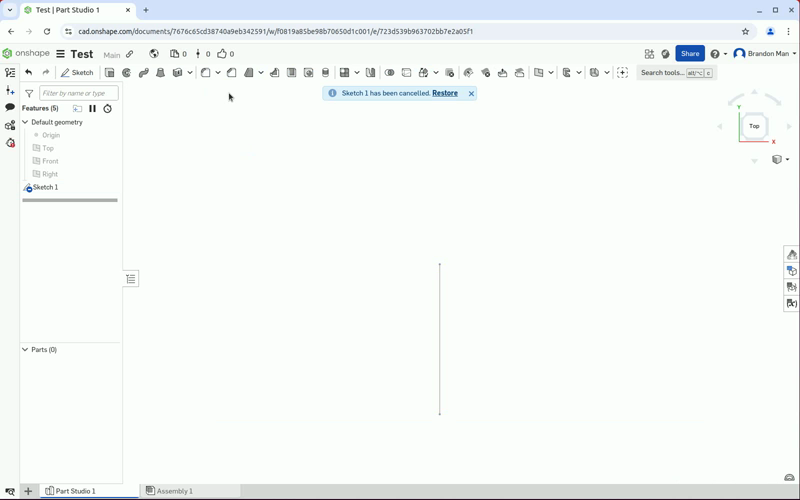
key(shift+h)
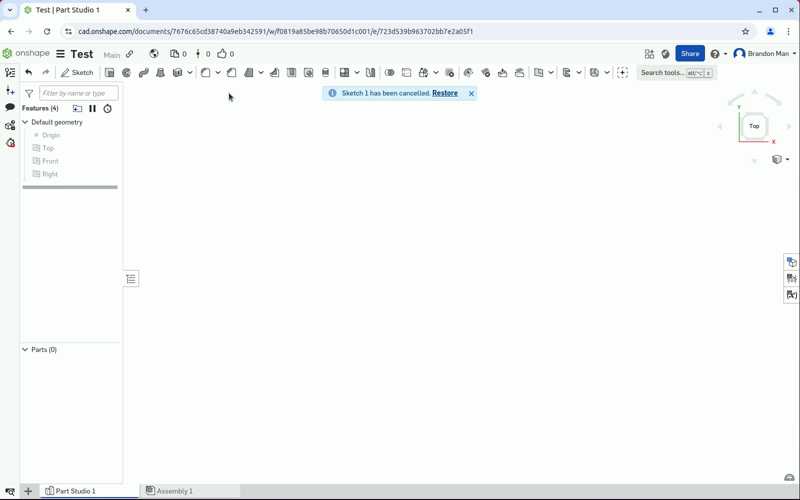
mouse_move(73, 352)
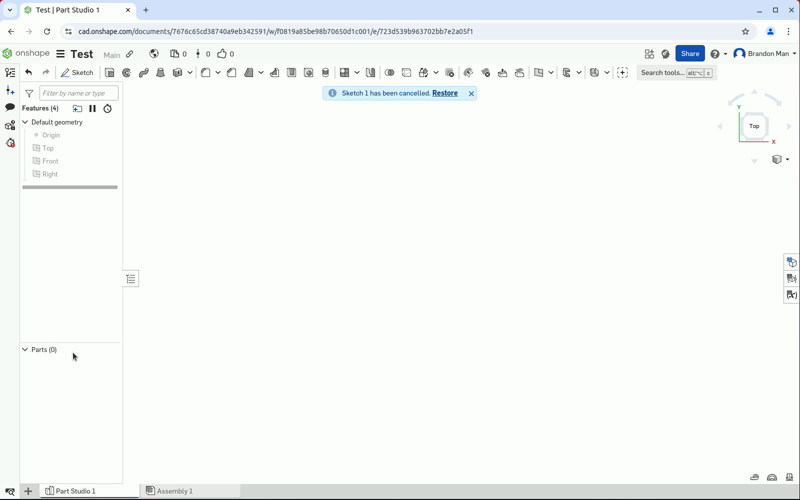
key(y)
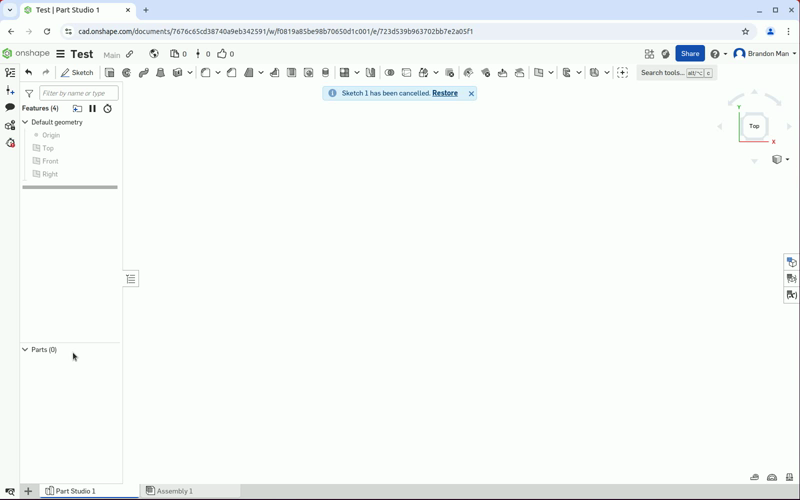
key(shift+p)
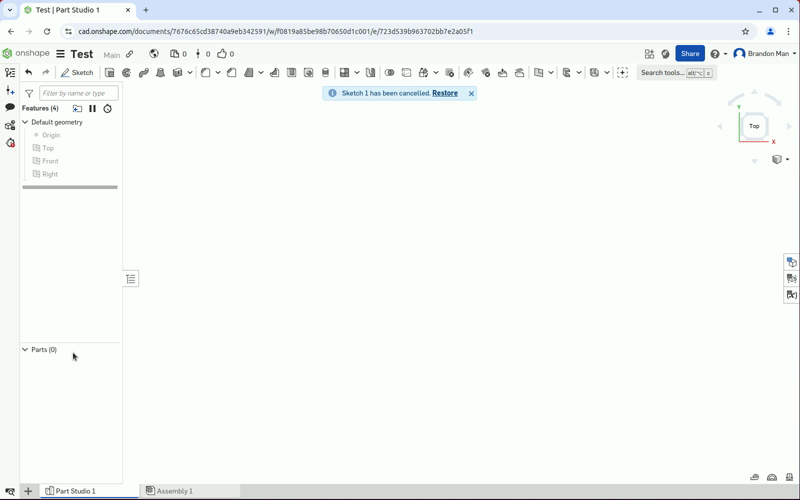
key(space)
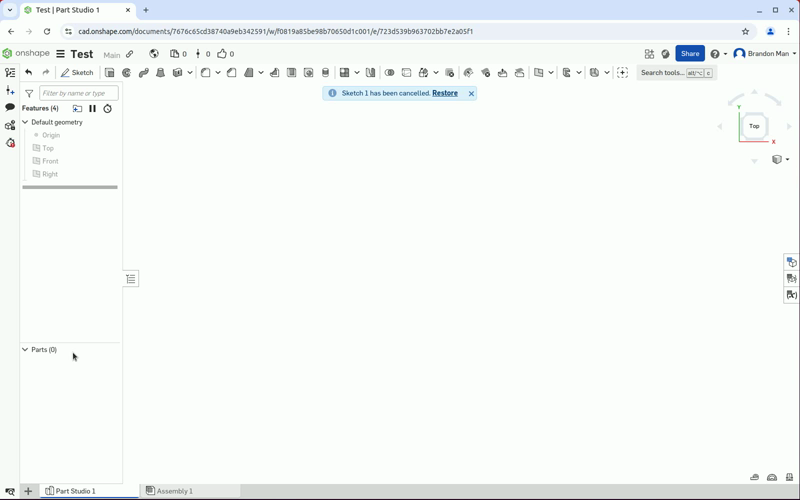
key_down(shift)
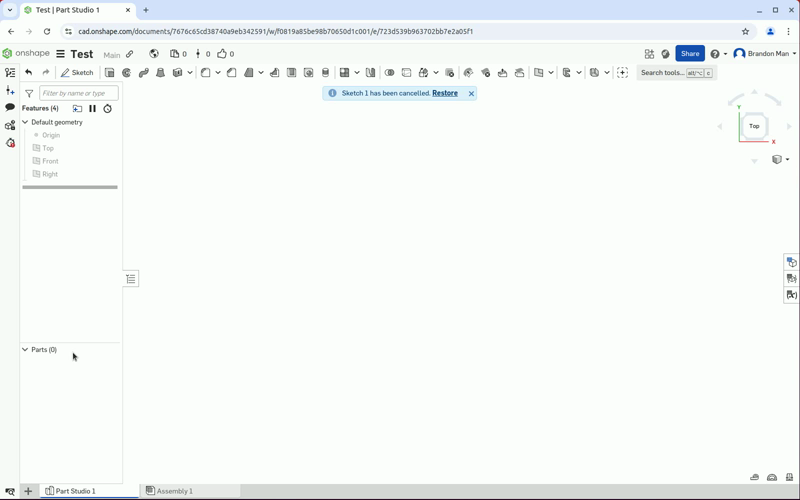
key(up)
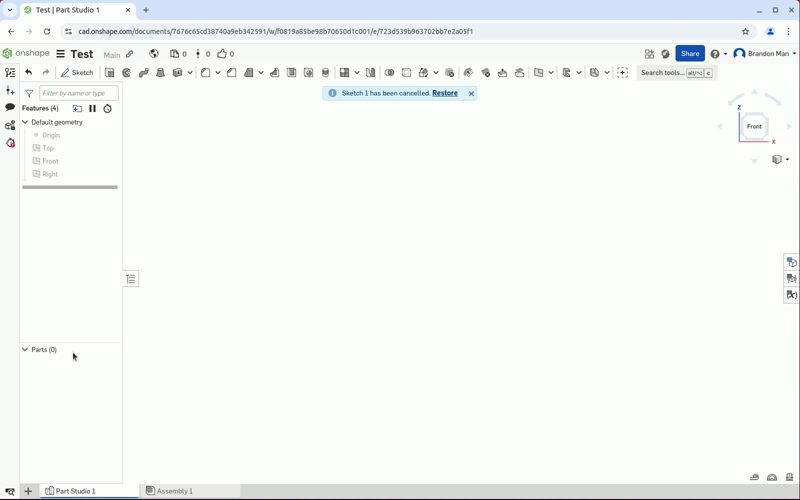
key_up(shift)
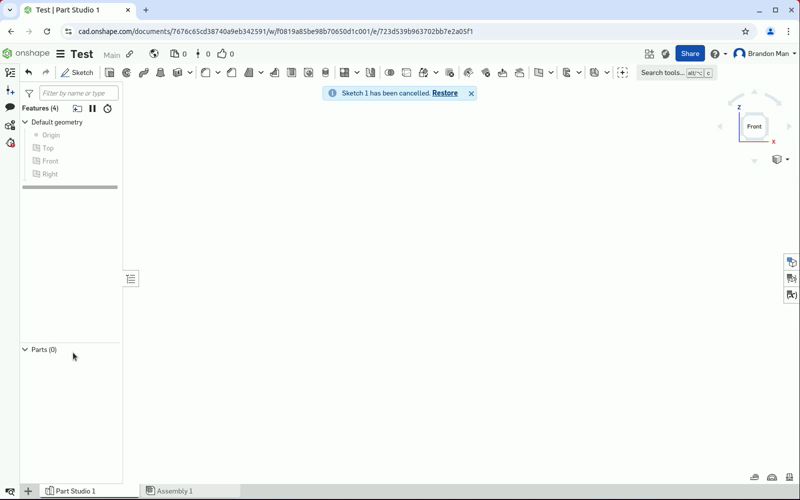
key(space)
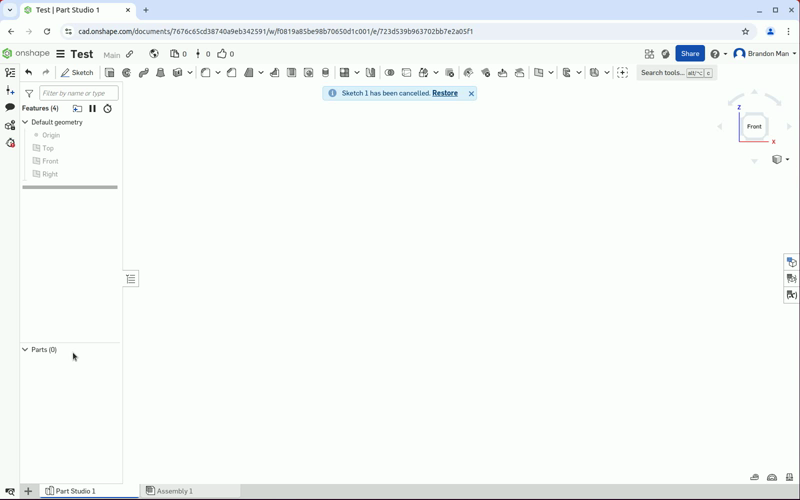
key_down(shift)
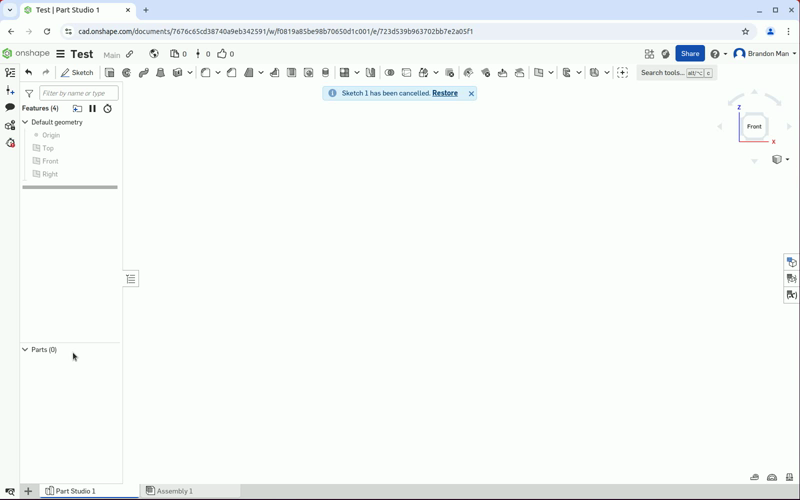
key(left)
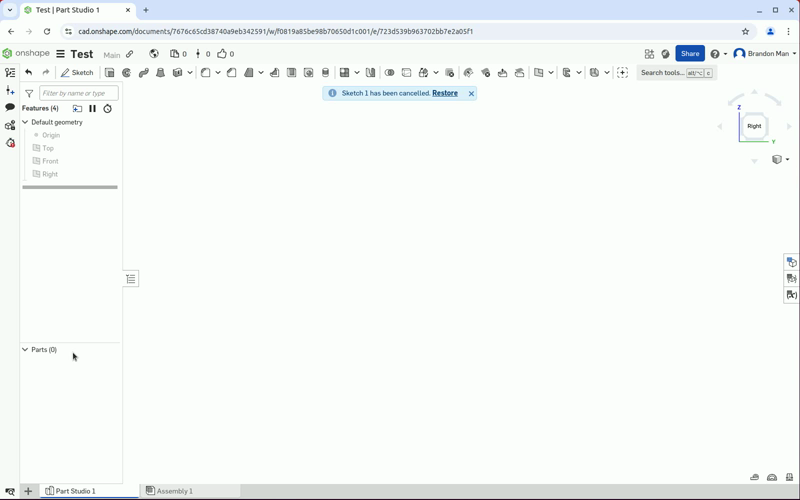
key_up(shift)
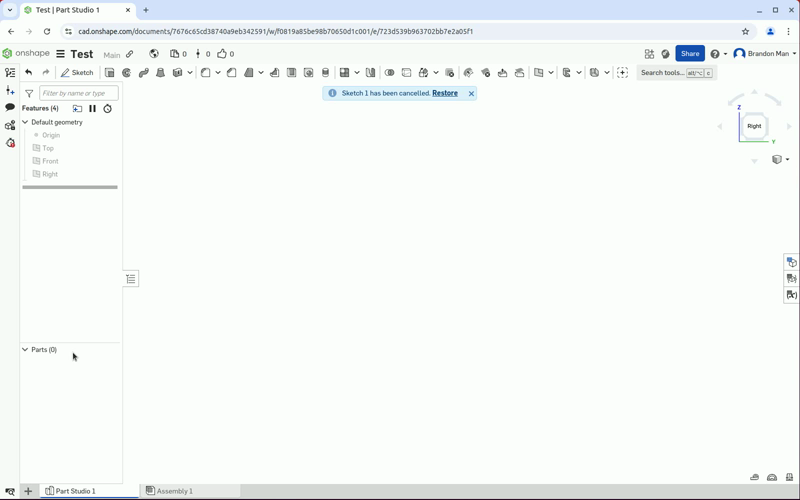
mouse_move(73, 352)
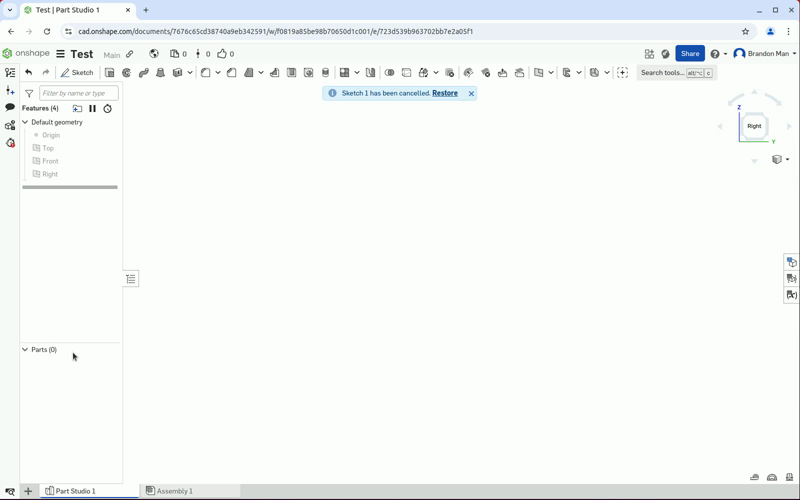
key(shift+y)
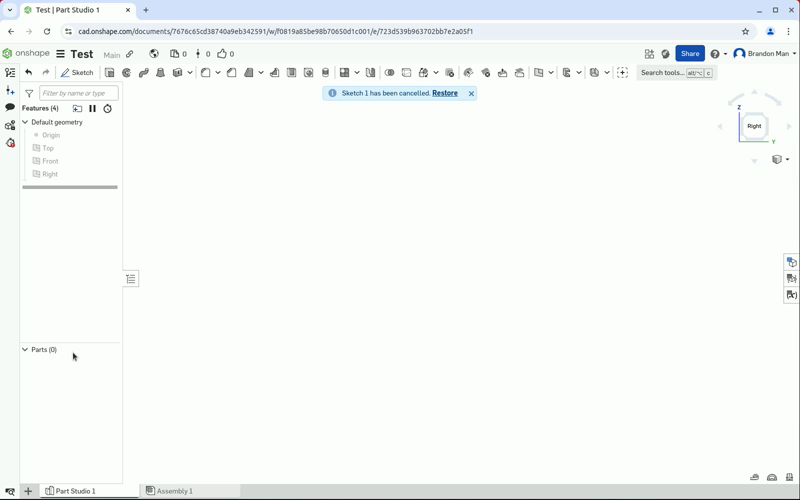
key(shift+s)
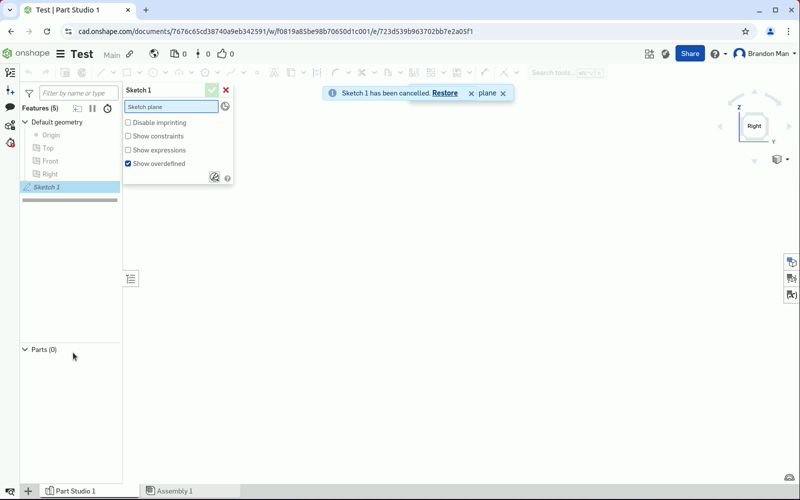
mouse_move(73, 176)
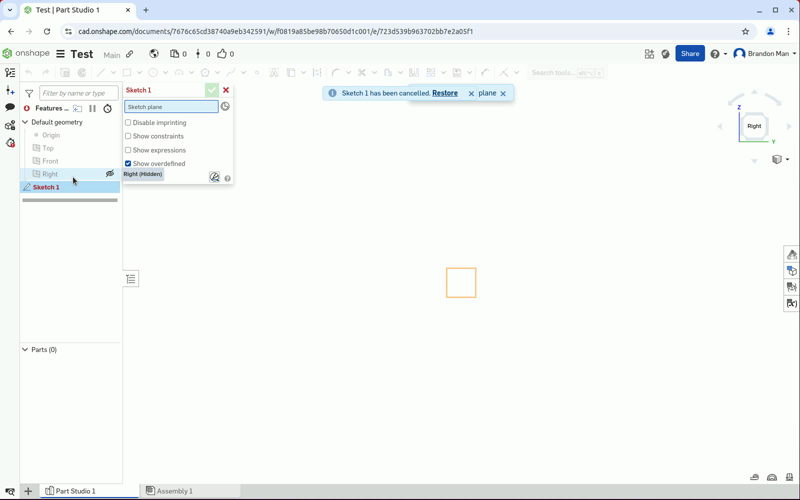
click(73, 176)
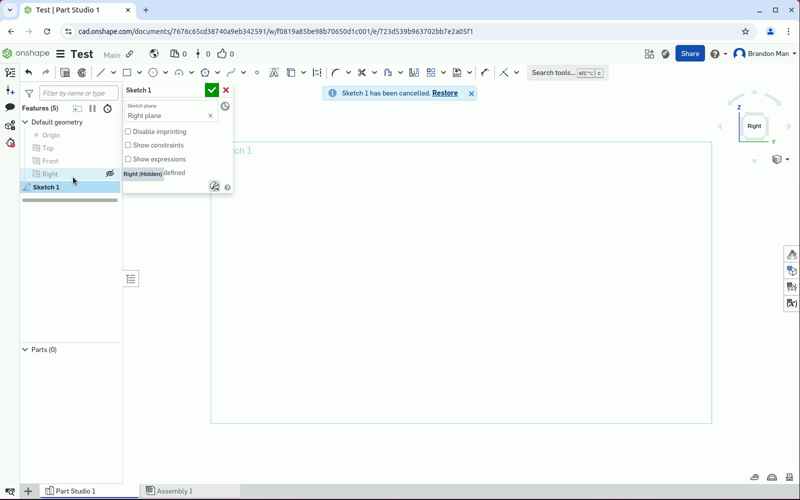
mouse_move(73, 352)
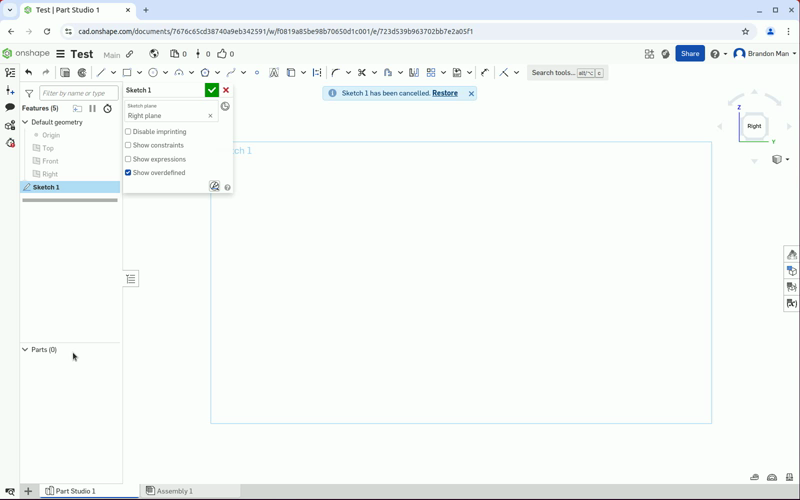
key(y)
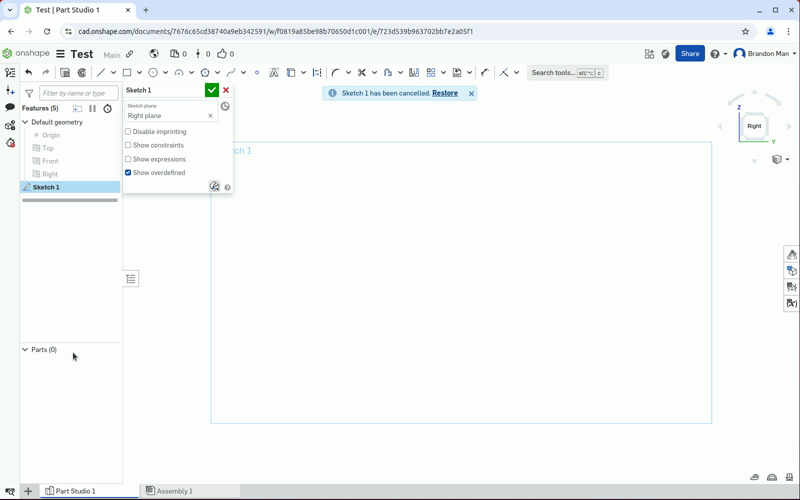
key(l)
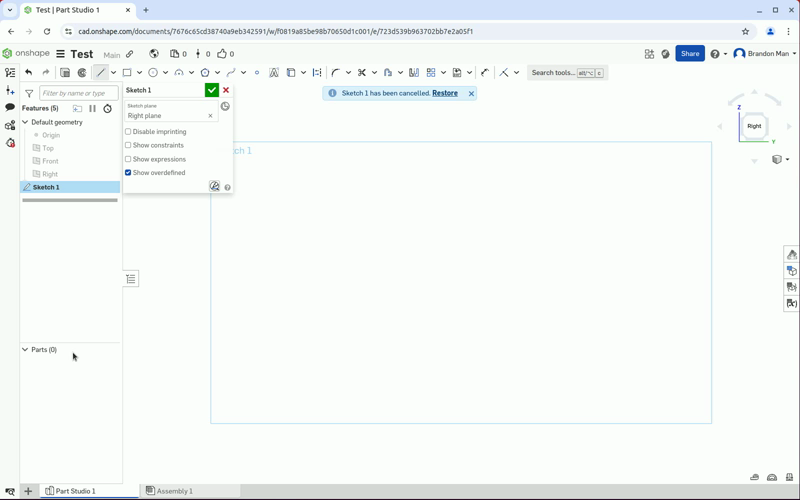
key_down(shift)
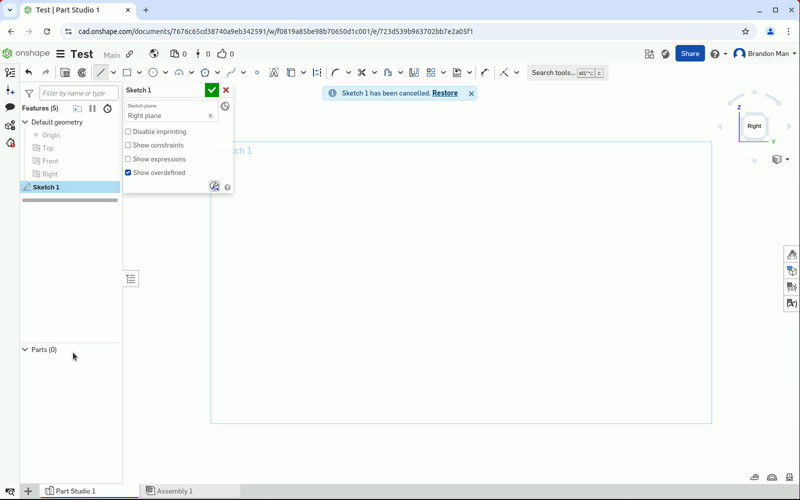
mouse_move(545, 298)
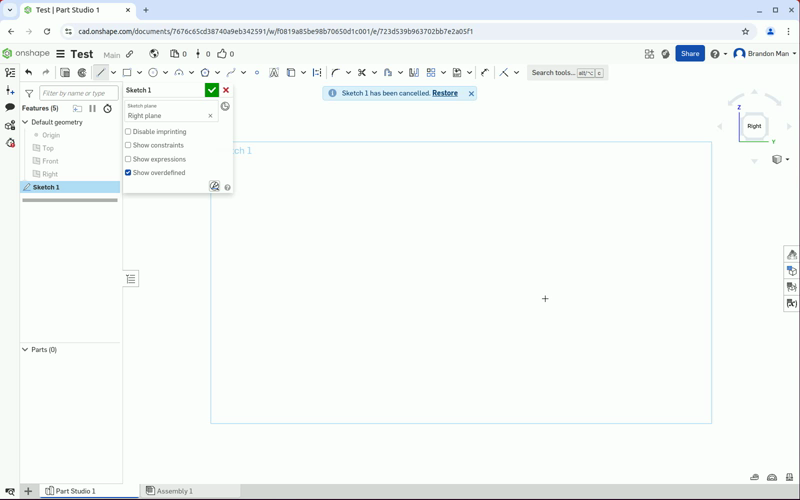
click(545, 298)
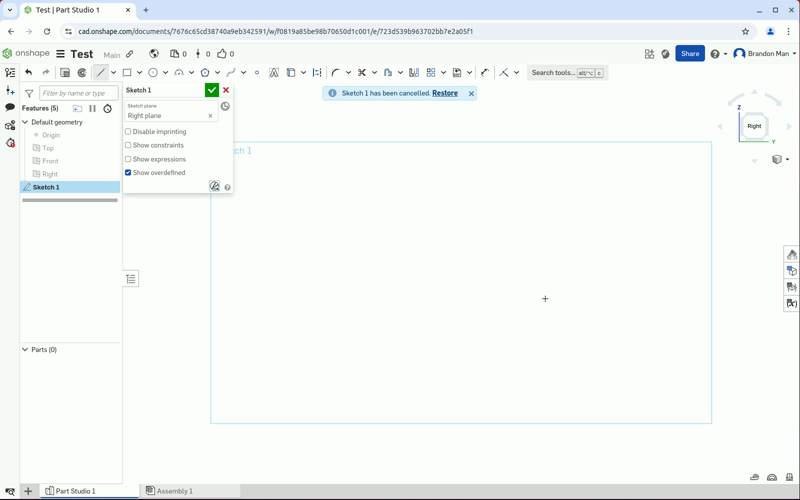
key_up(shift)
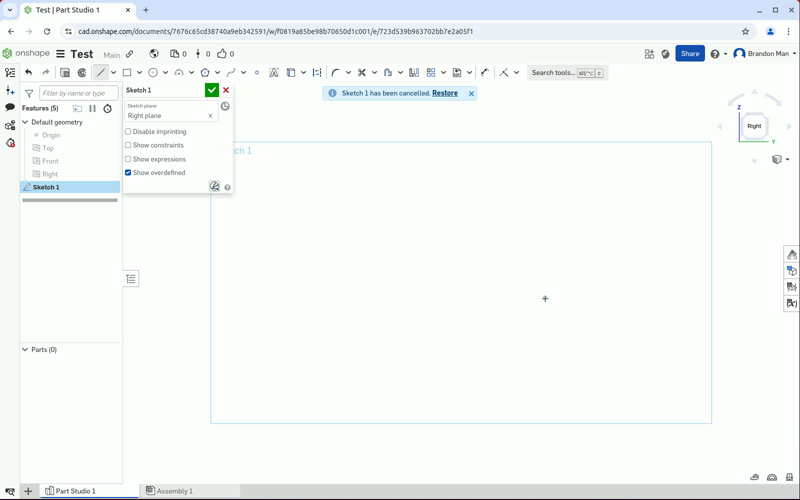
key_down(shift)
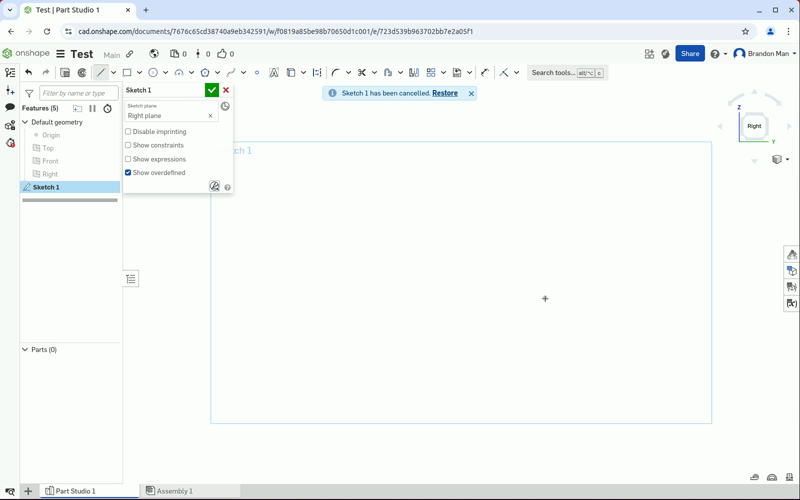
mouse_move(575, 298)
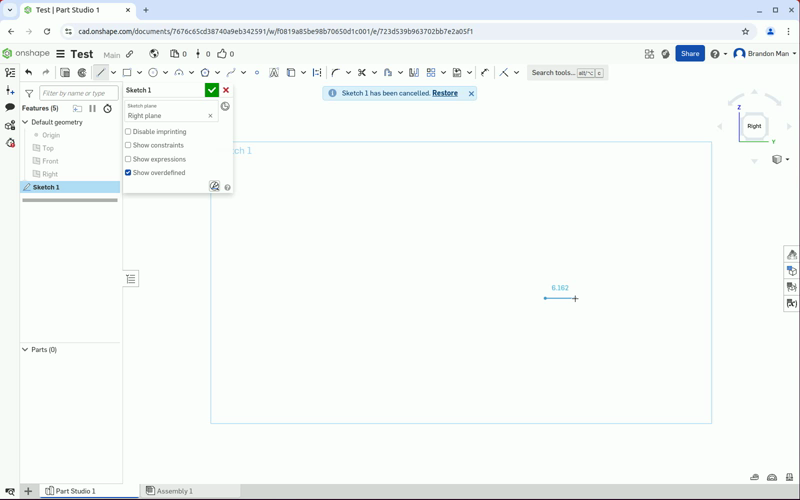
mouse_move(559, 265)
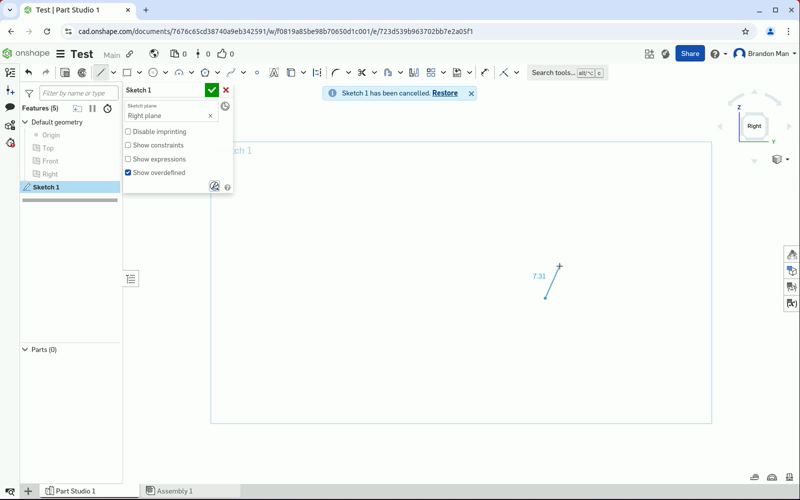
click(559, 265)
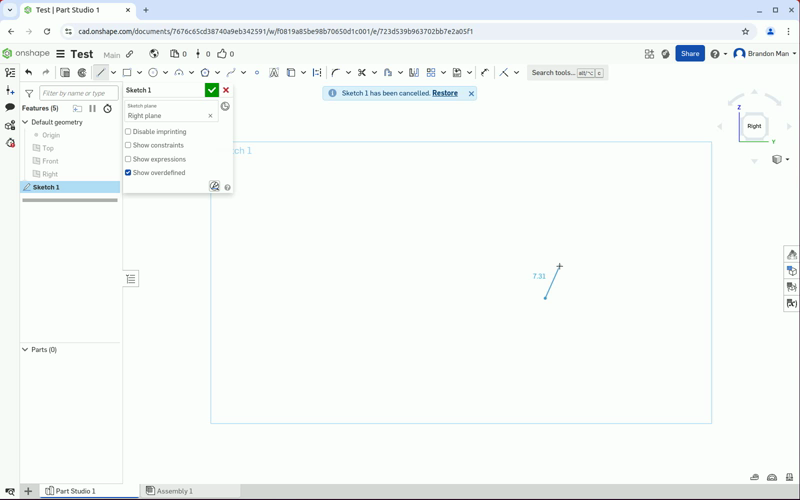
key_up(shift)
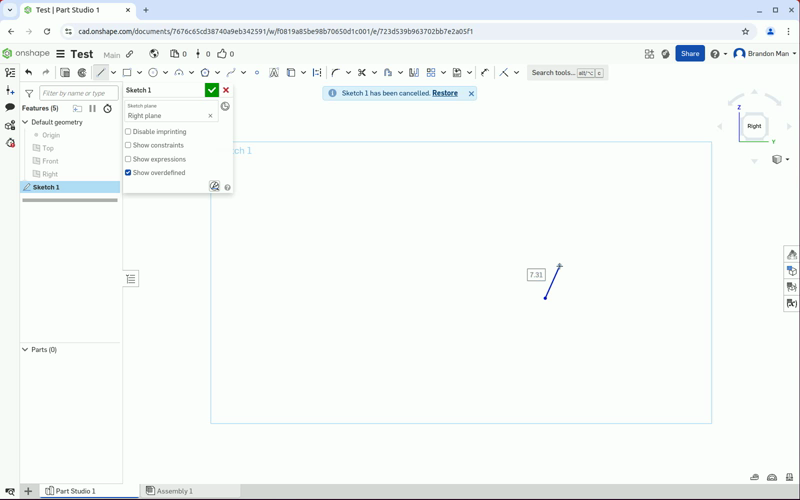
key_down(shift)
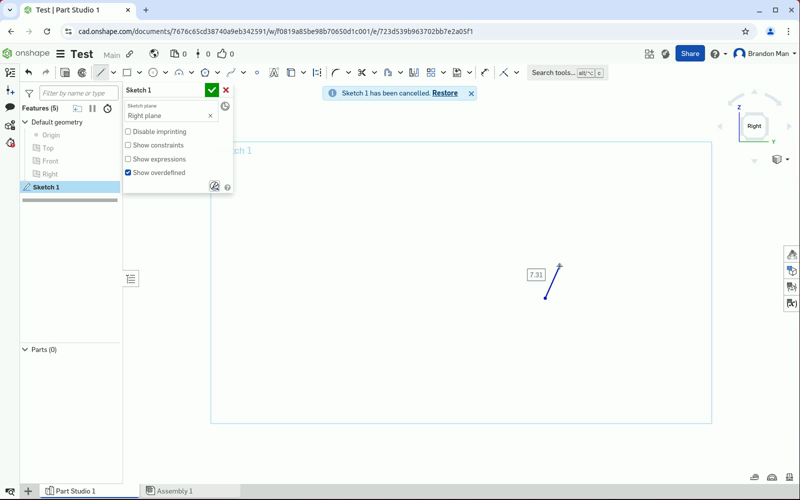
mouse_move(589, 265)
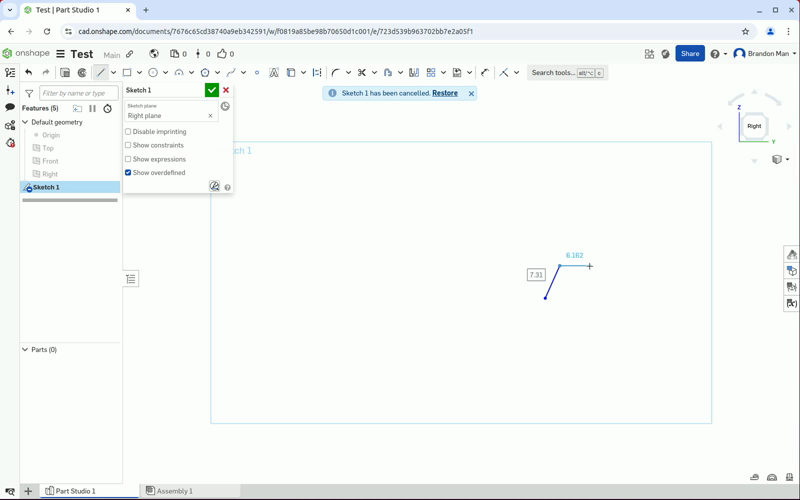
mouse_move(545, 265)
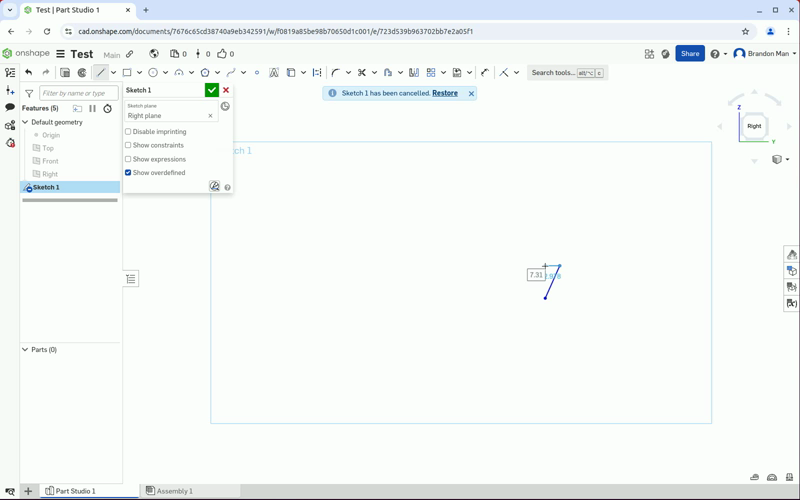
click(545, 265)
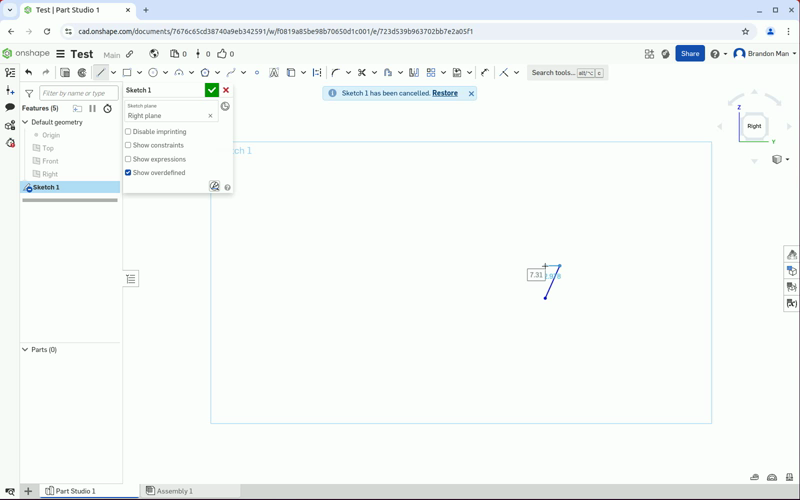
key_up(shift)
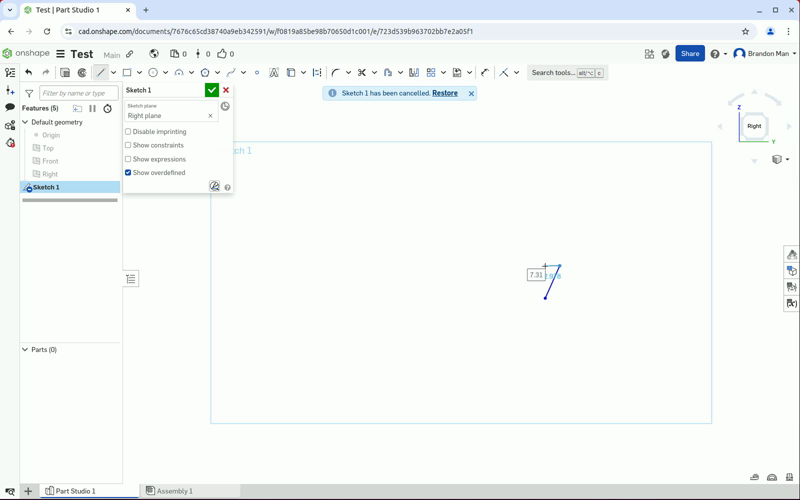
mouse_move(575, 265)
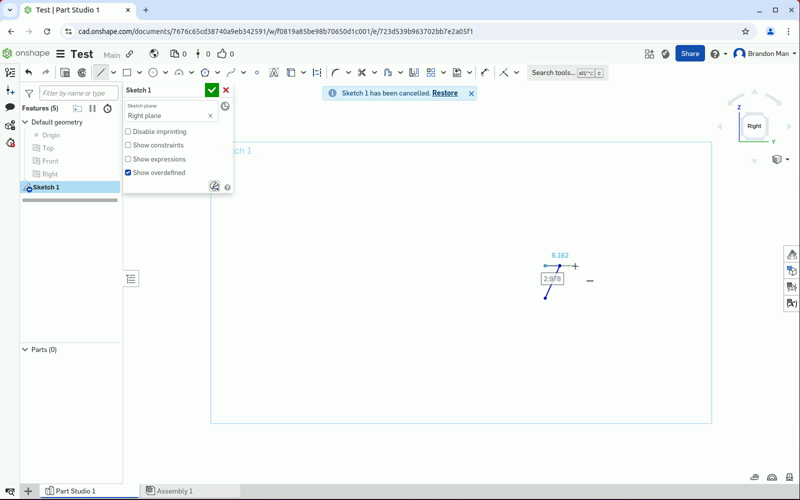
key_down(shift)
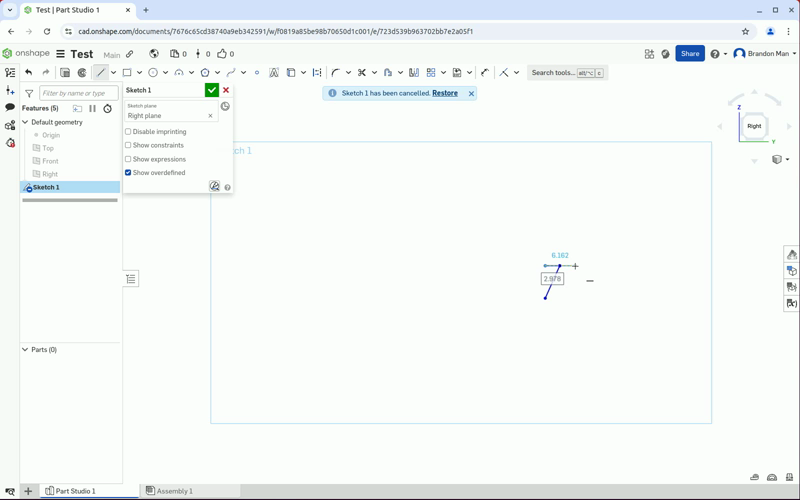
mouse_move(545, 298)
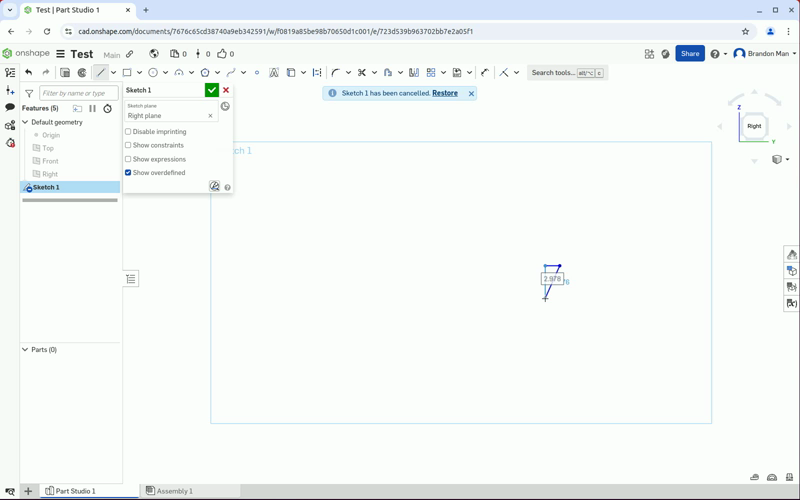
key_up(shift)
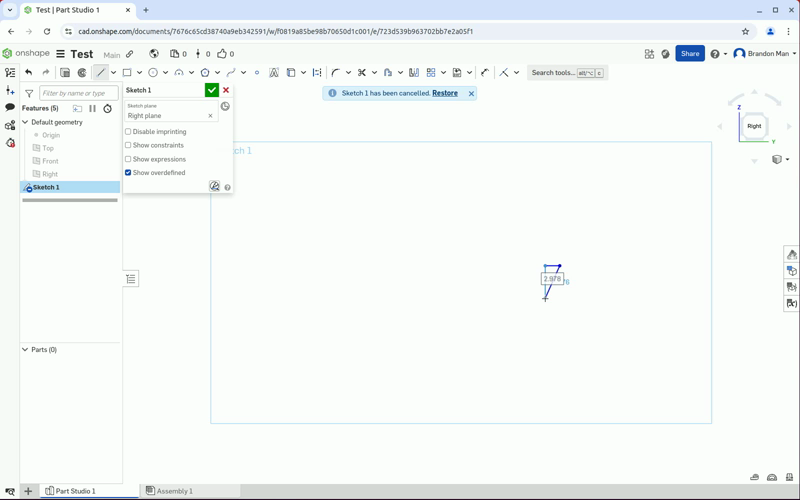
click(545, 298)
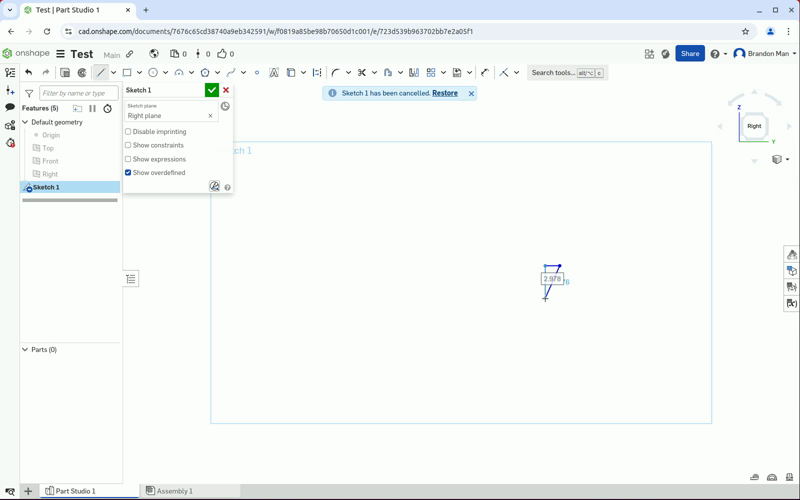
key(esc)
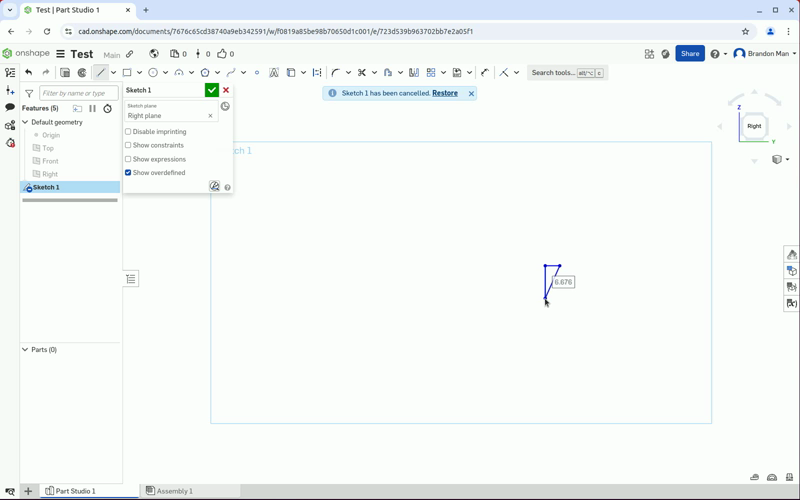
mouse_move(546, 290)
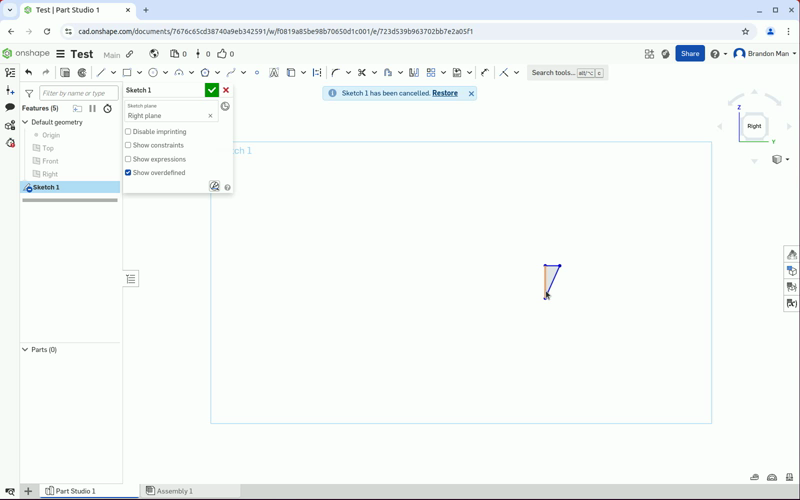
scroll(6)
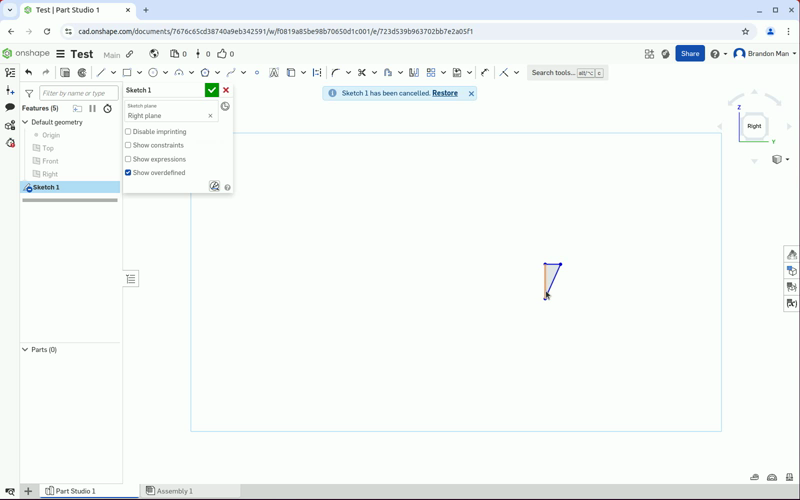
scroll(6)
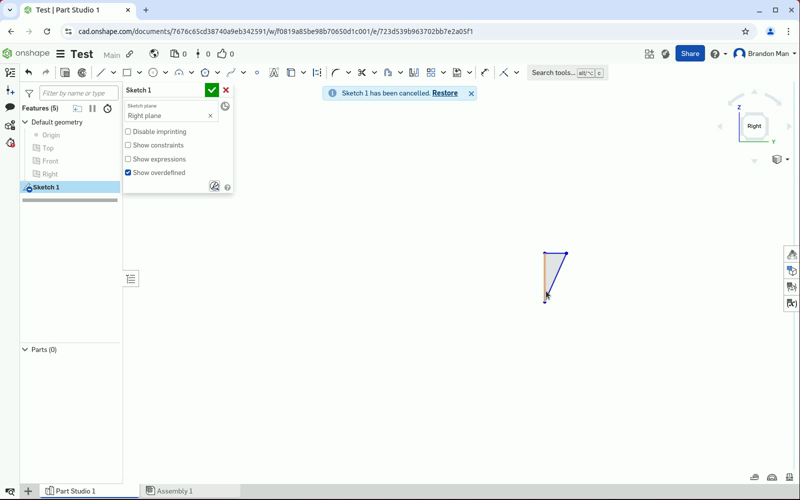
scroll(6)
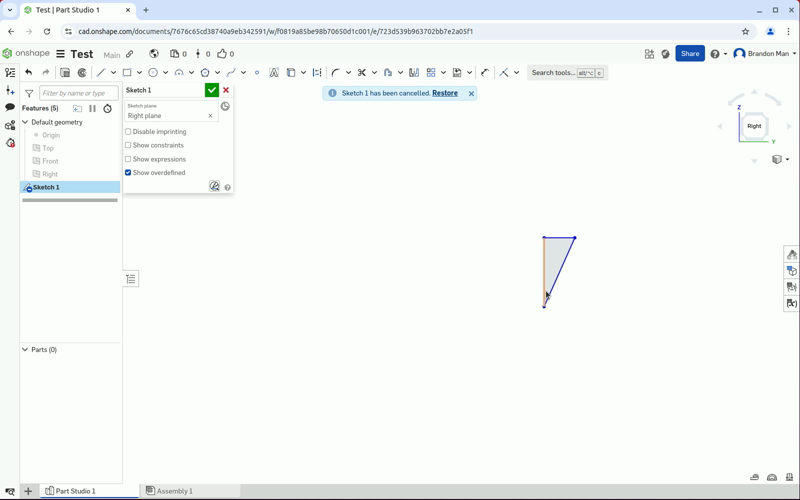
scroll(6)
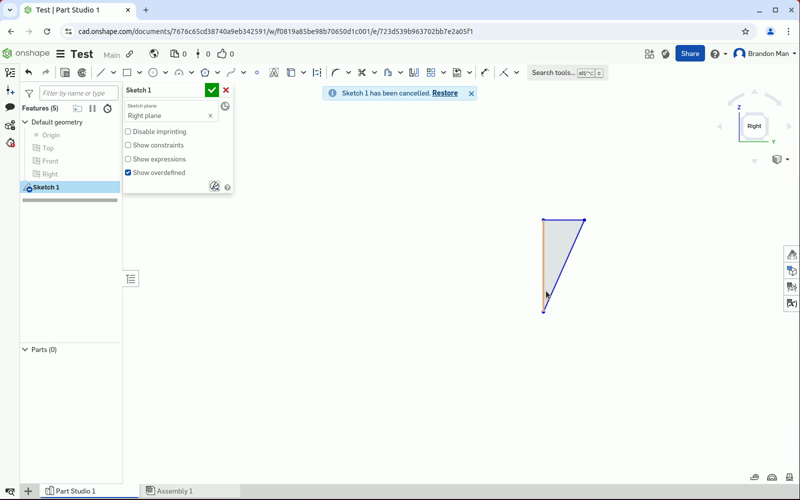
scroll(6)
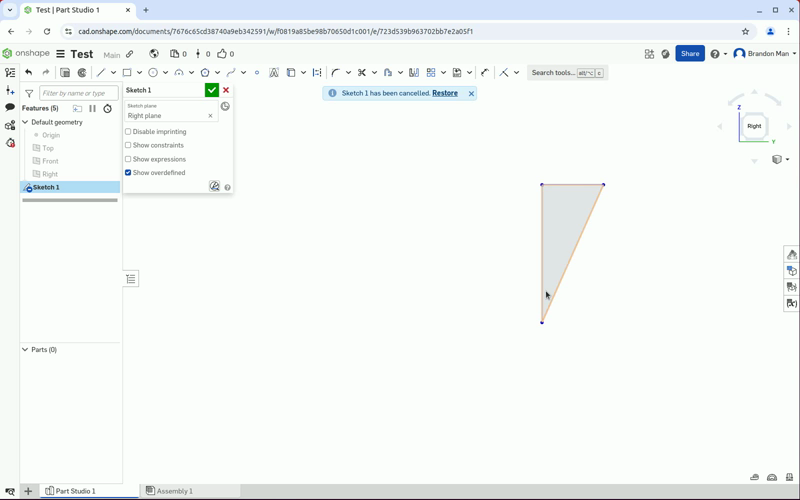
scroll(6)
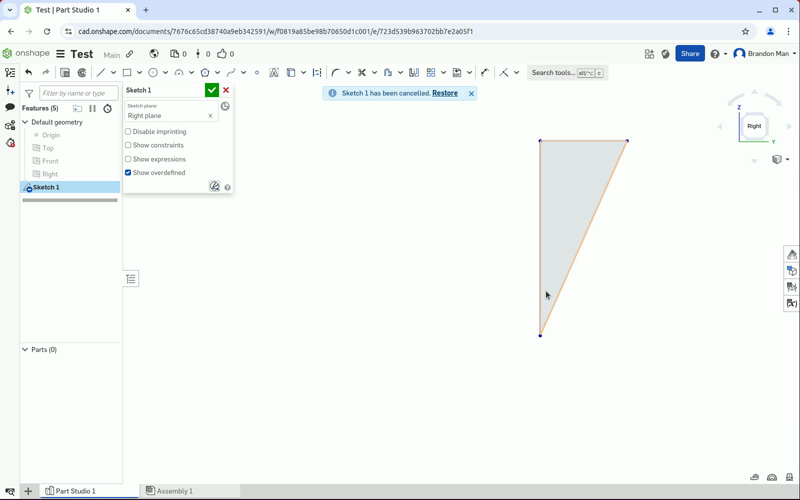
scroll(6)
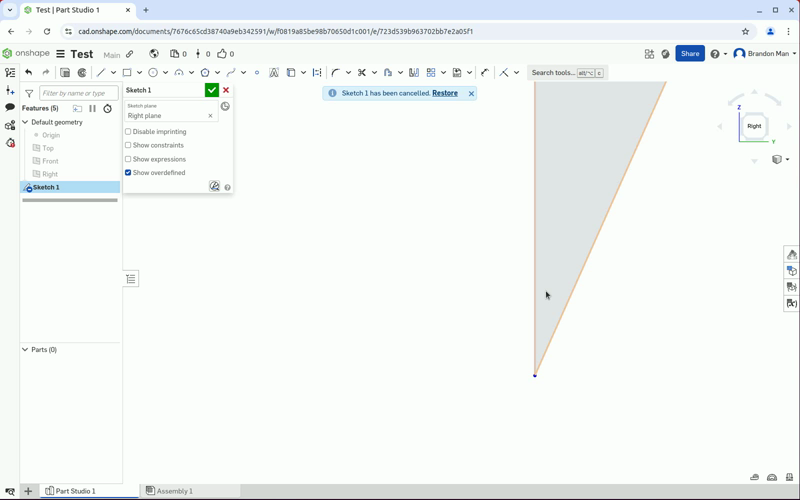
click(546, 290)
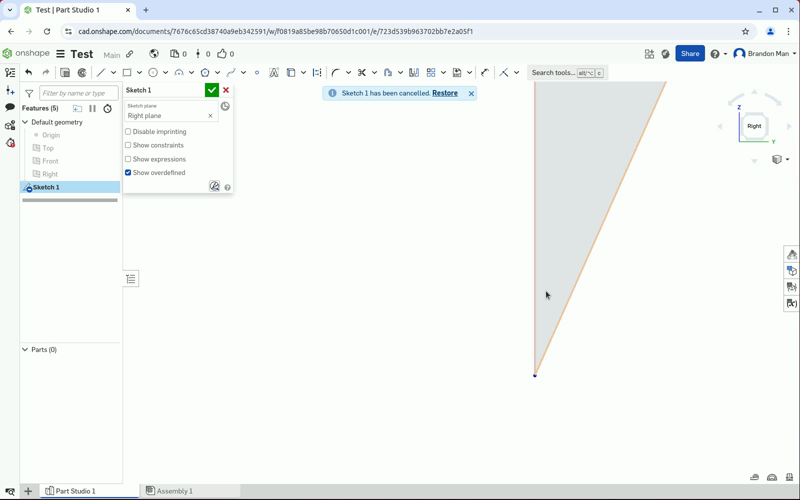
scroll(-6)
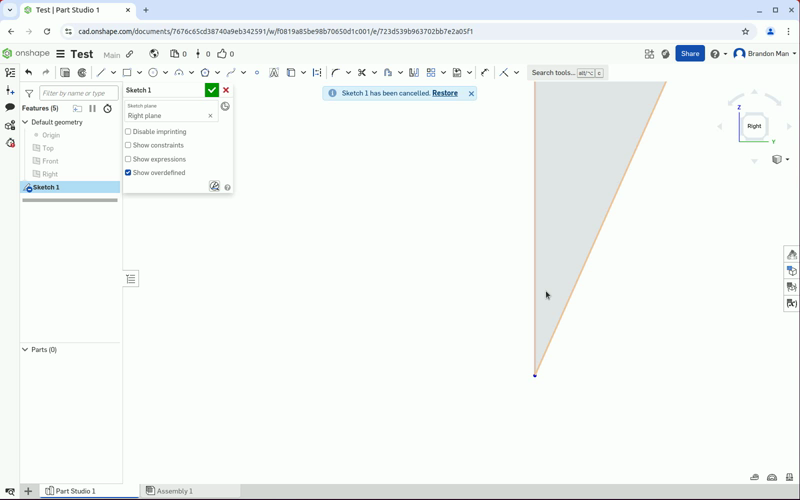
scroll(-6)
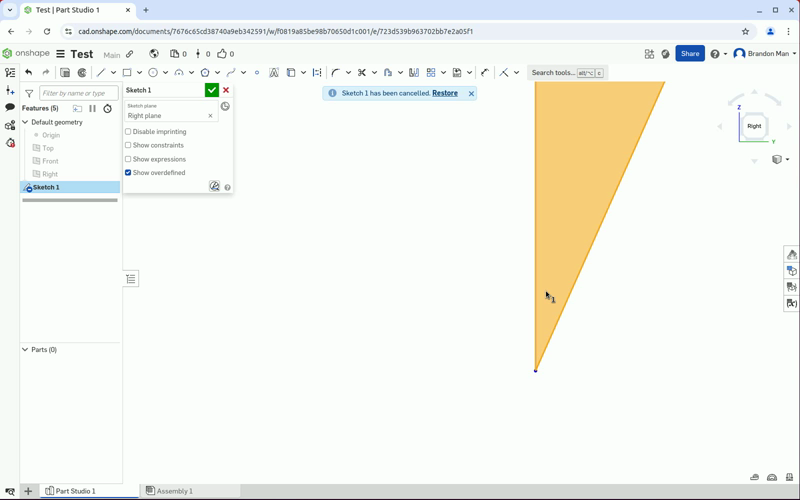
scroll(-6)
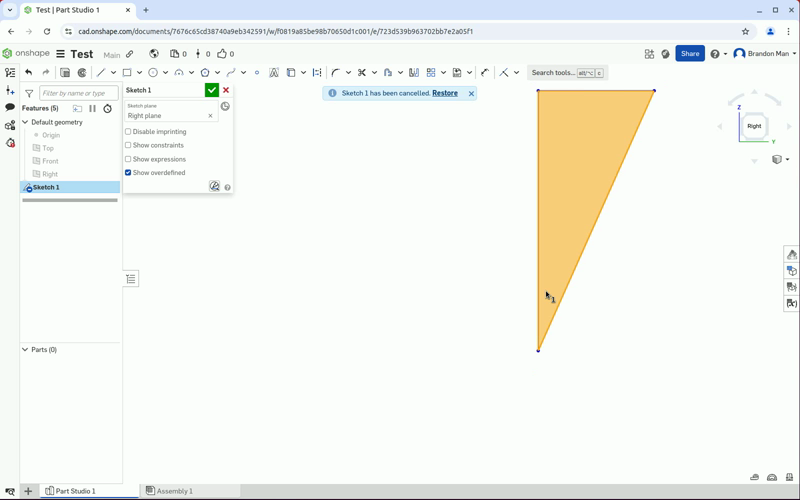
scroll(-6)
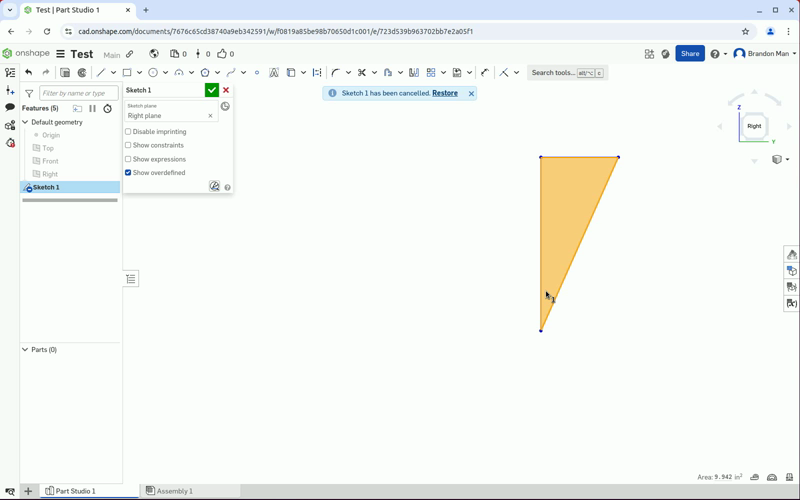
scroll(-6)
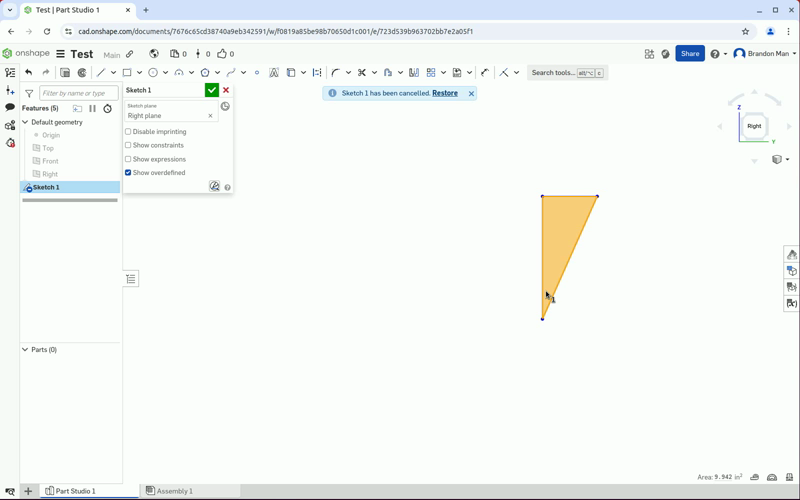
scroll(-6)
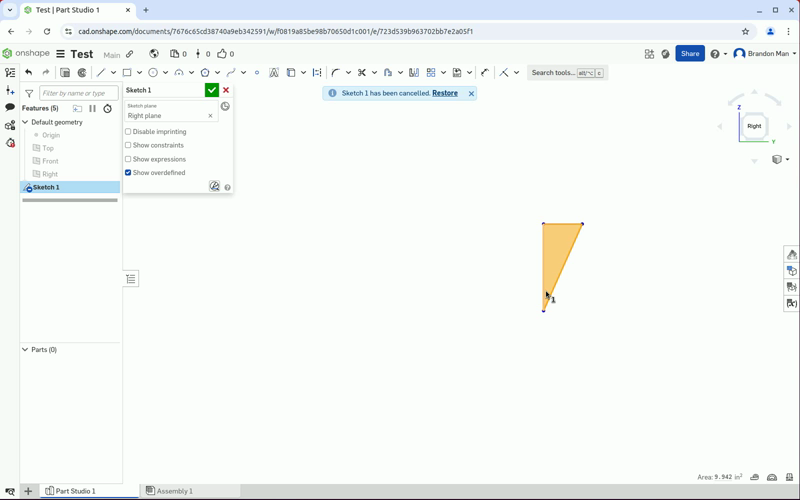
scroll(-6)
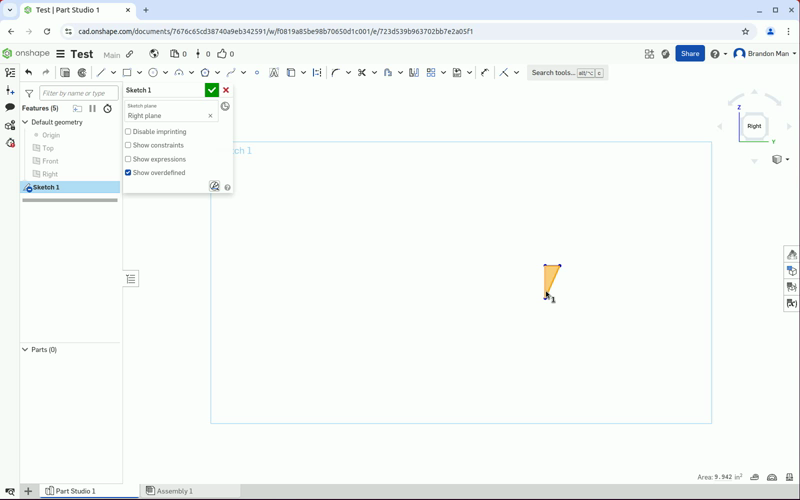
mouse_move(73, 352)
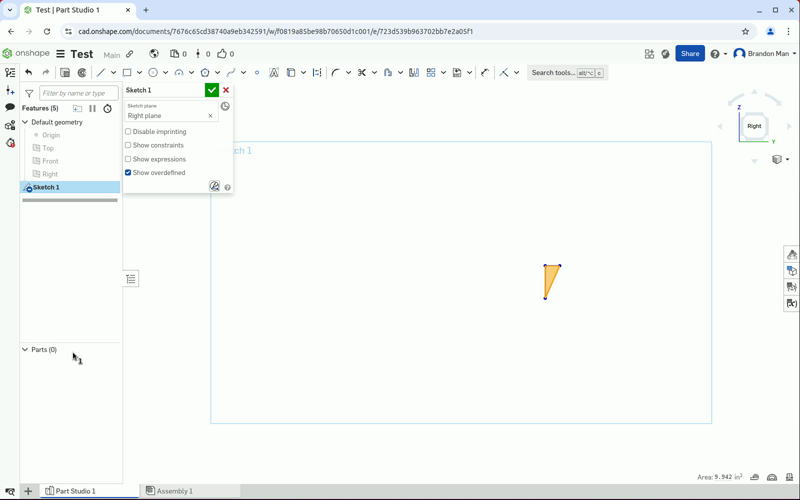
key(shift+y)
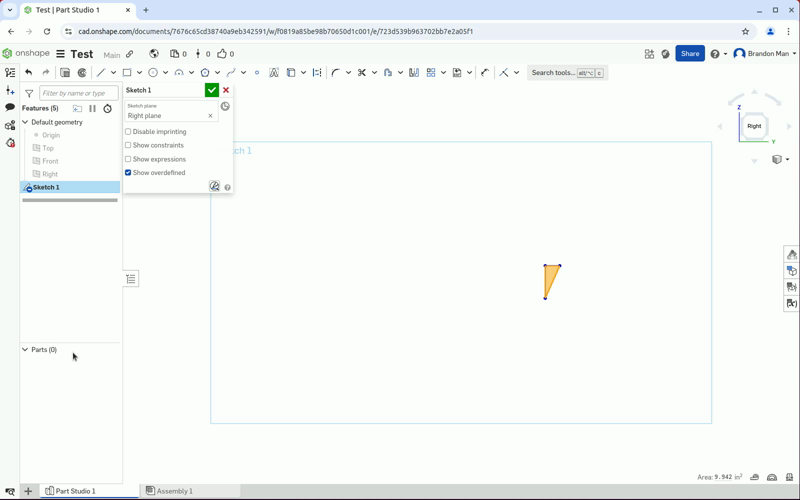
key(shift+e)
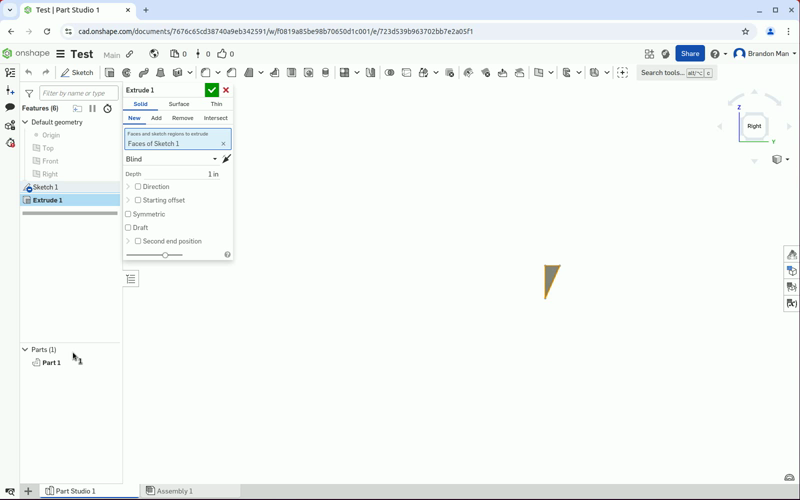
mouse_move(143, 106)
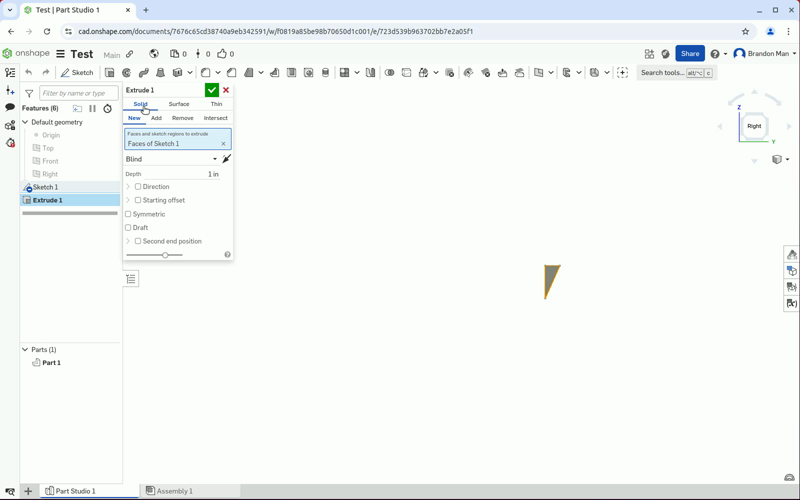
click(143, 106)
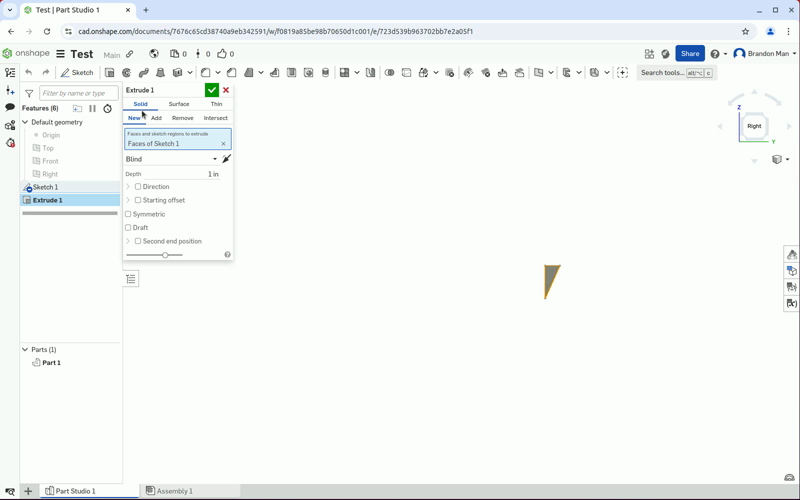
mouse_move(137, 120)
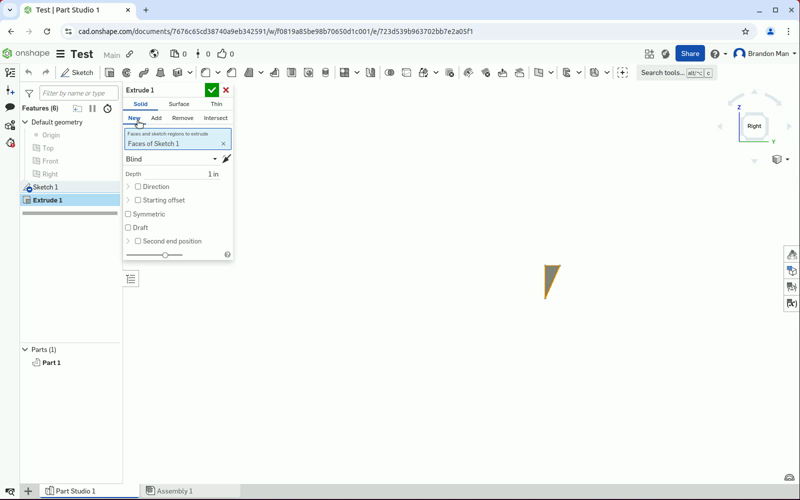
click(137, 120)
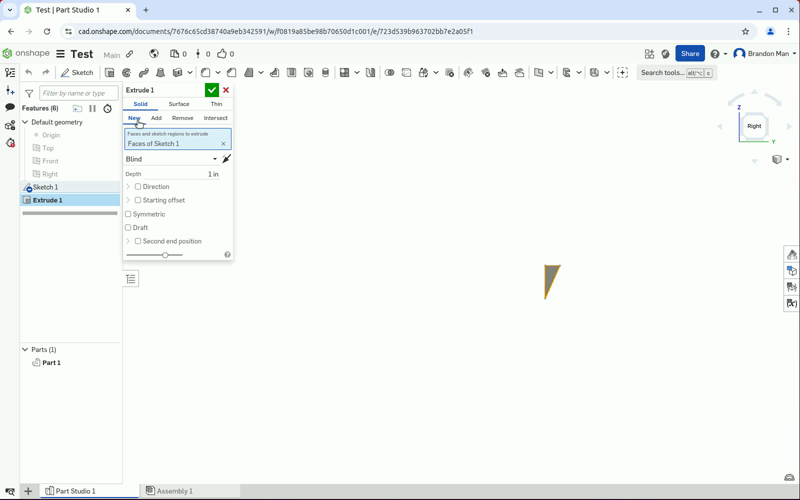
key(tab, 4)
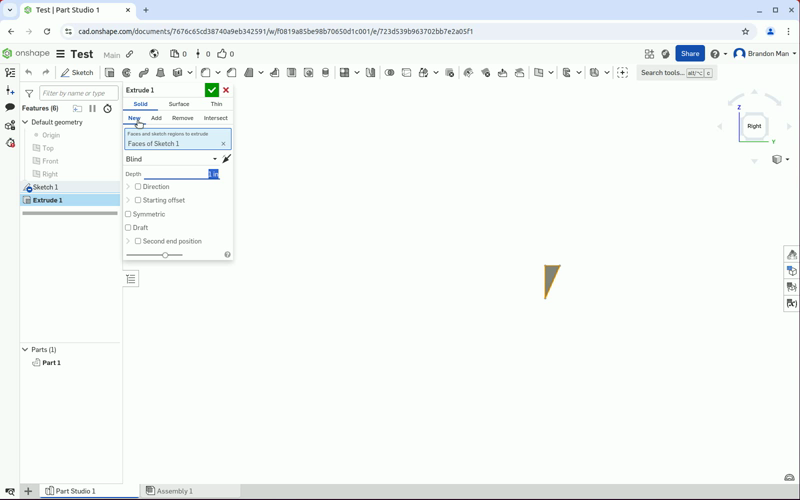
text(5.055)
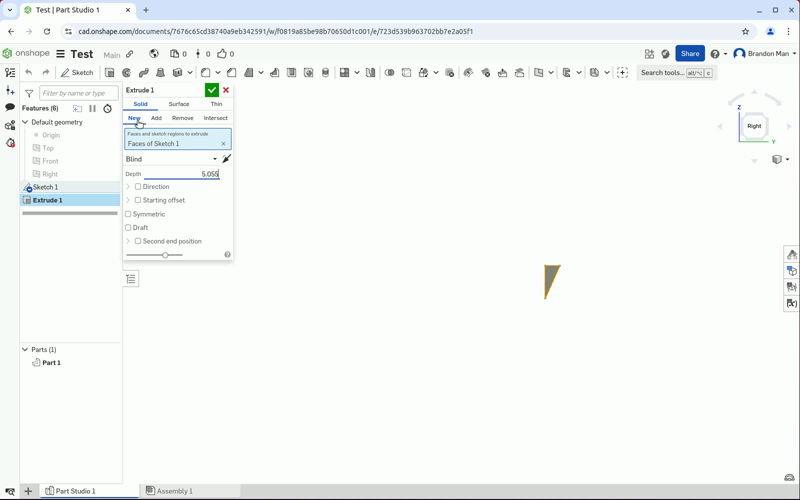
key(enter)
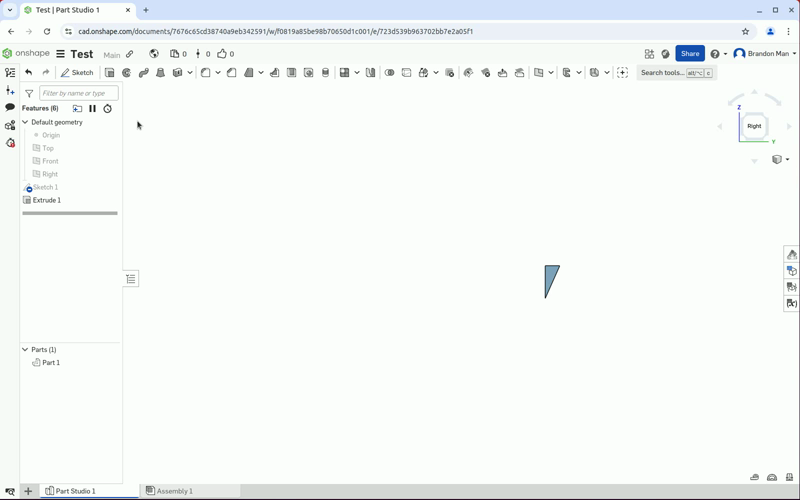
key(shift+h)
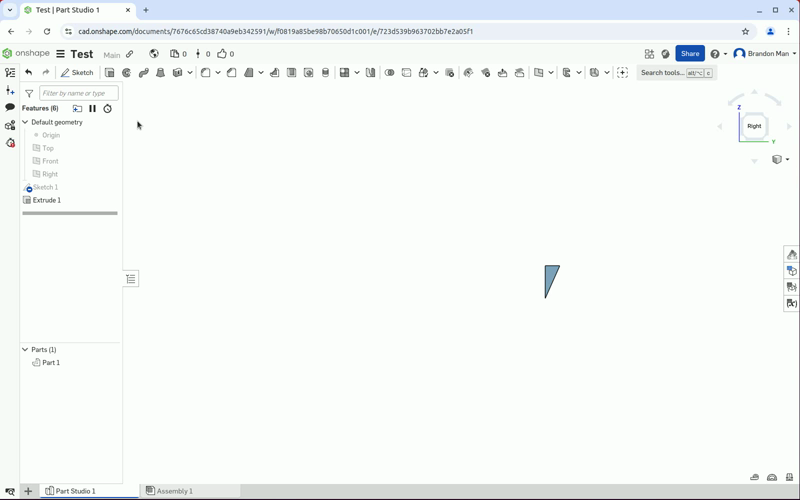
key(shift+h)
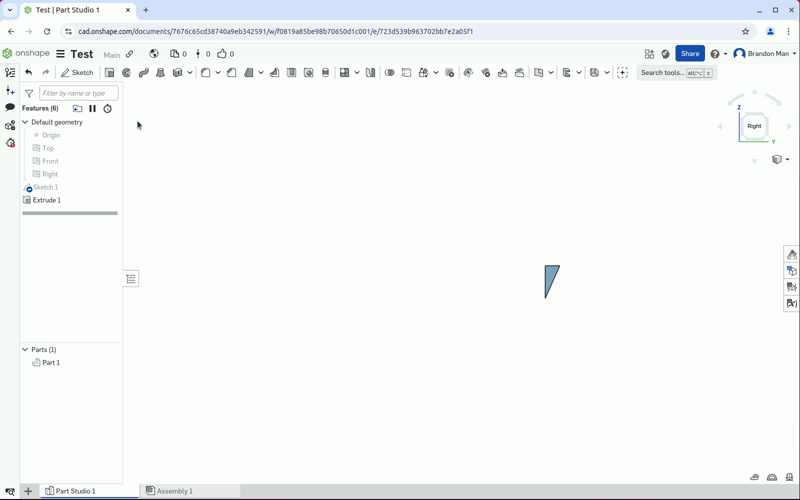
mouse_move(73, 189)
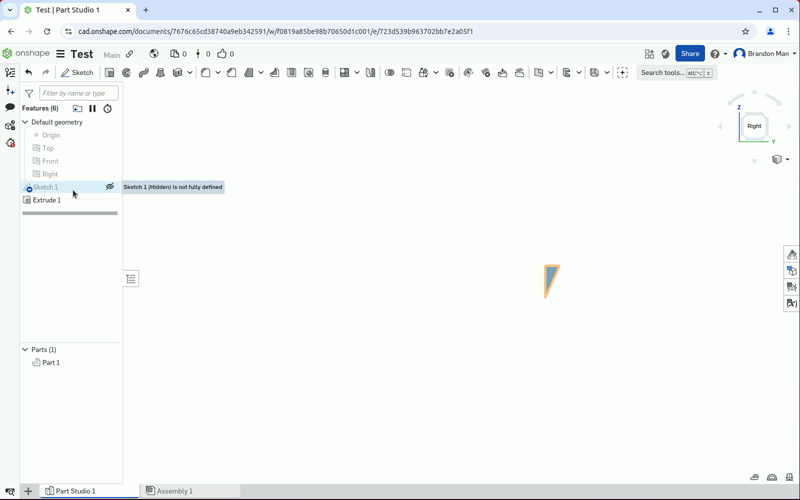
click(73, 189)
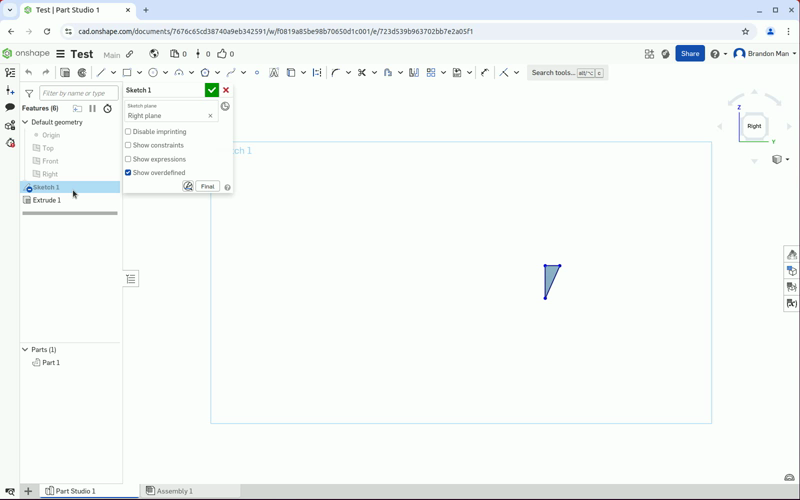
mouse_move(229, 92)
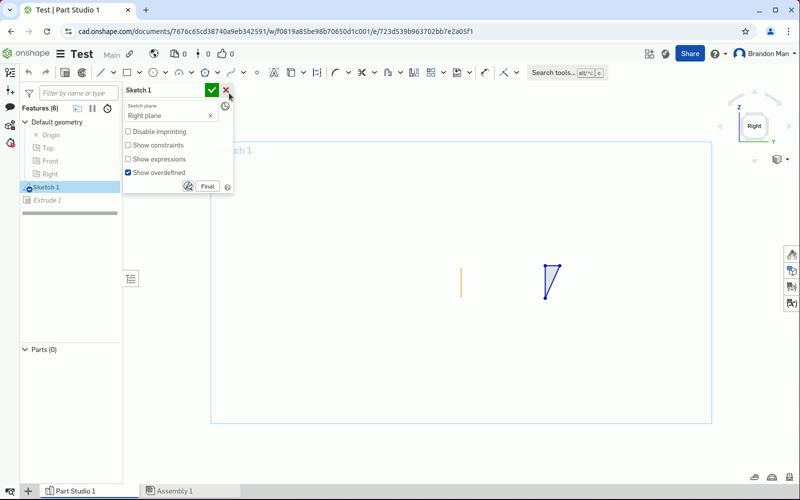
click(229, 92)
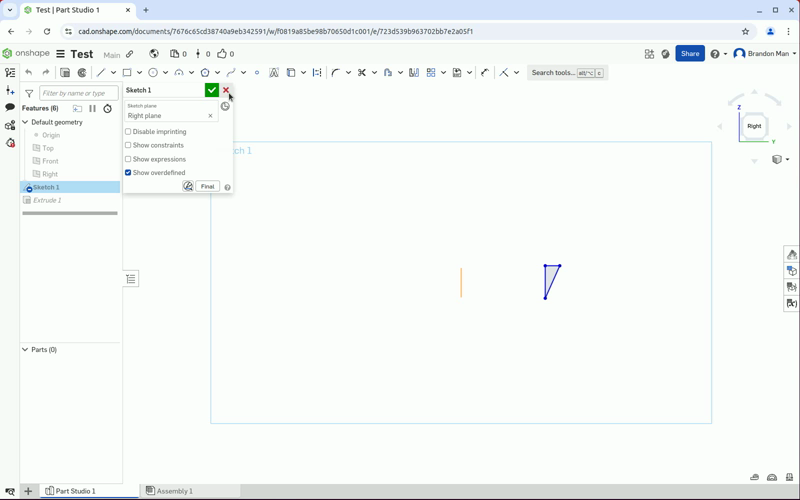
key(shift+s)
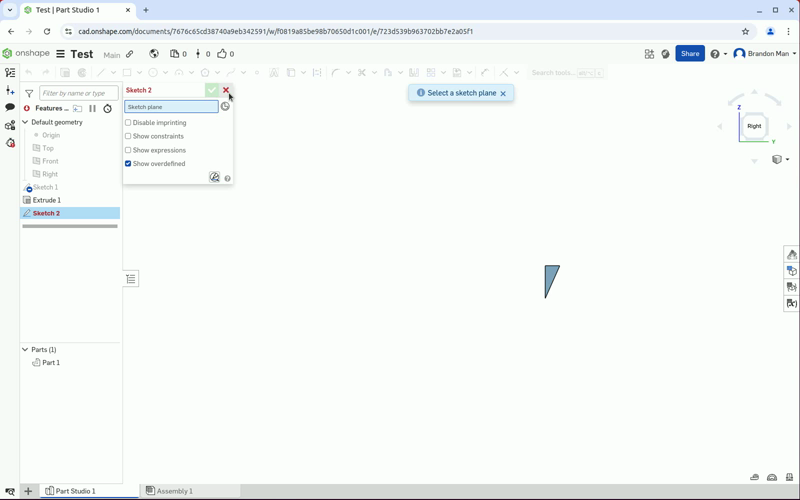
mouse_move(73, 176)
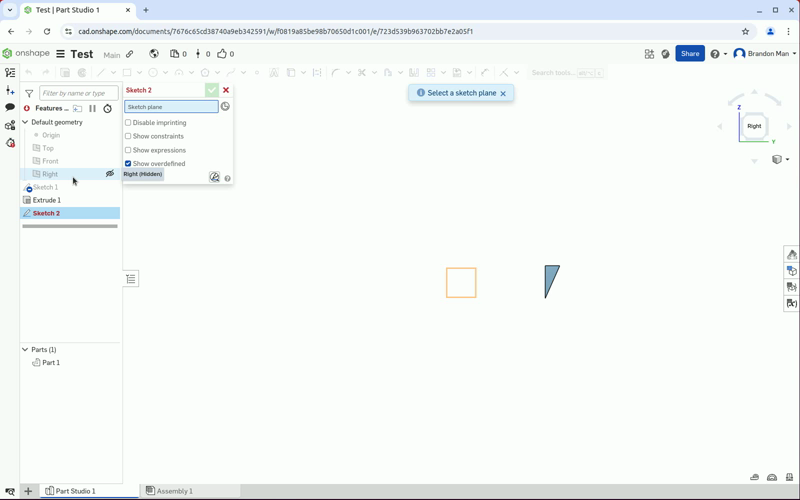
click(73, 176)
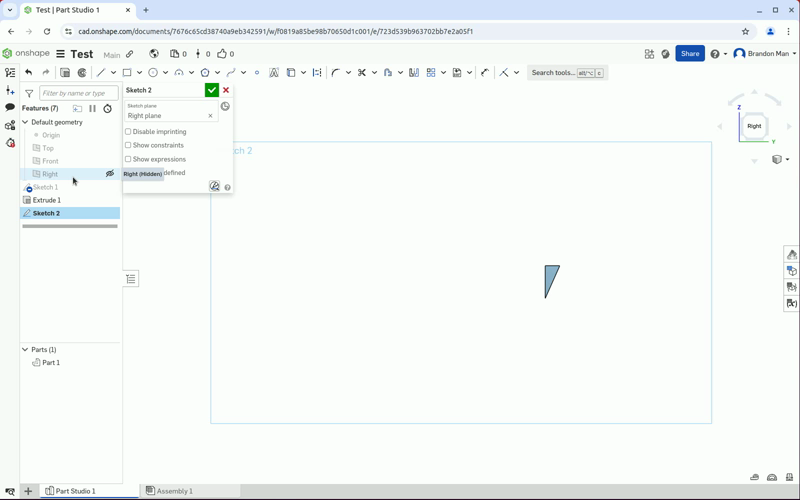
mouse_move(73, 352)
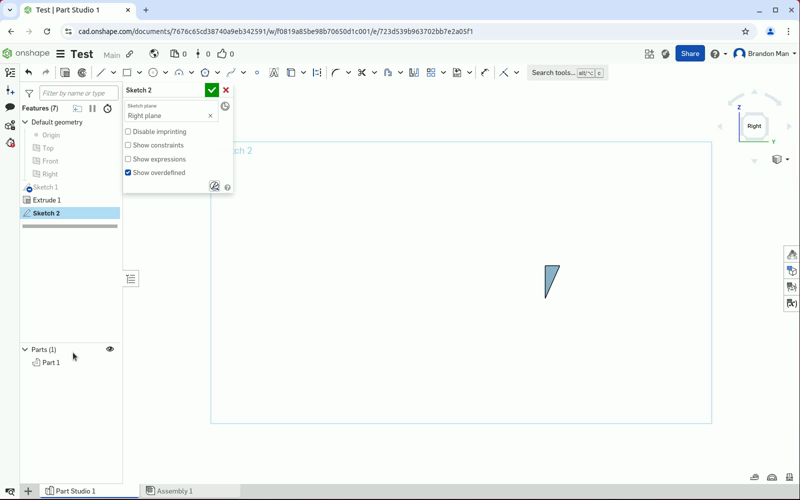
key(y)
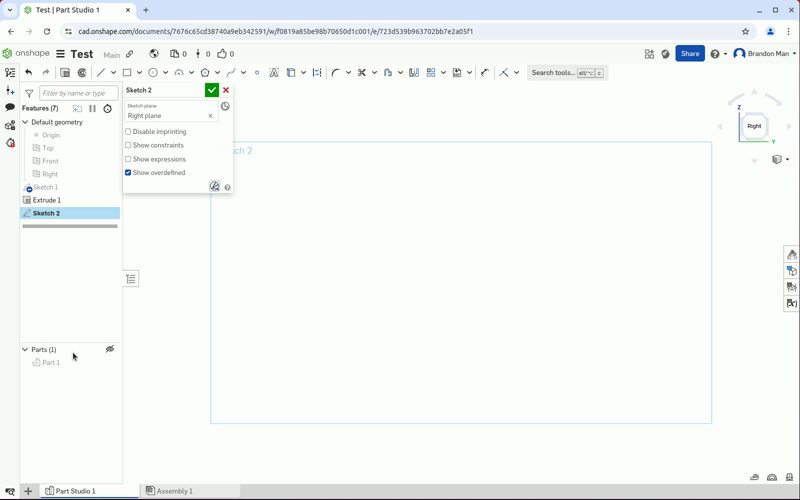
key(l)
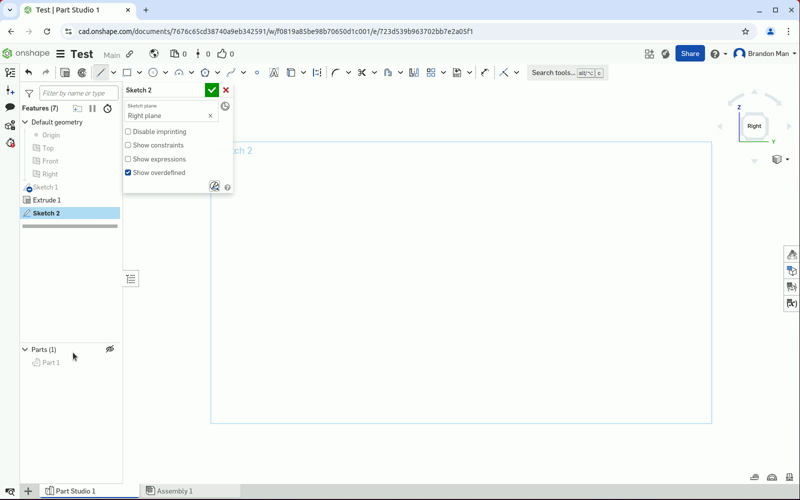
key_down(shift)
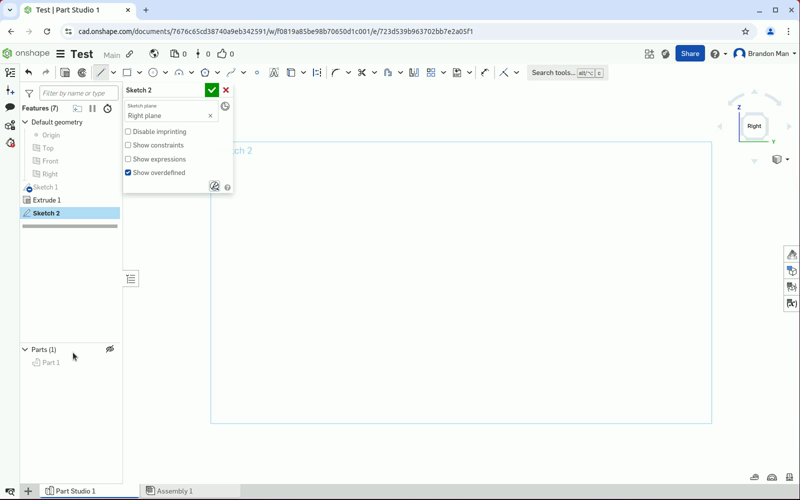
mouse_move(362, 267)
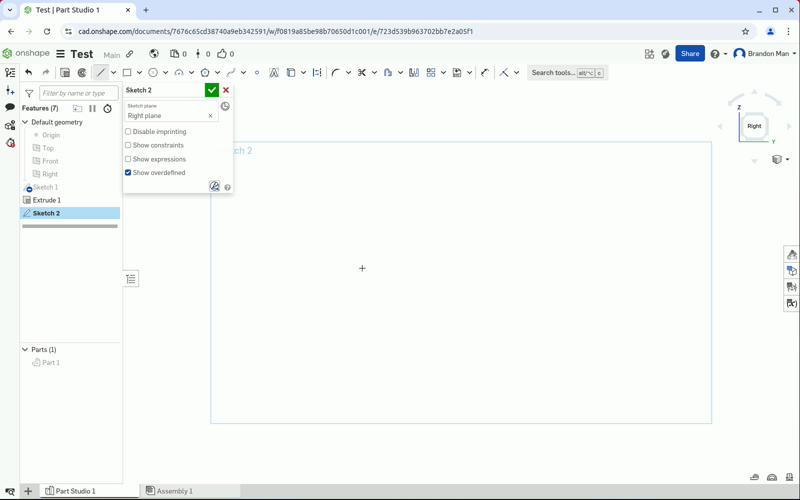
click(362, 267)
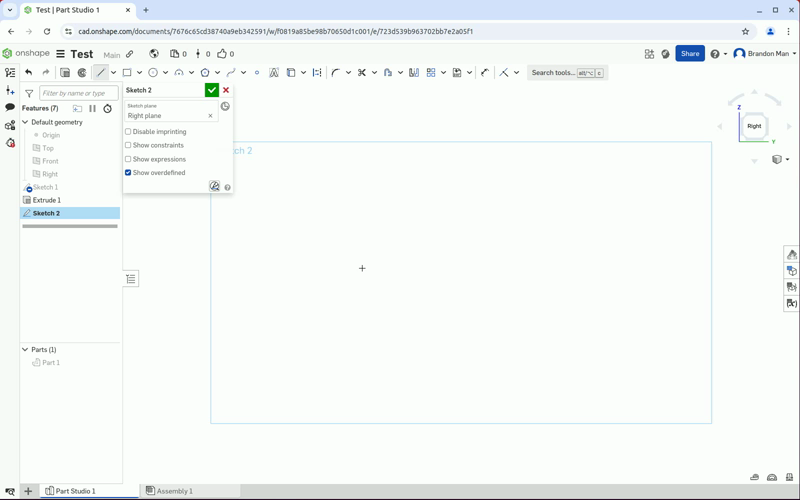
key_up(shift)
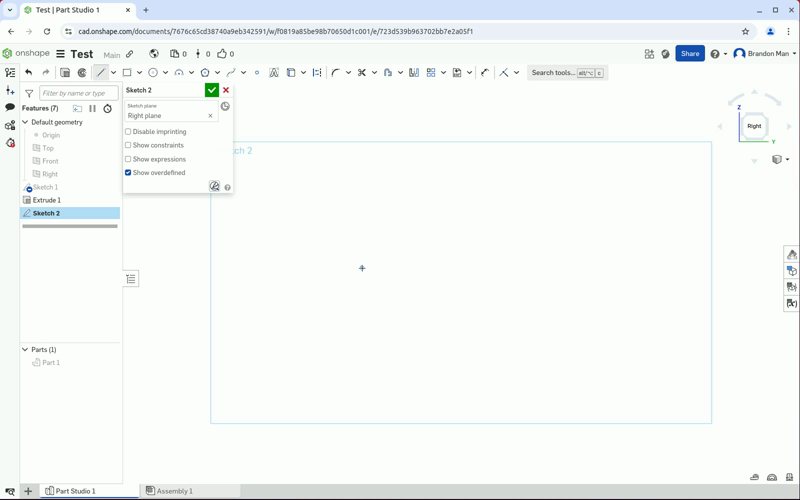
key_down(shift)
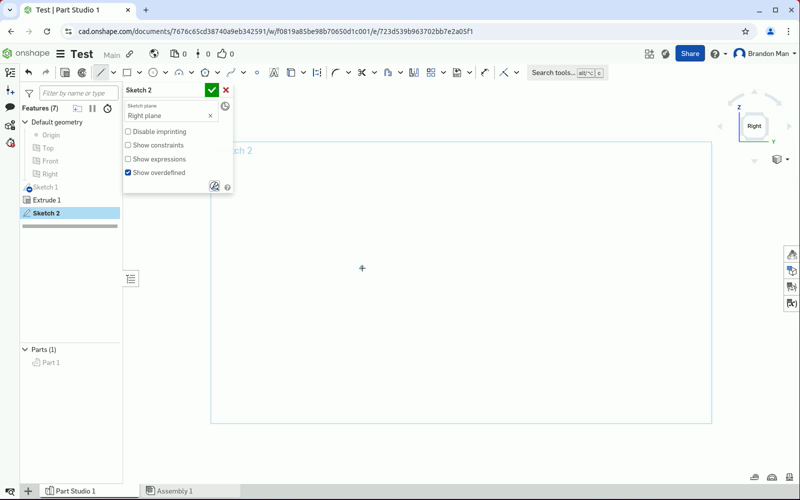
mouse_move(392, 267)
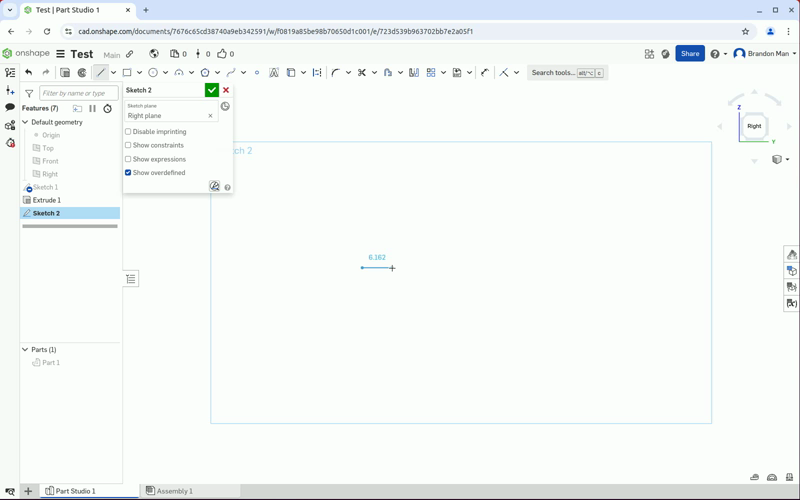
mouse_move(377, 300)
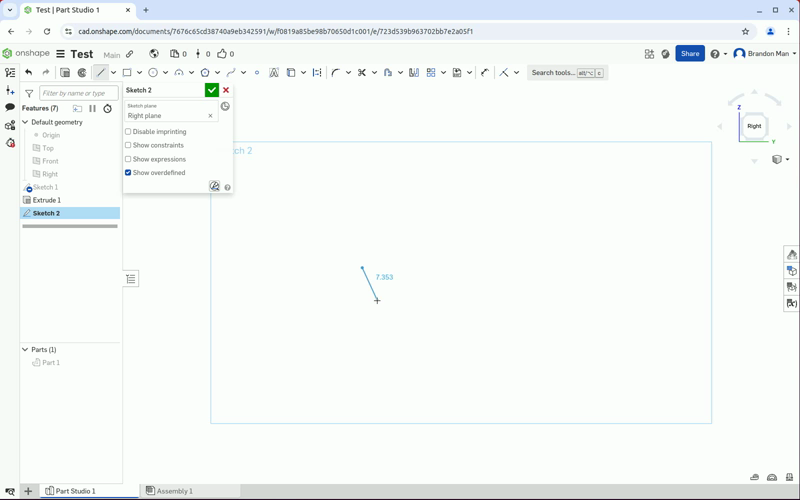
click(377, 300)
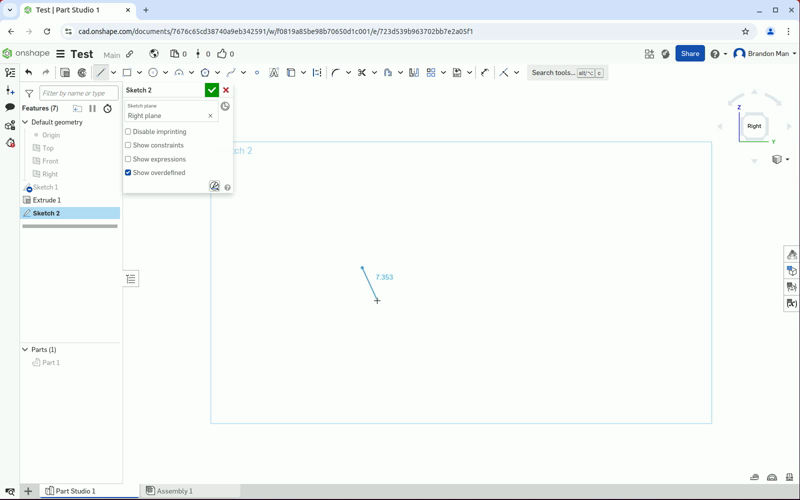
key_up(shift)
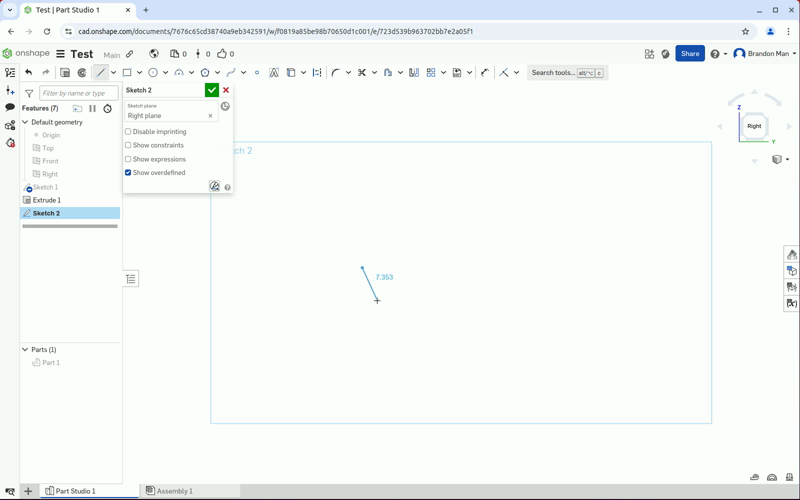
key_down(shift)
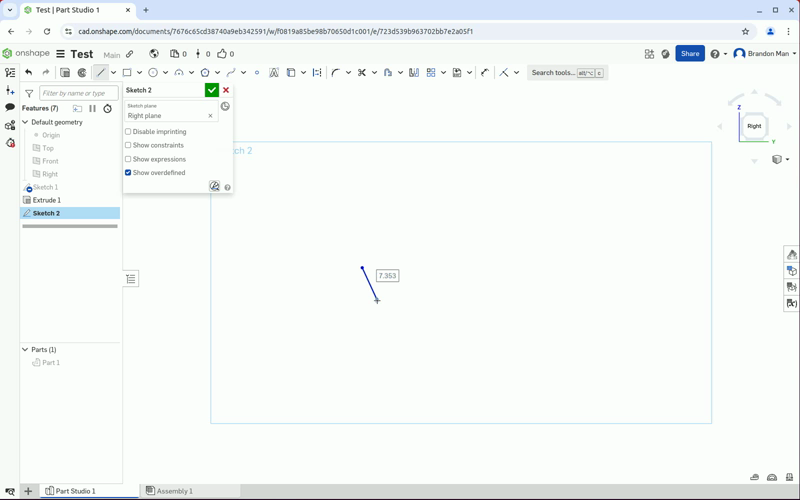
mouse_move(407, 300)
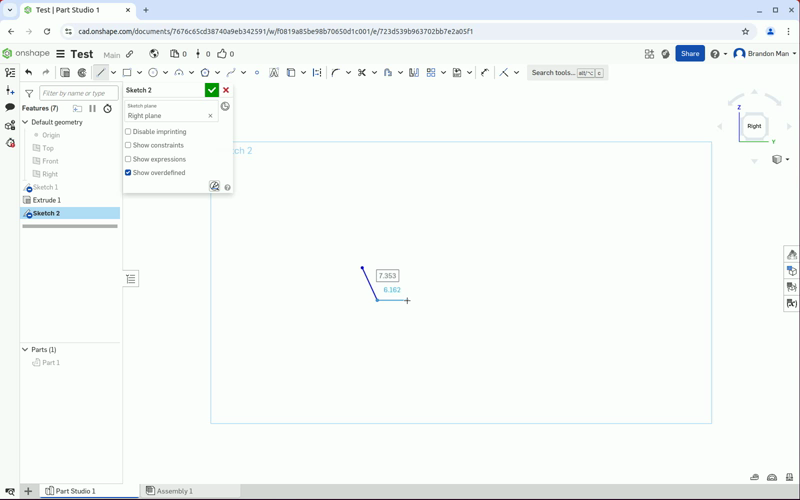
mouse_move(377, 267)
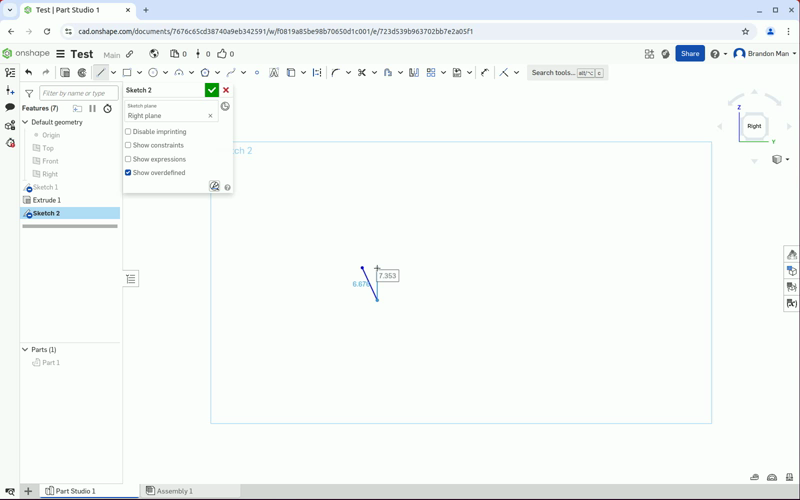
click(377, 267)
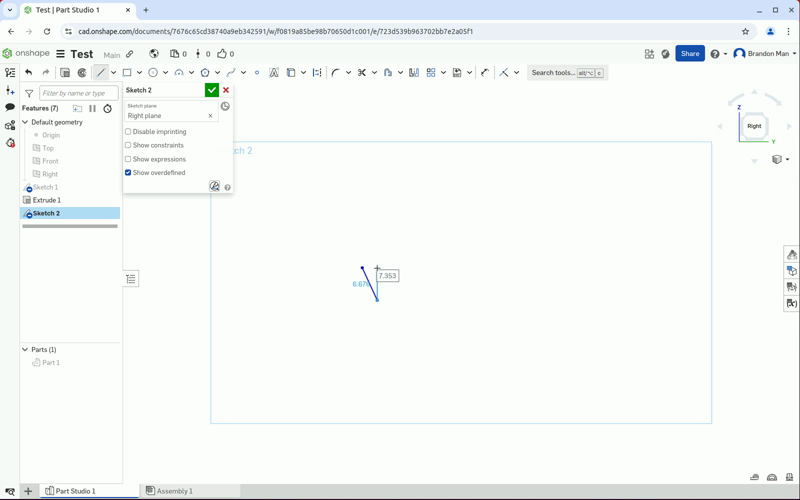
key_up(shift)
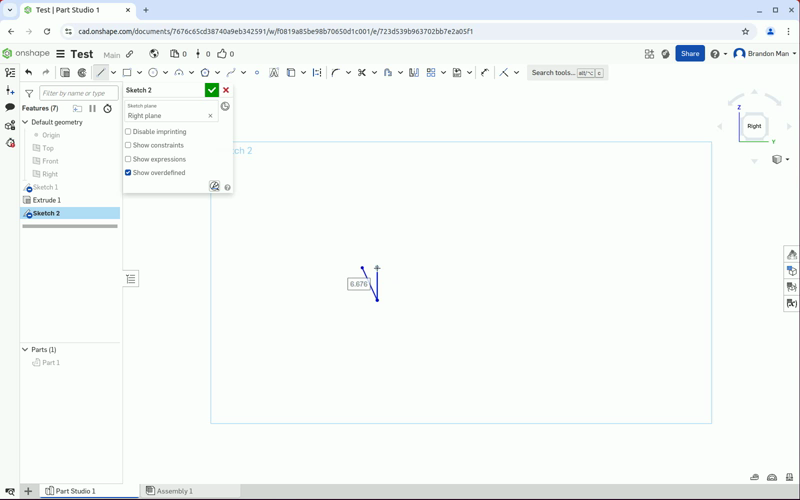
mouse_move(407, 267)
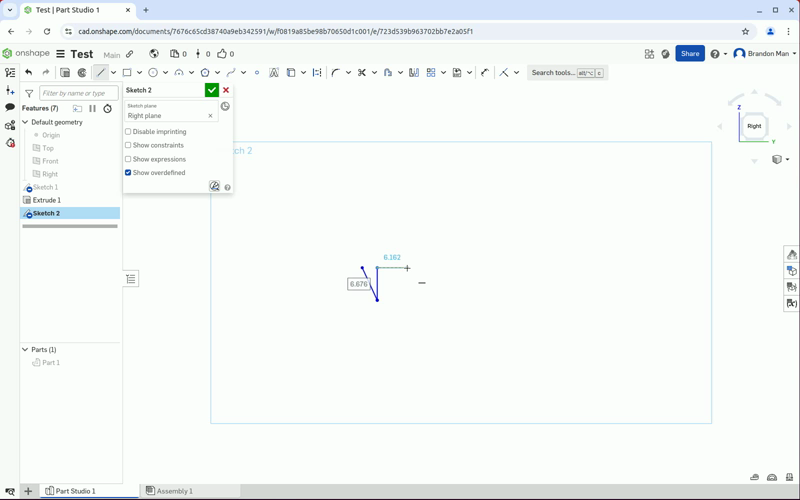
key_down(shift)
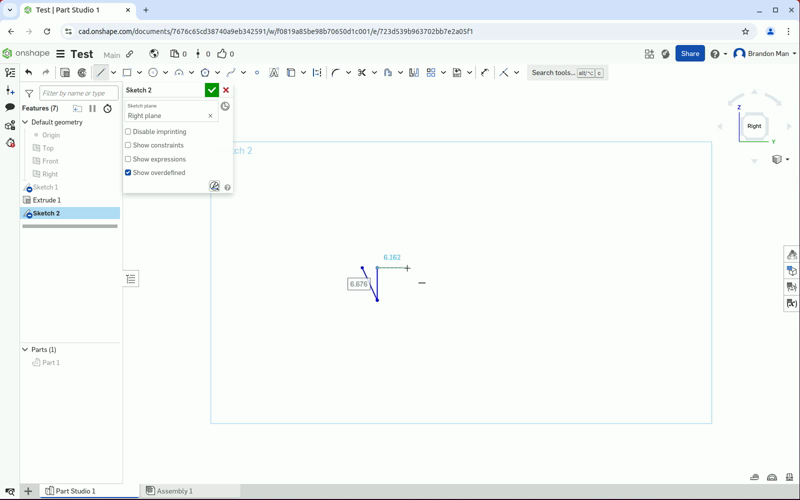
mouse_move(362, 267)
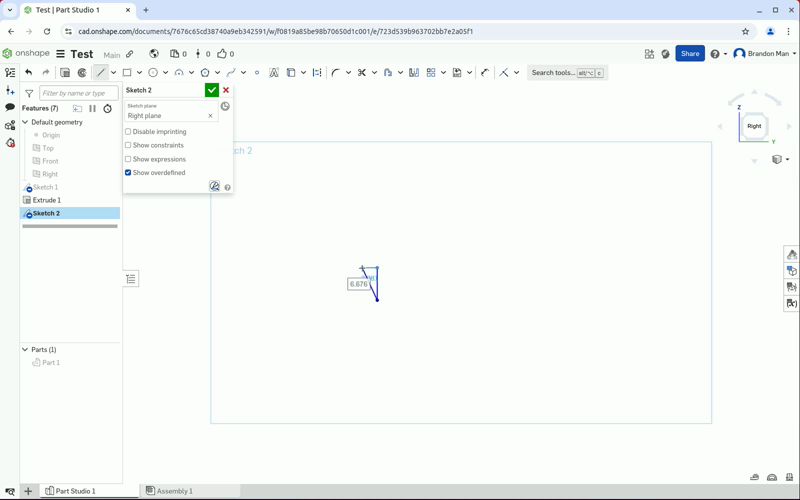
key_up(shift)
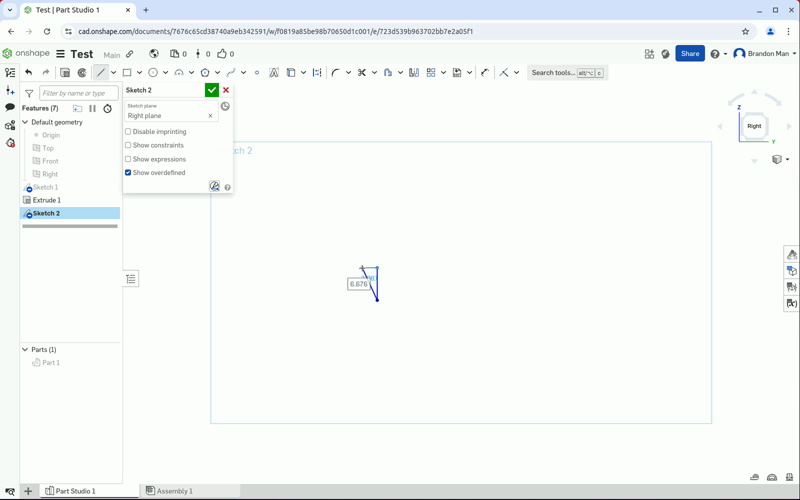
click(362, 267)
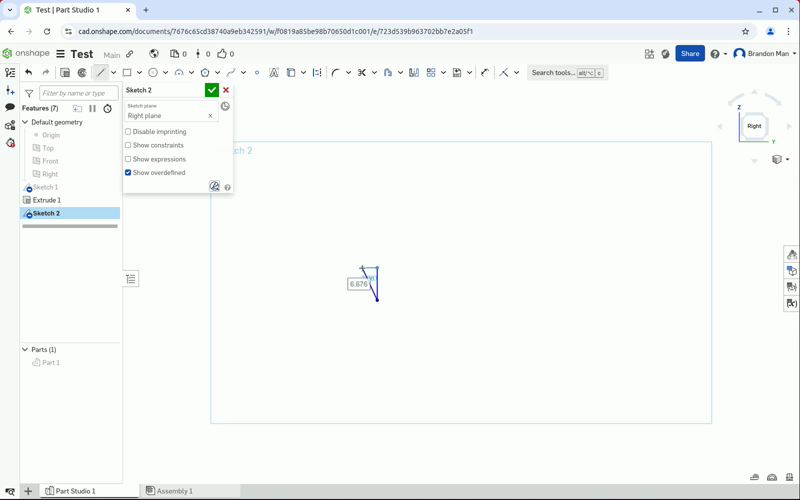
key(esc)
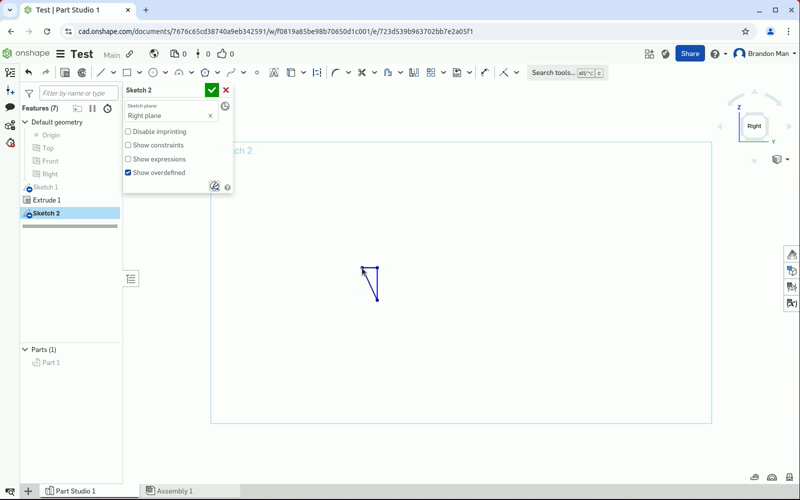
mouse_move(374, 272)
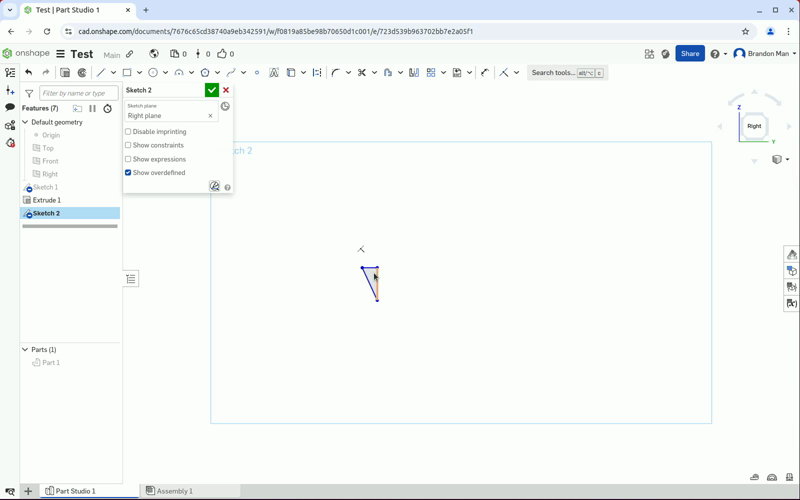
scroll(6)
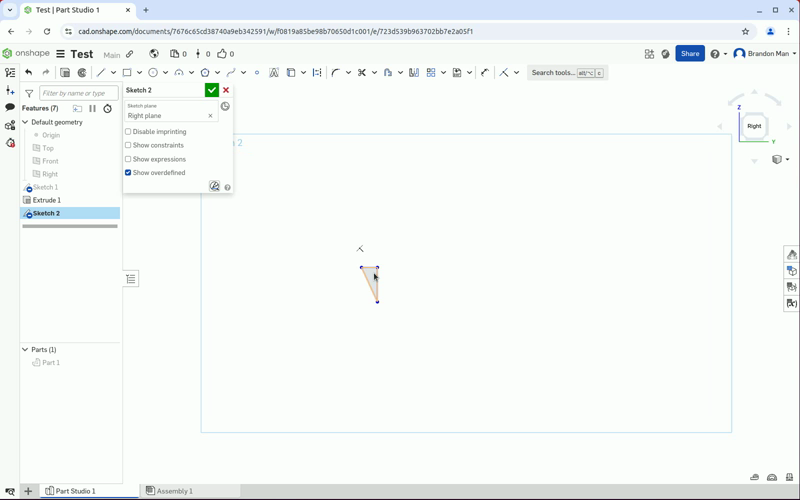
scroll(6)
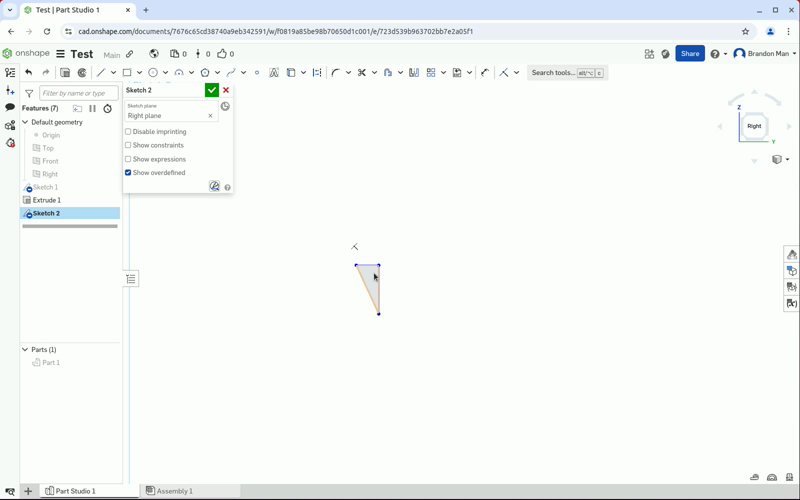
scroll(6)
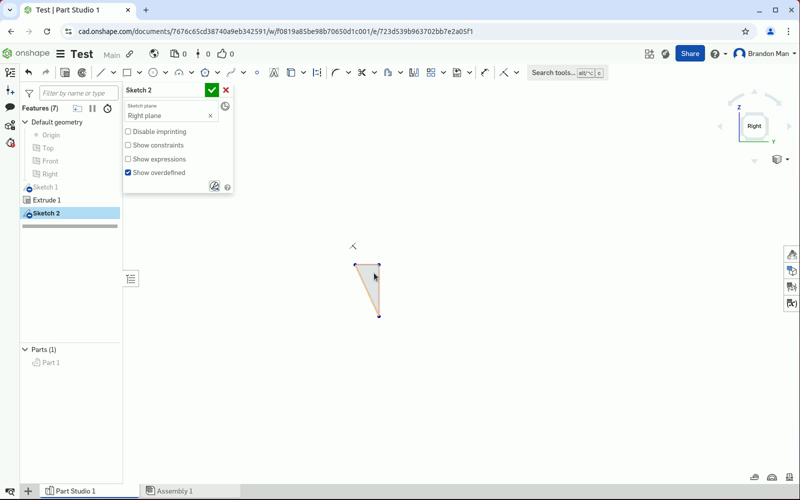
scroll(6)
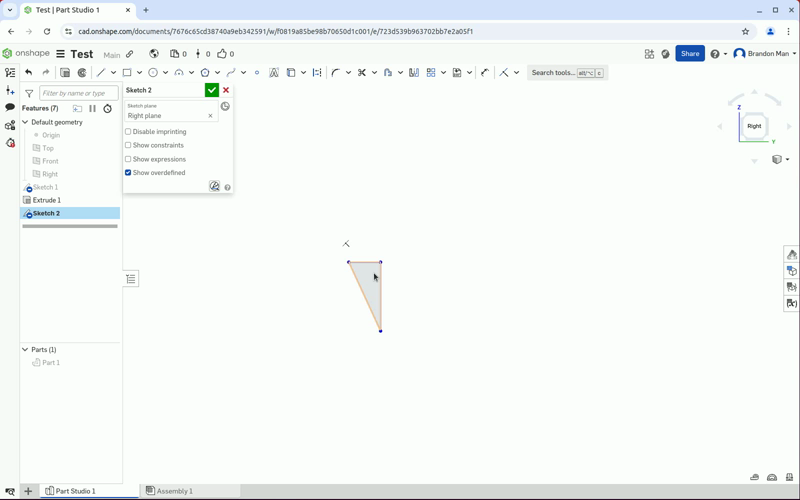
scroll(6)
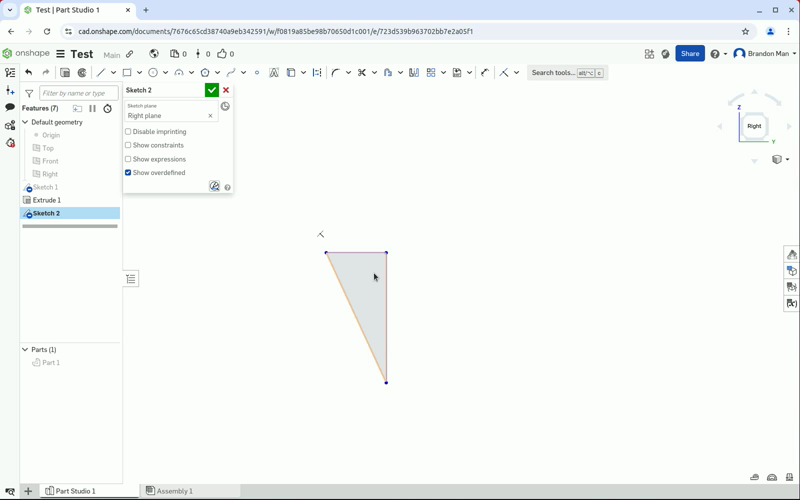
scroll(6)
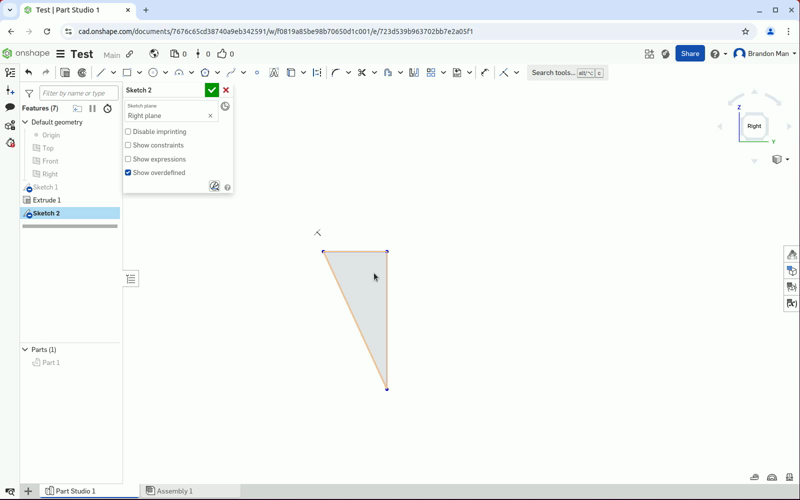
scroll(6)
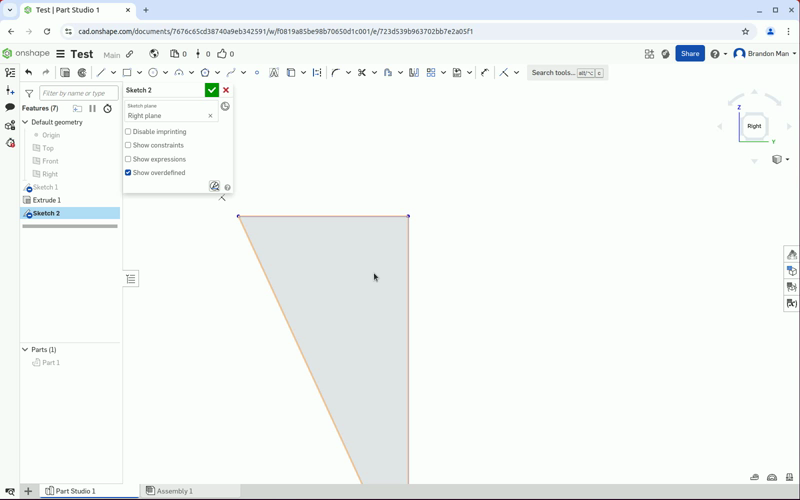
click(374, 272)
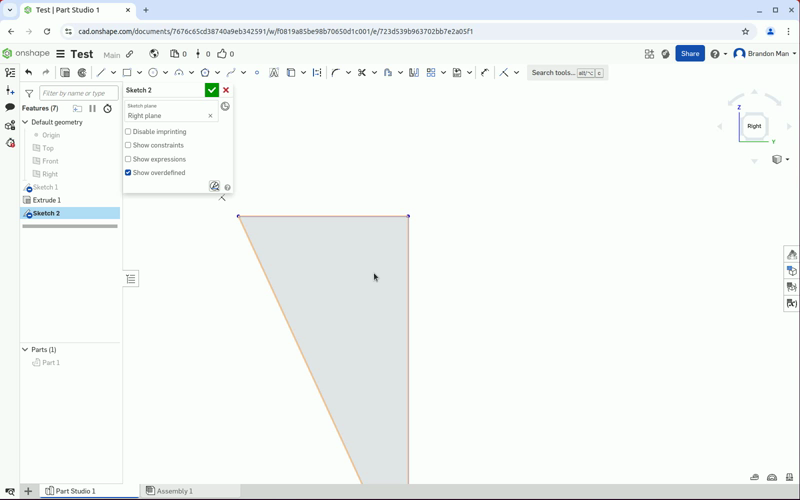
scroll(-6)
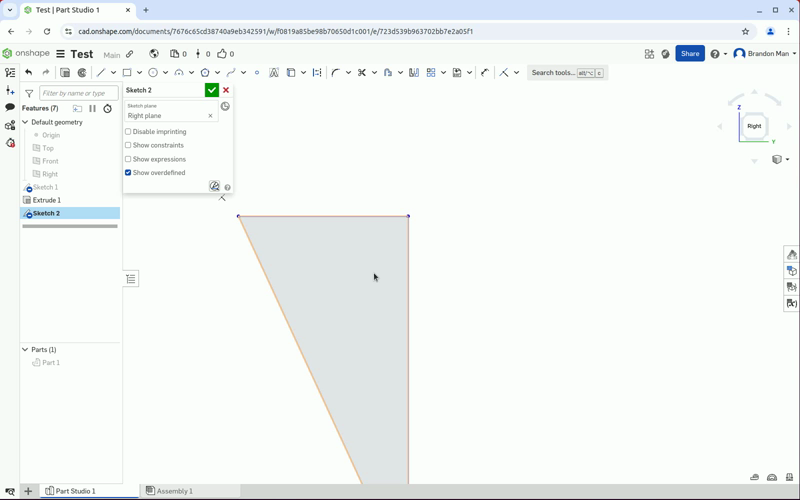
scroll(-6)
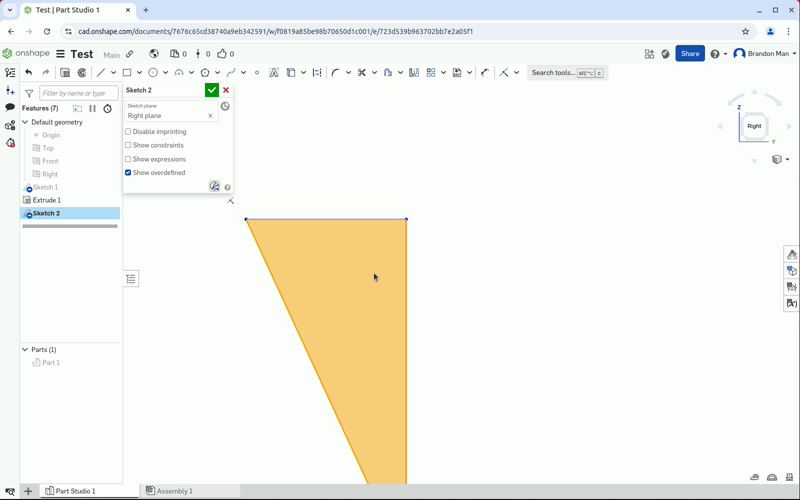
scroll(-6)
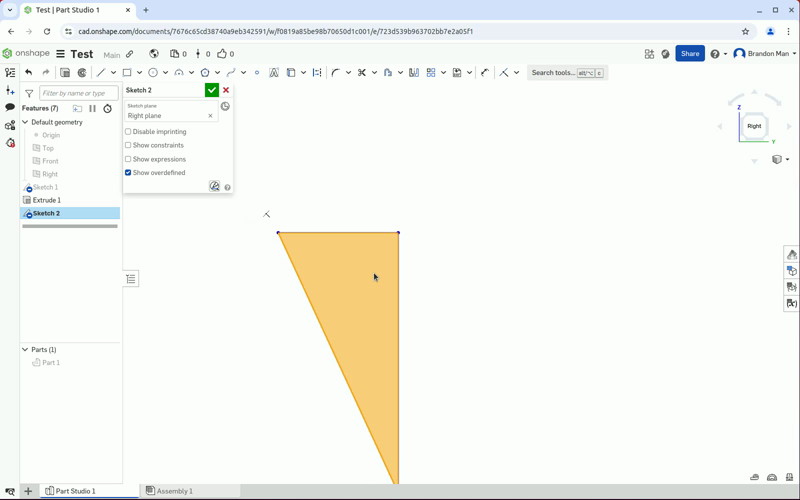
scroll(-6)
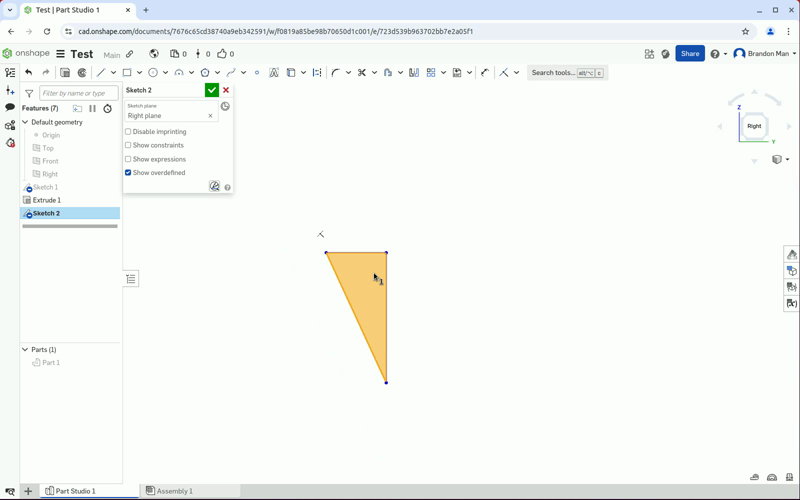
scroll(-6)
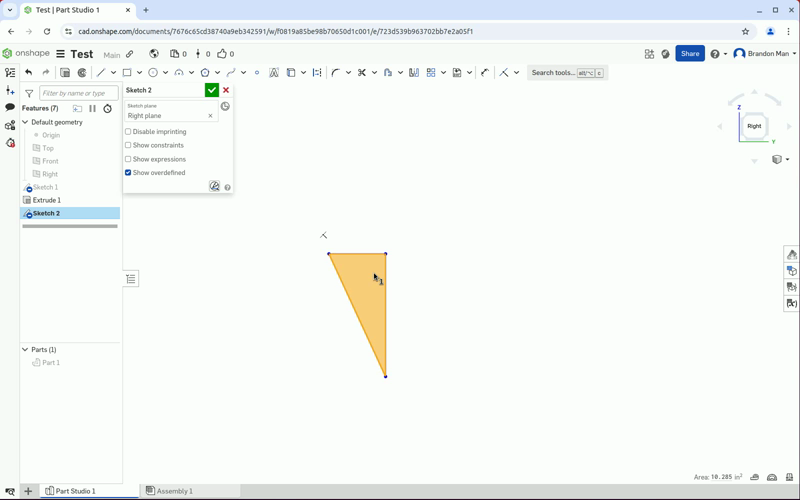
scroll(-6)
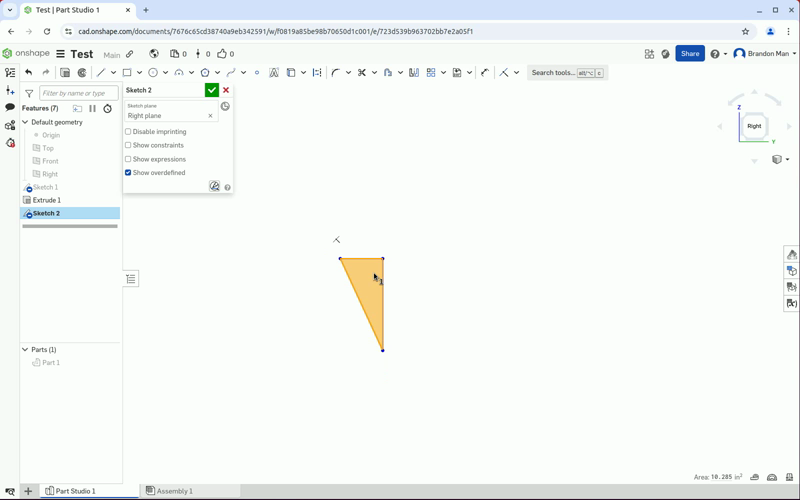
scroll(-6)
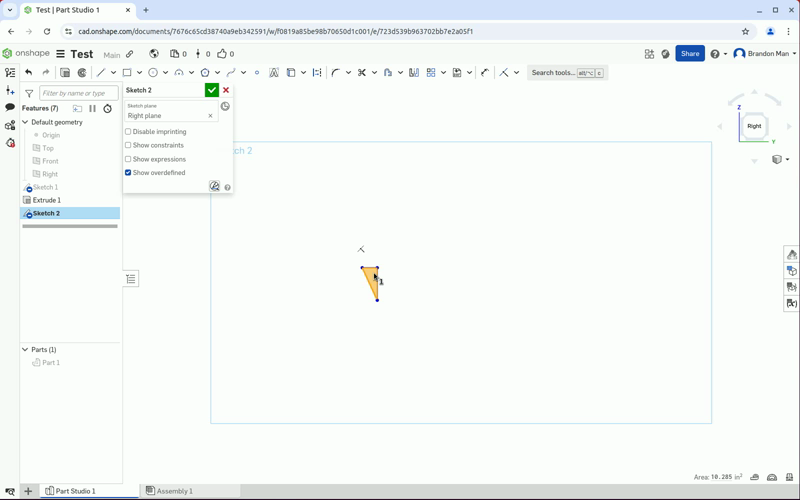
mouse_move(73, 352)
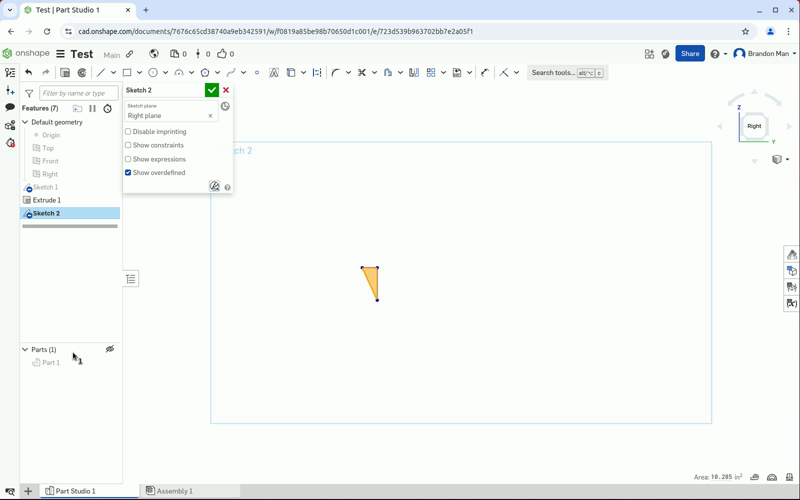
key(shift+y)
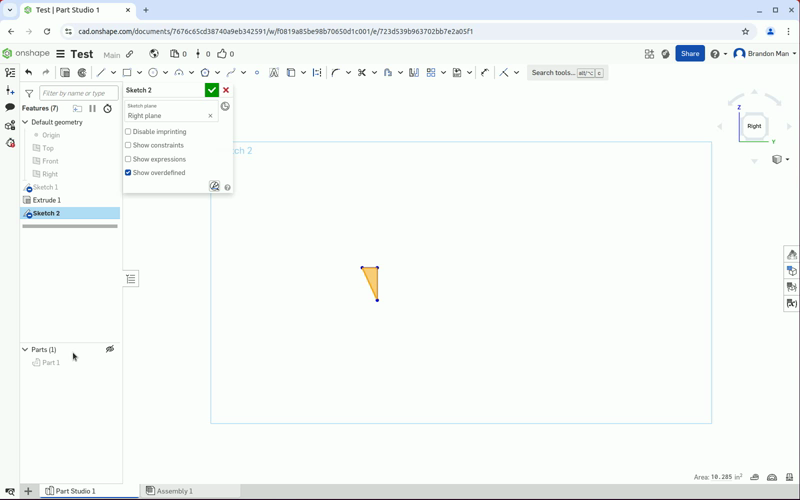
key(shift+e)
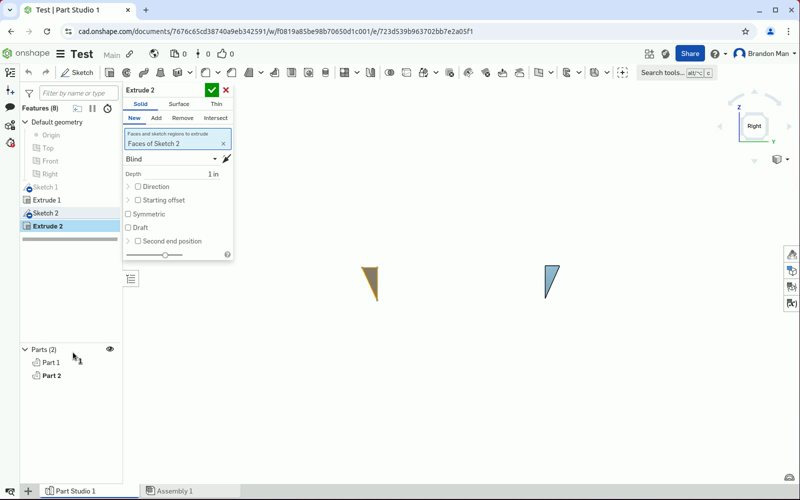
mouse_move(143, 106)
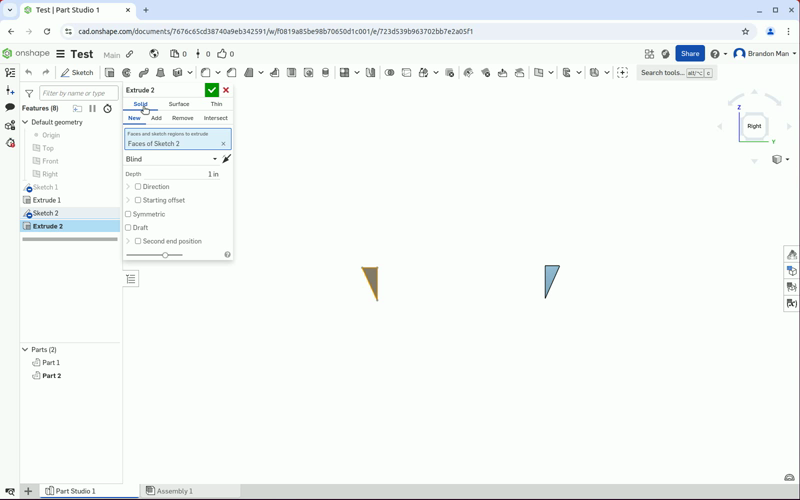
click(143, 106)
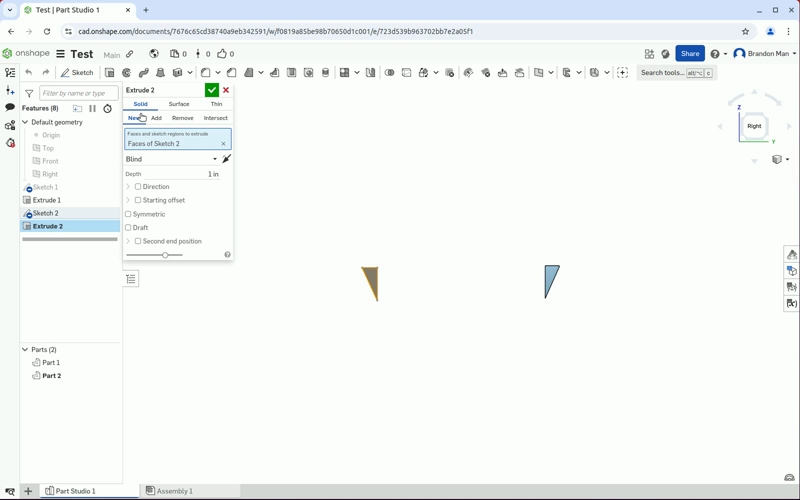
mouse_move(137, 120)
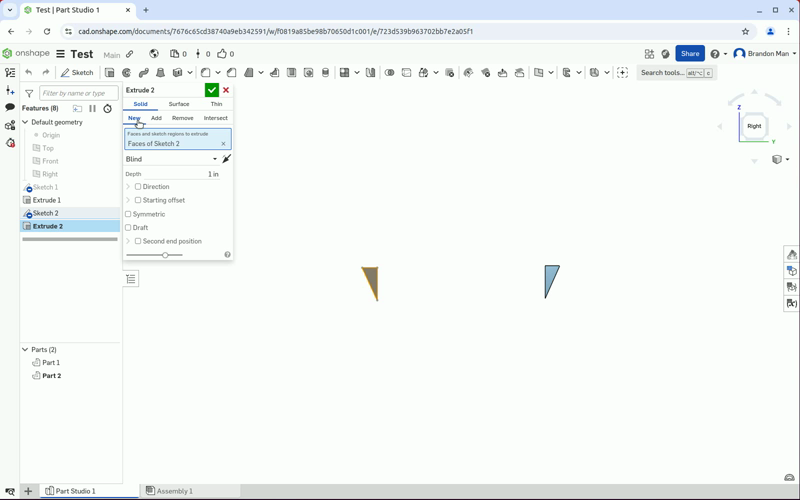
click(137, 120)
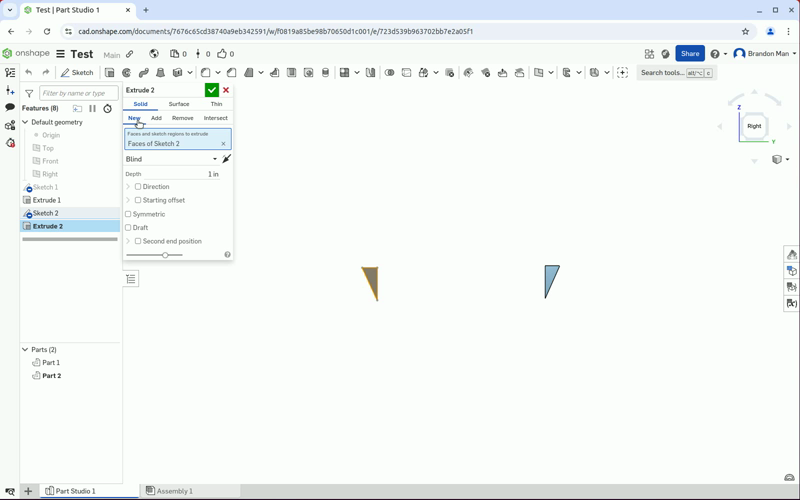
key(tab, 4)
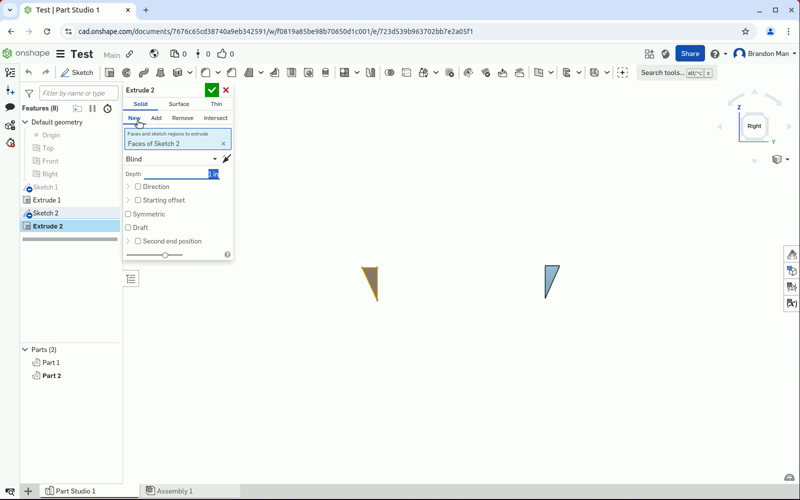
text(5.055)
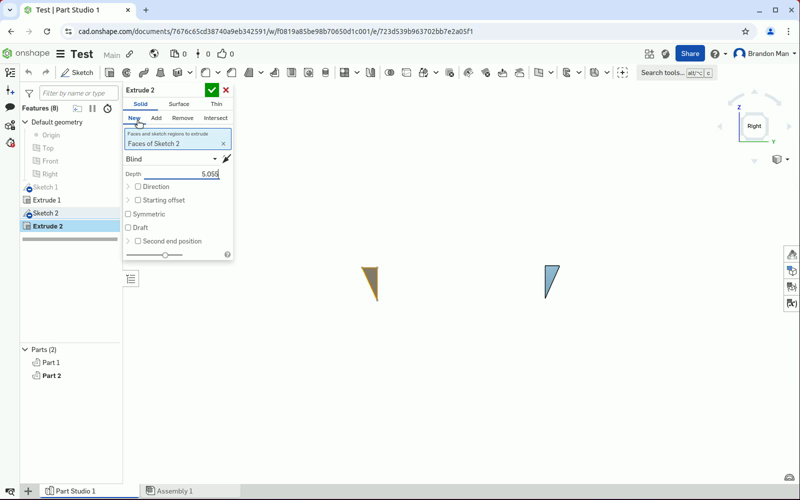
key(enter)
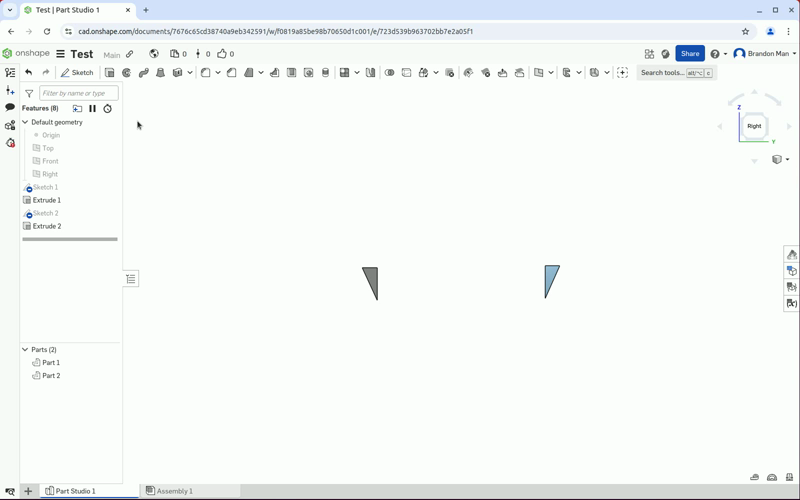
key(shift+h)
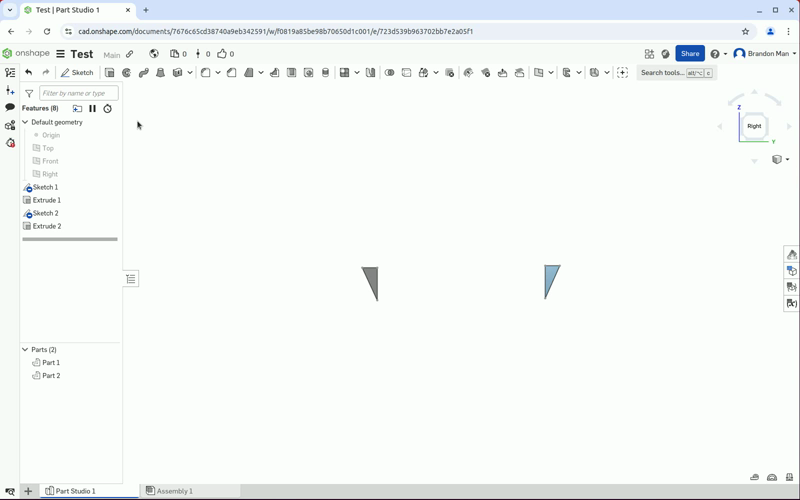
key(shift+h)
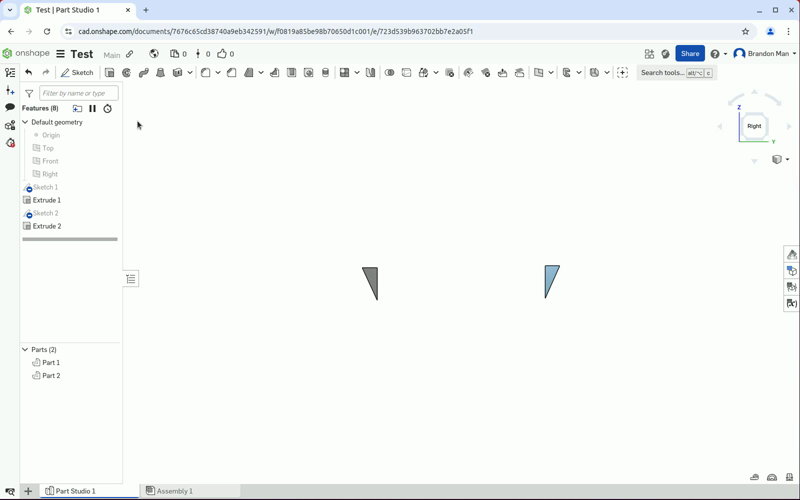
mouse_move(73, 189)
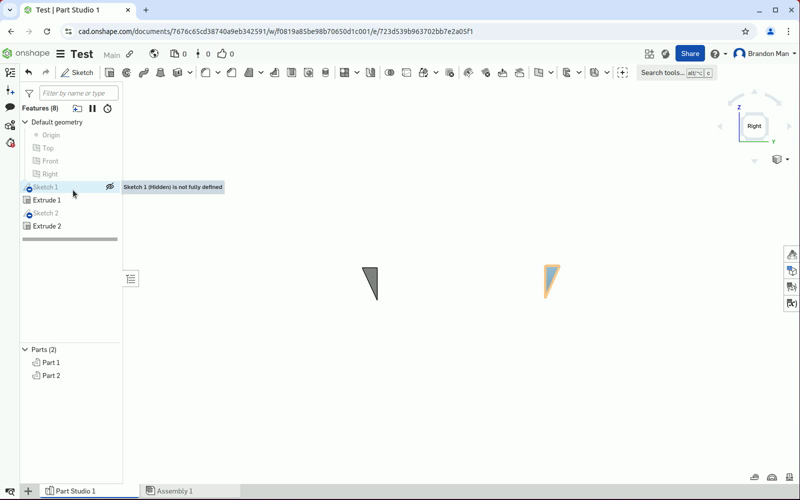
click(73, 189)
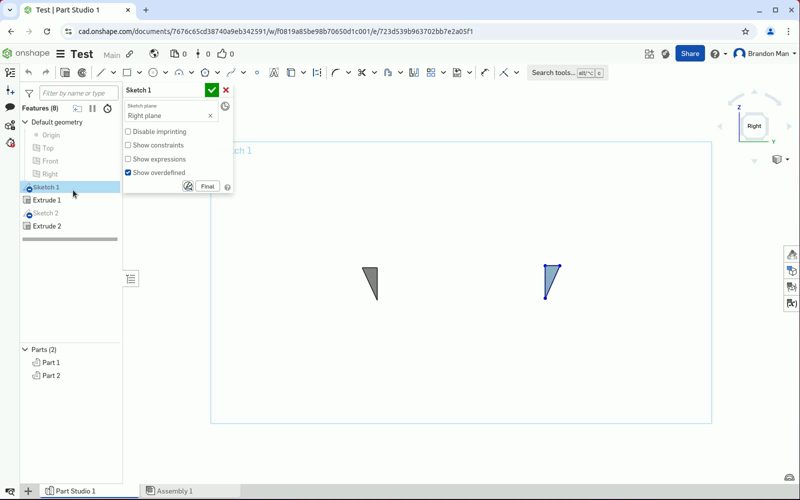
mouse_move(229, 92)
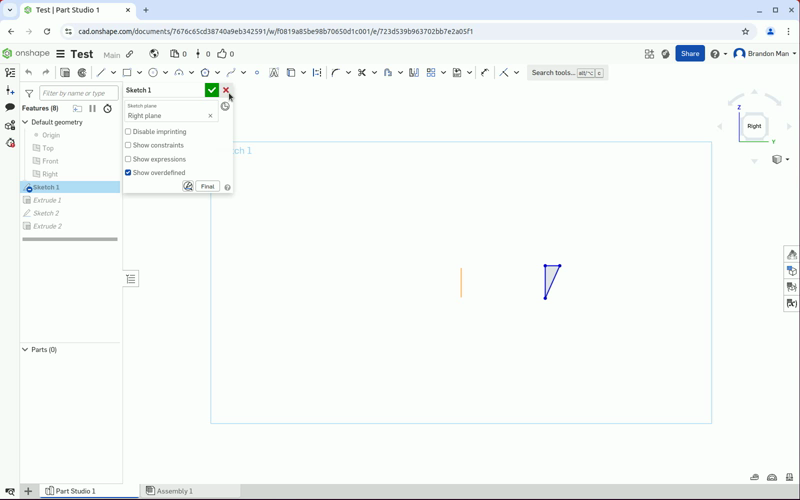
click(229, 92)
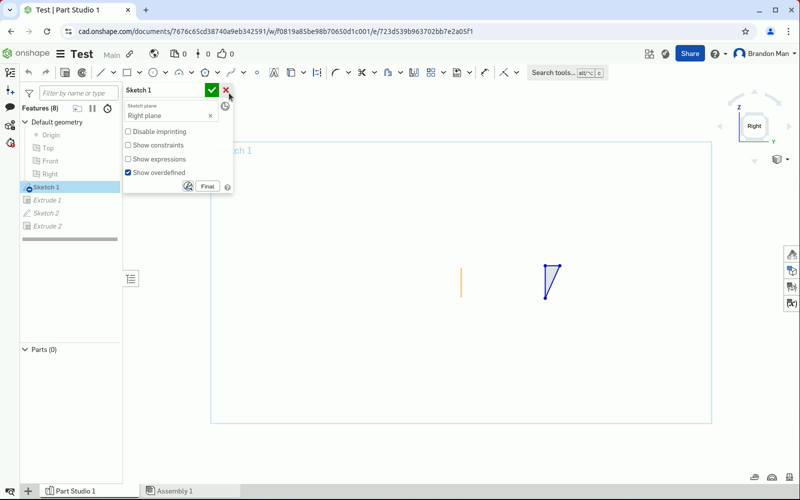
key(shift+s)
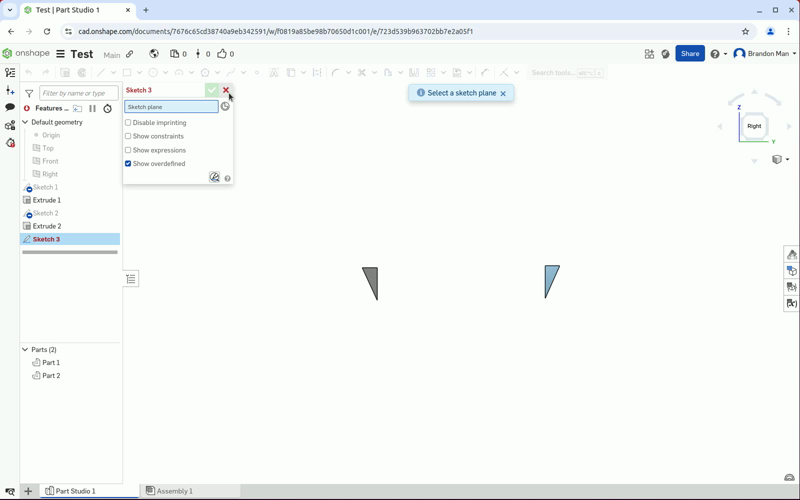
mouse_move(73, 176)
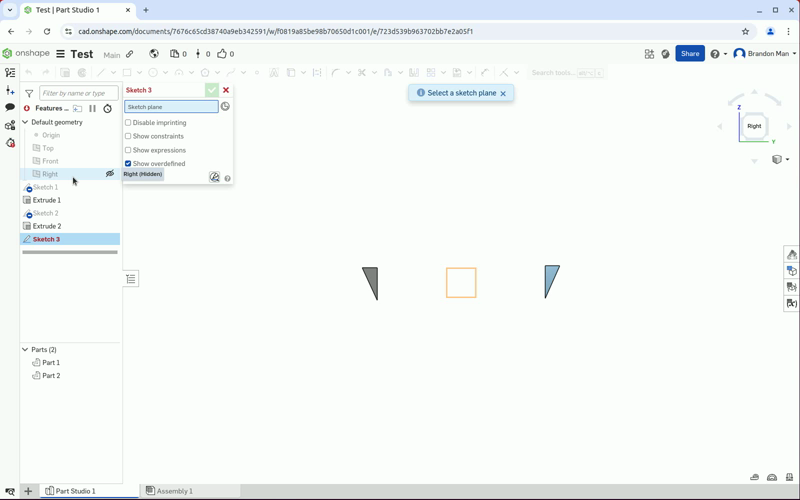
click(73, 176)
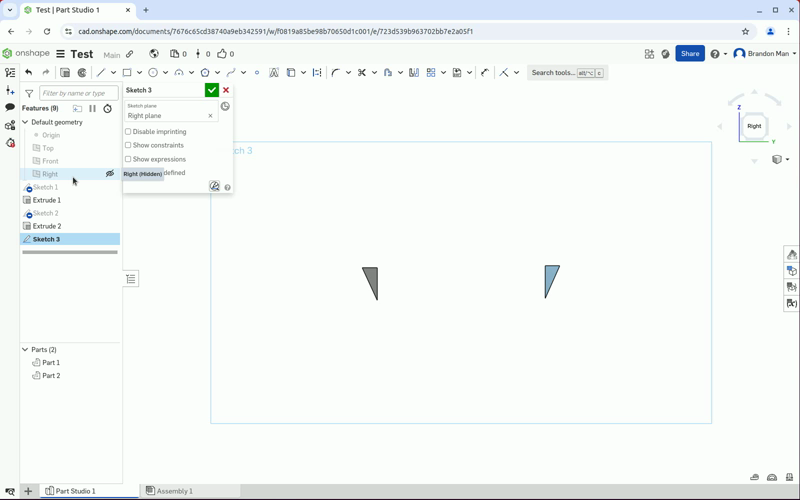
mouse_move(73, 352)
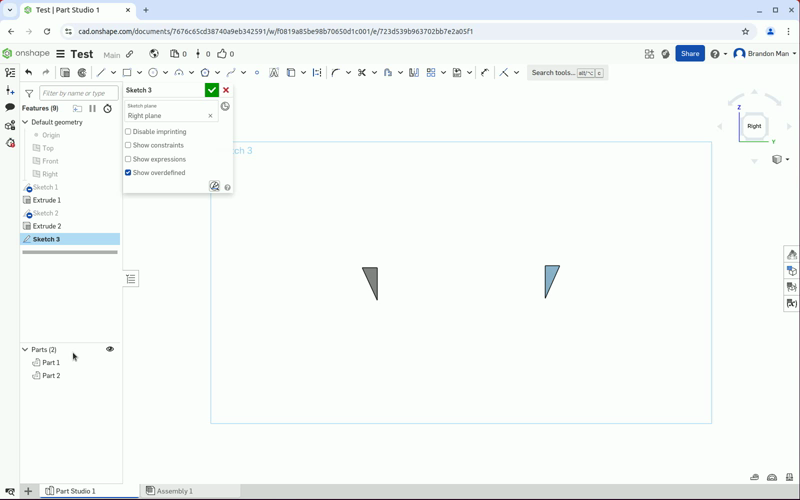
key(y)
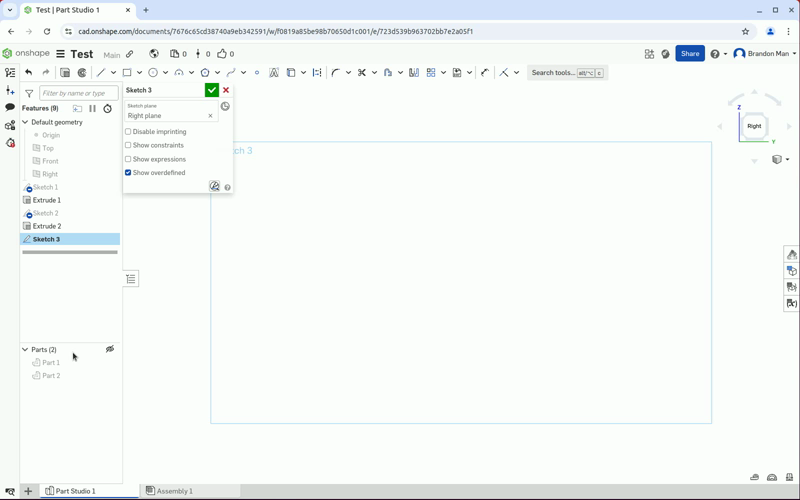
key(l)
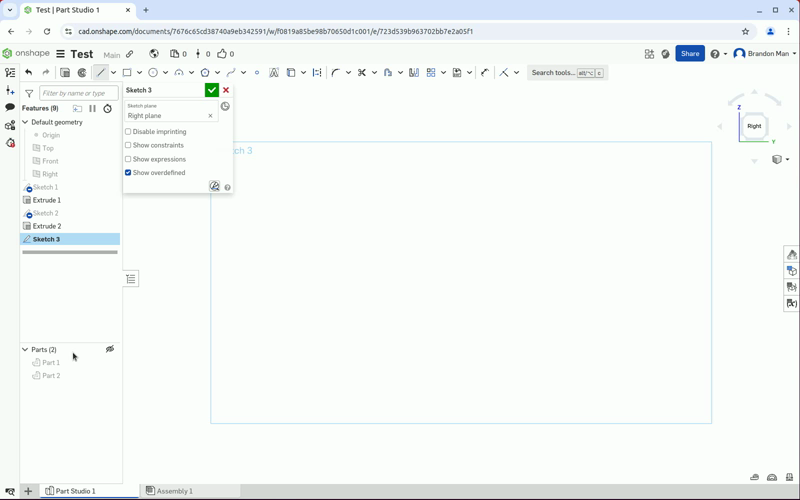
key_down(shift)
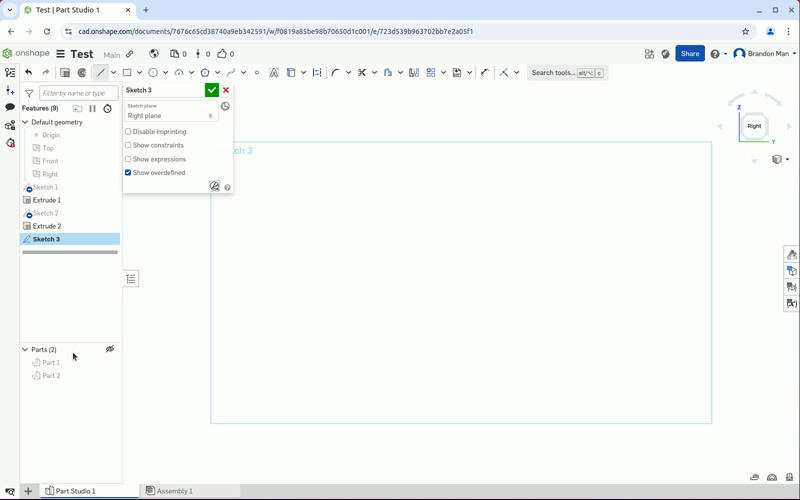
mouse_move(376, 298)
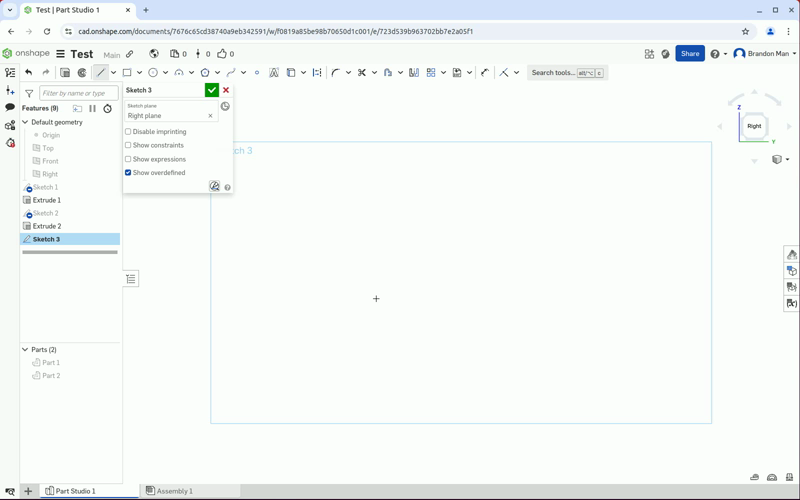
click(376, 298)
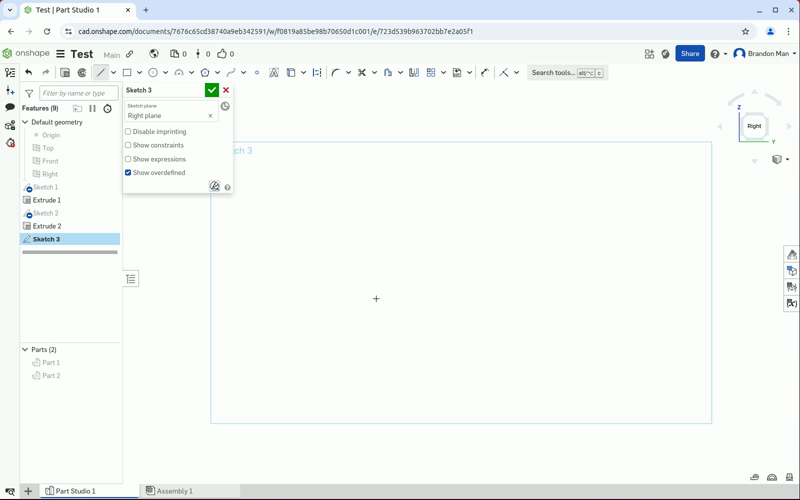
key_up(shift)
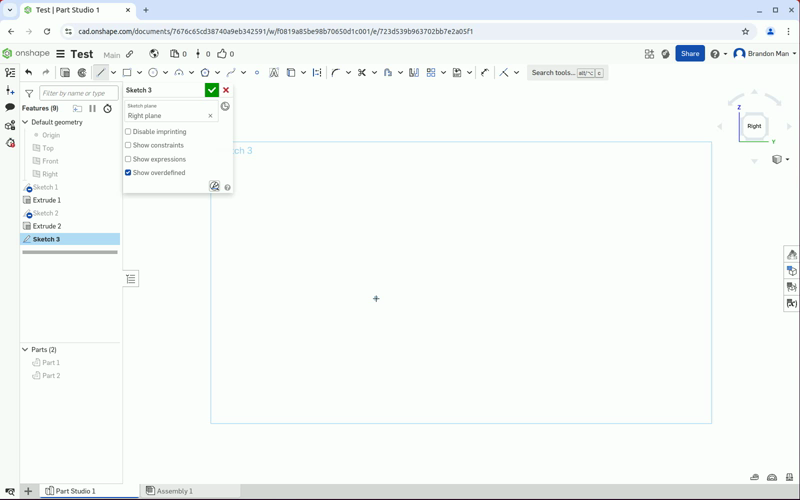
key_down(shift)
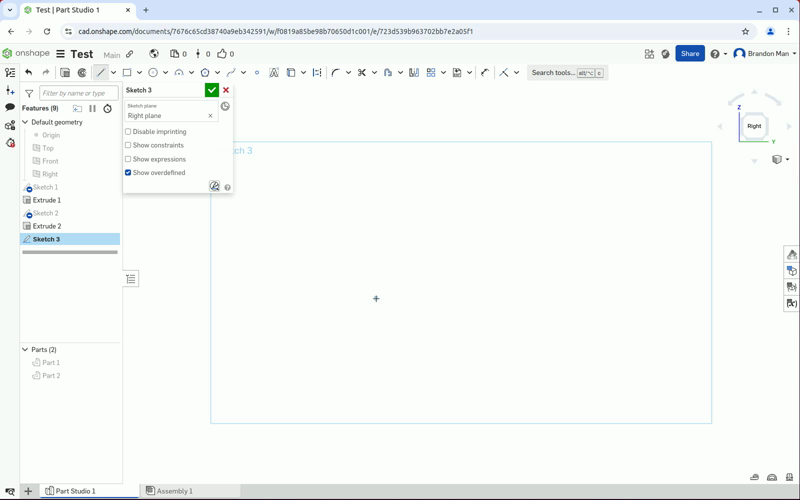
mouse_move(544, 298)
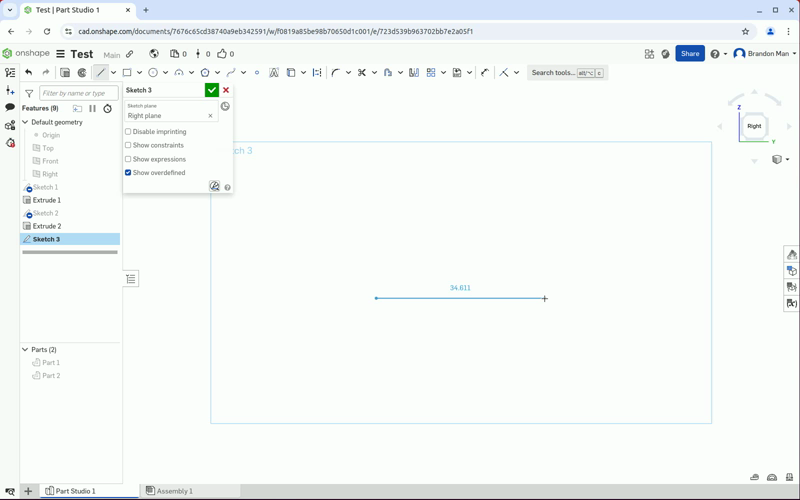
click(544, 298)
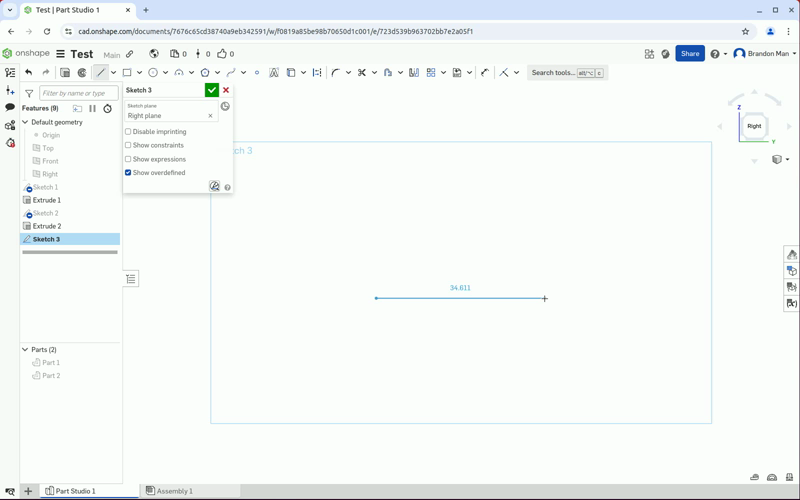
key_up(shift)
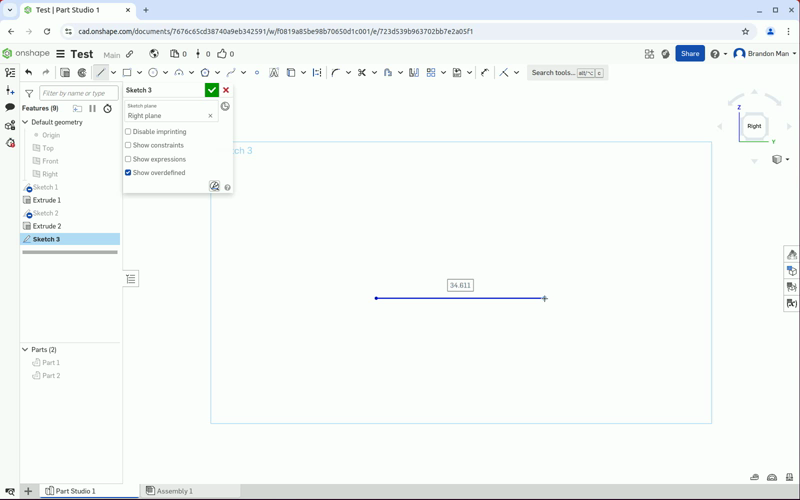
key_down(shift)
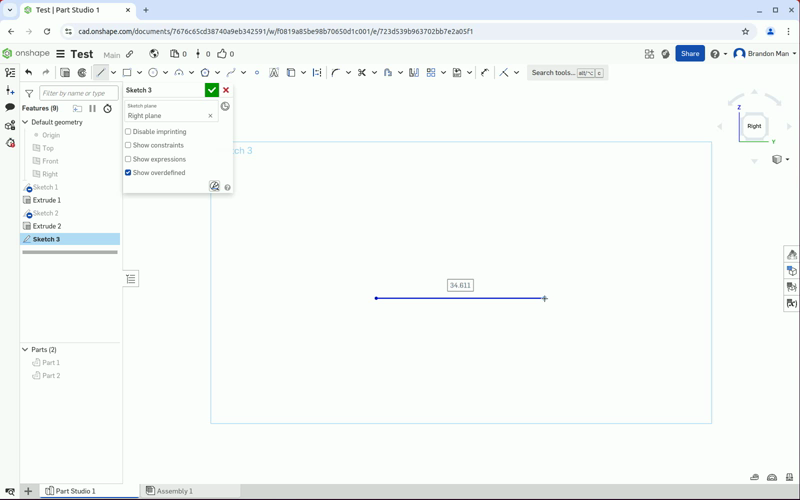
mouse_move(574, 298)
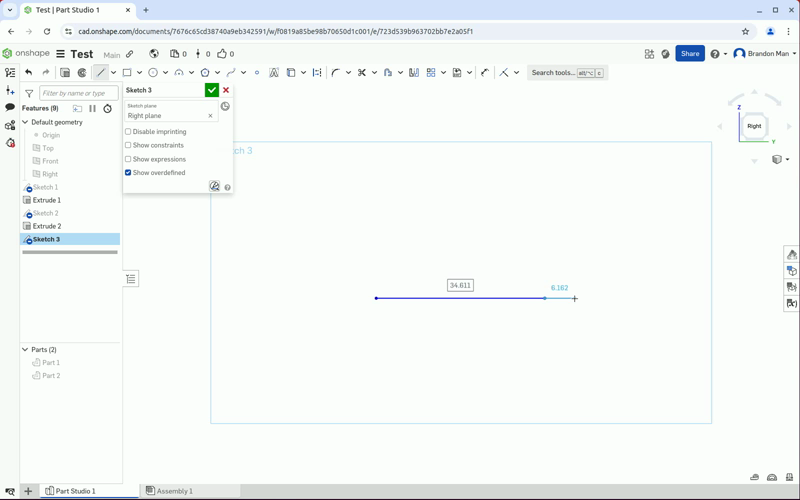
mouse_move(544, 266)
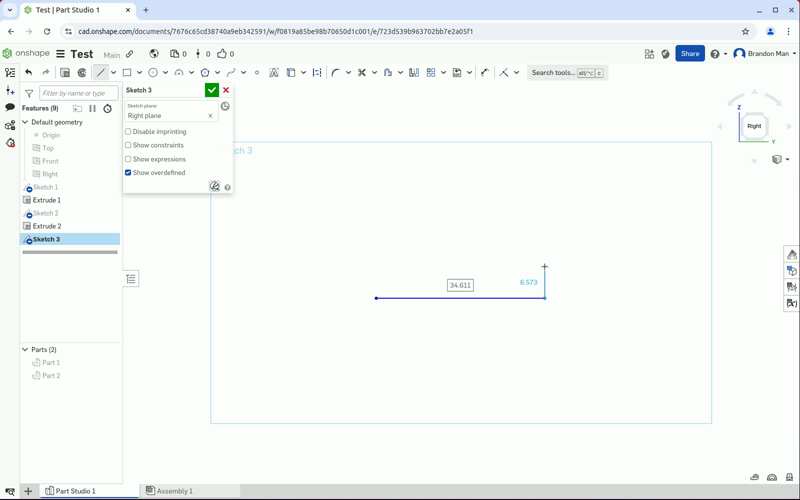
click(544, 266)
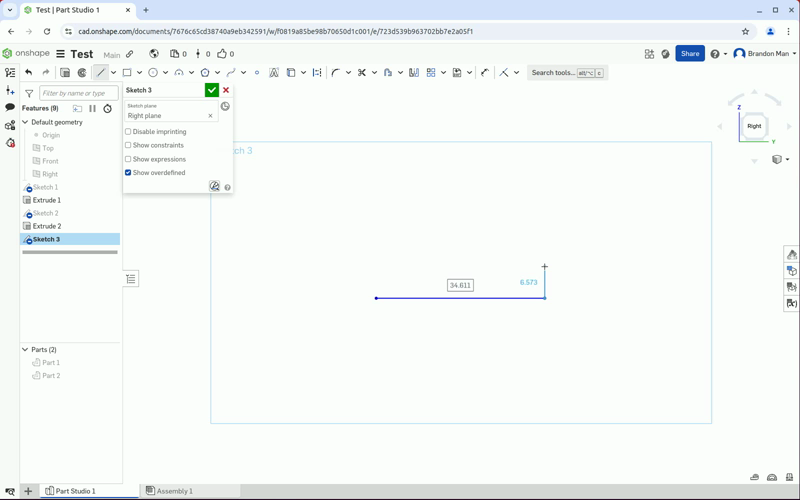
key_up(shift)
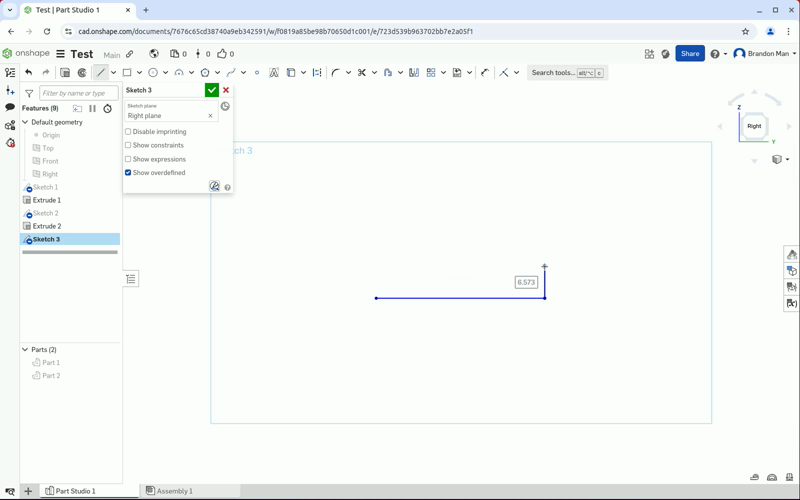
key_down(shift)
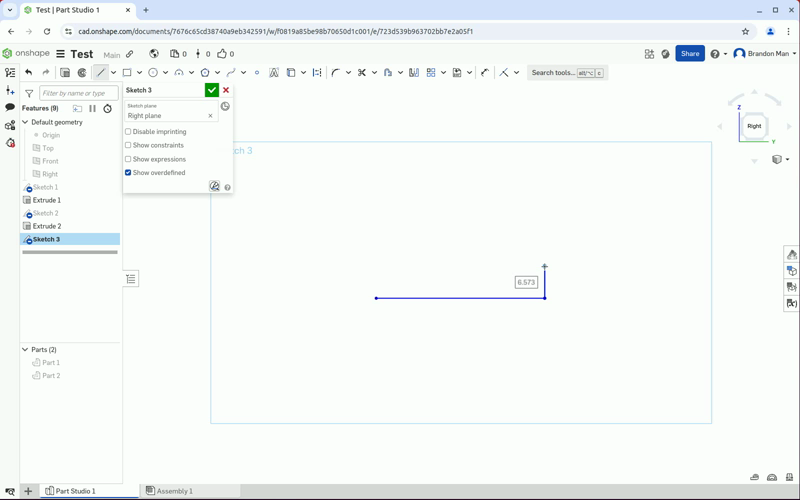
mouse_move(376, 266)
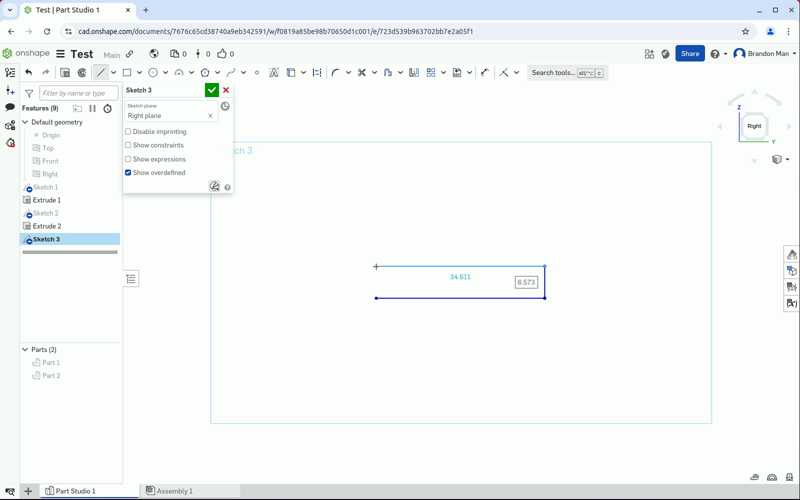
click(376, 266)
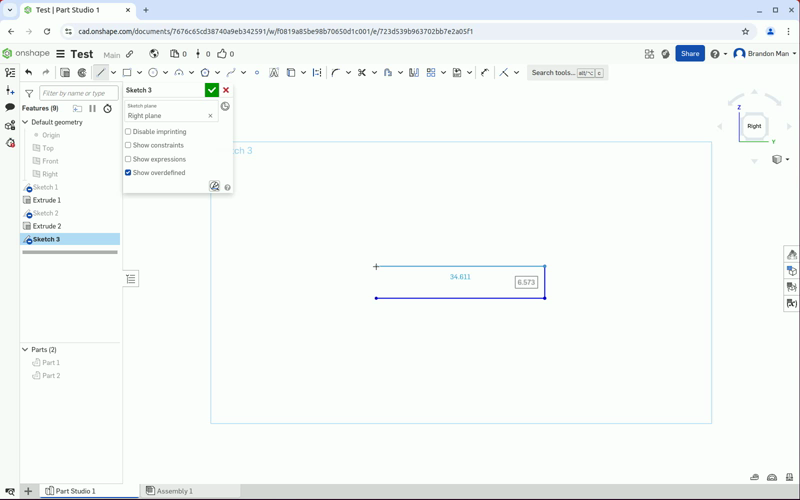
key_up(shift)
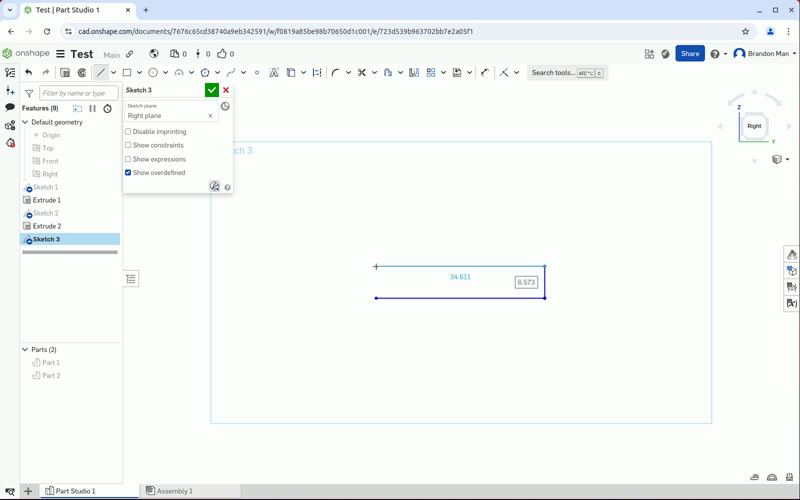
mouse_move(406, 266)
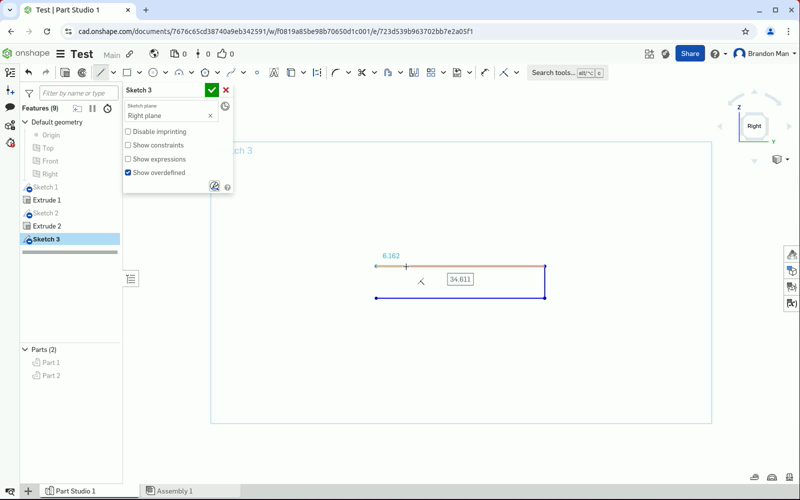
key_down(shift)
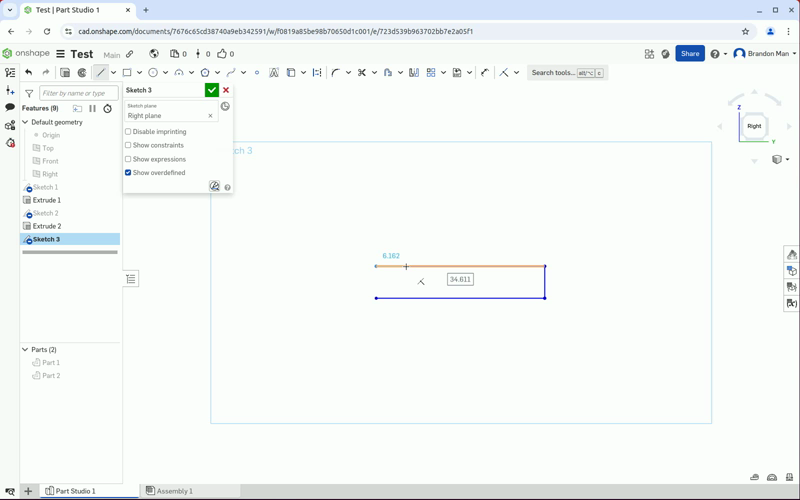
mouse_move(376, 298)
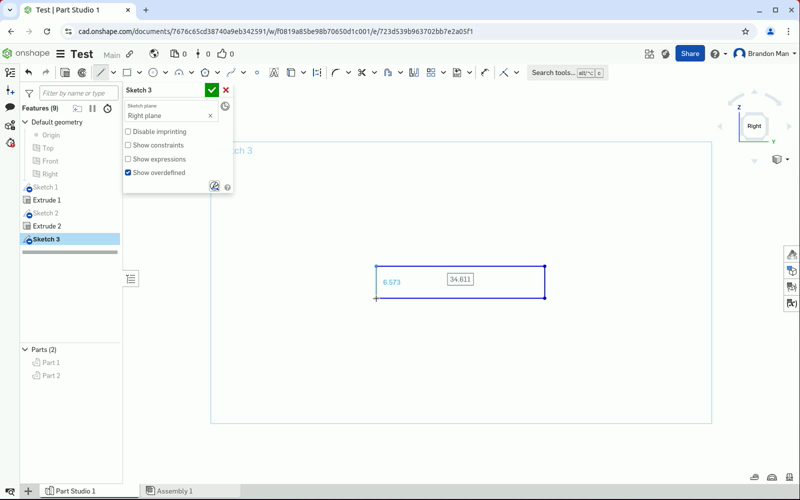
key_up(shift)
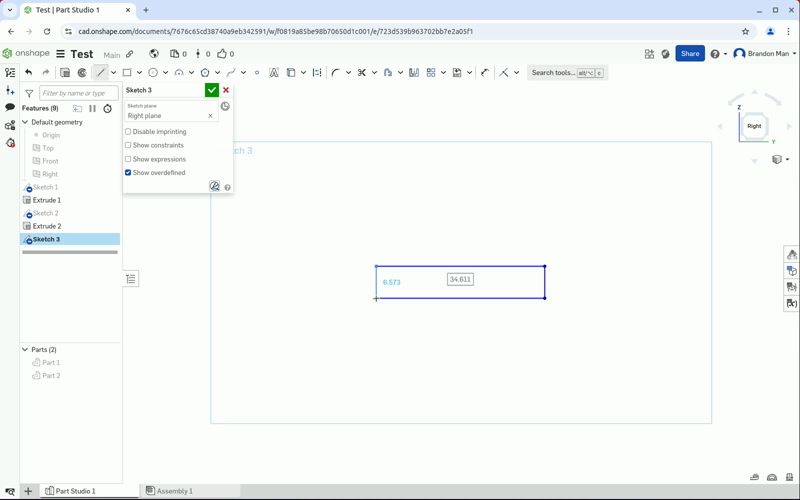
click(376, 298)
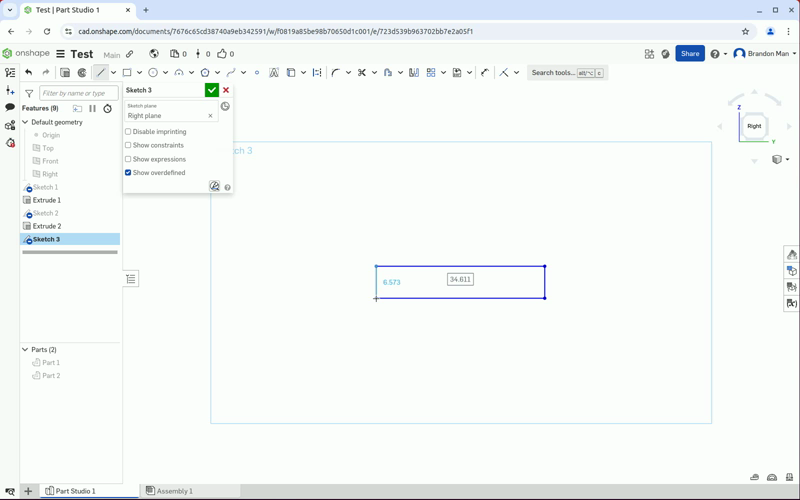
key(esc)
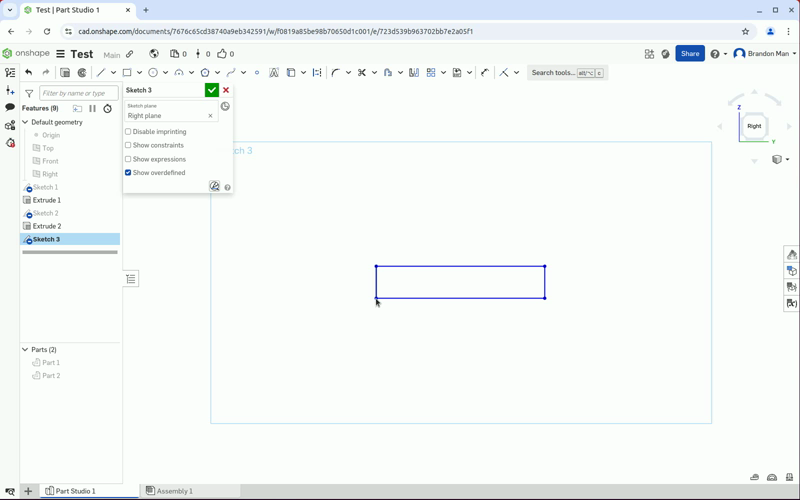
mouse_move(451, 294)
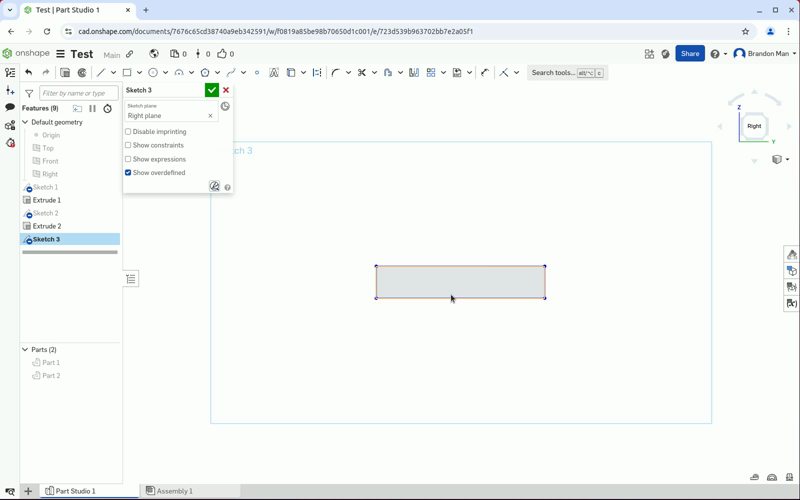
click(451, 294)
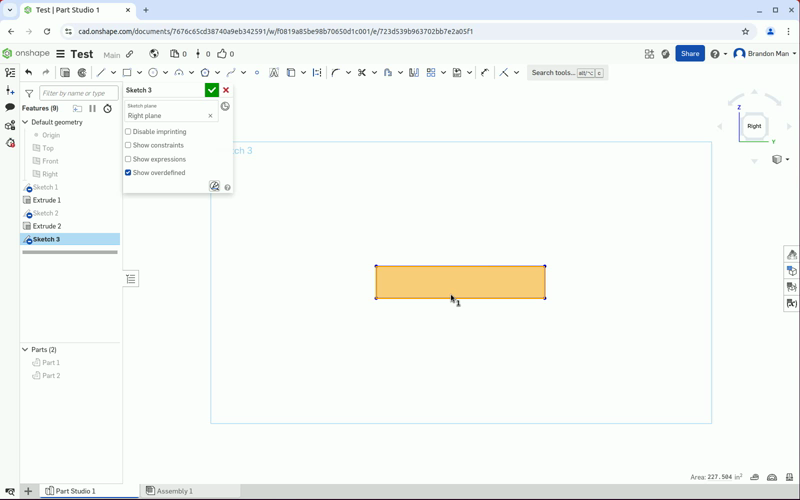
mouse_move(73, 352)
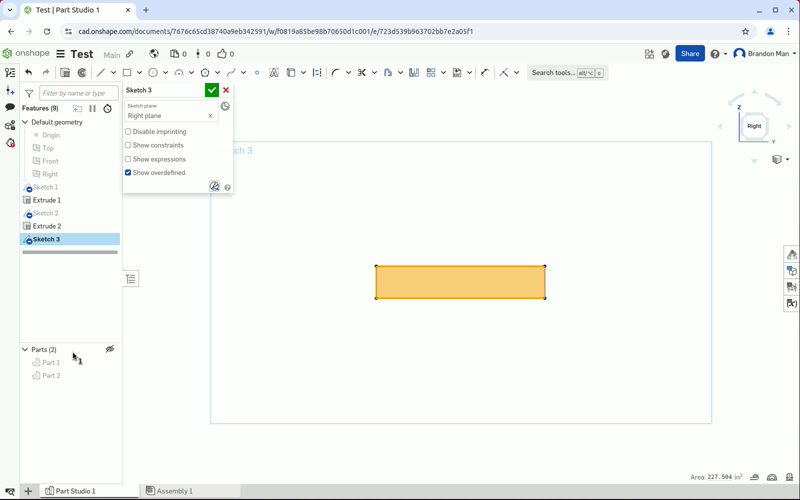
key(shift+y)
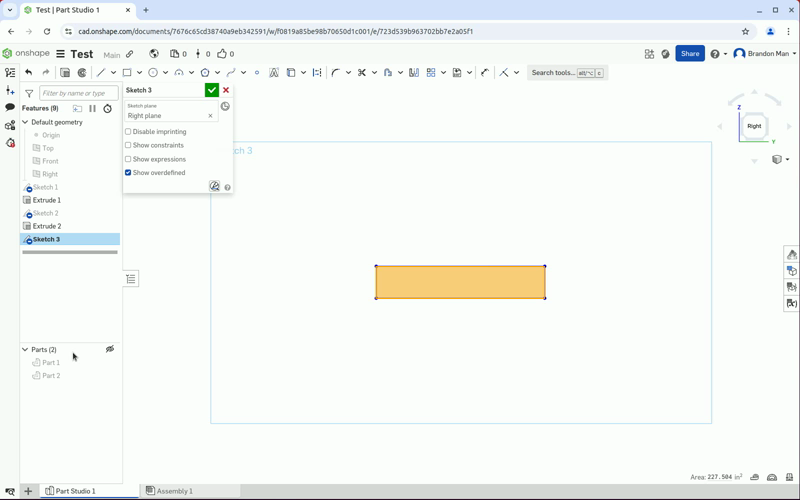
key(shift+e)
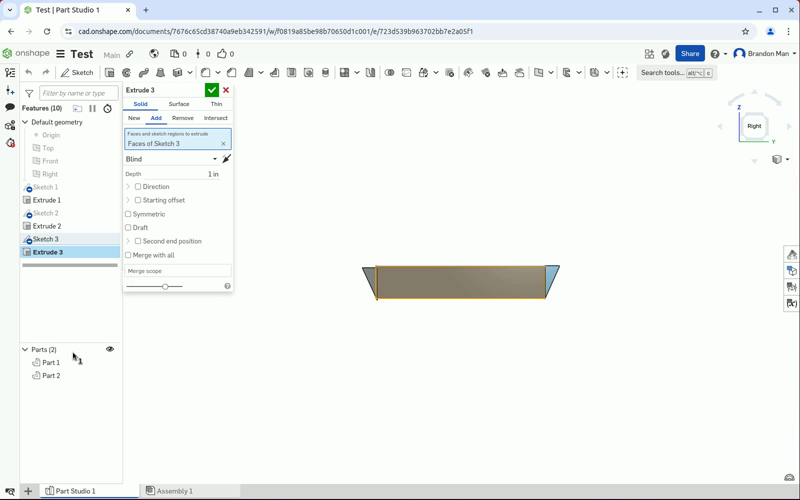
mouse_move(143, 106)
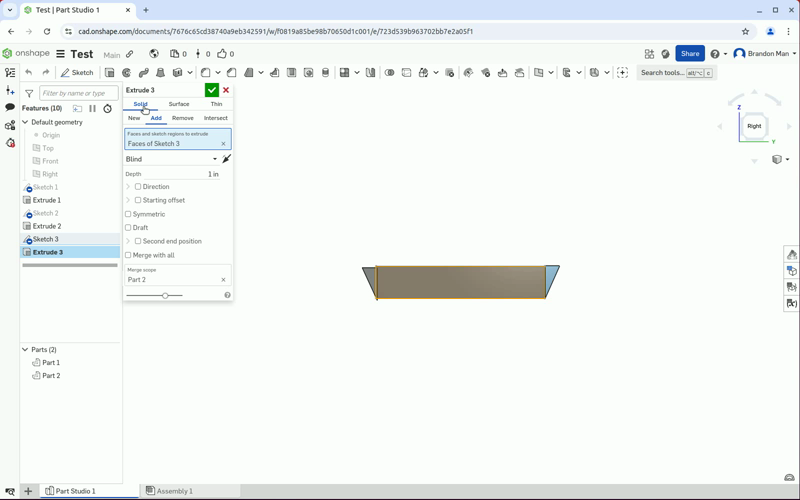
click(143, 106)
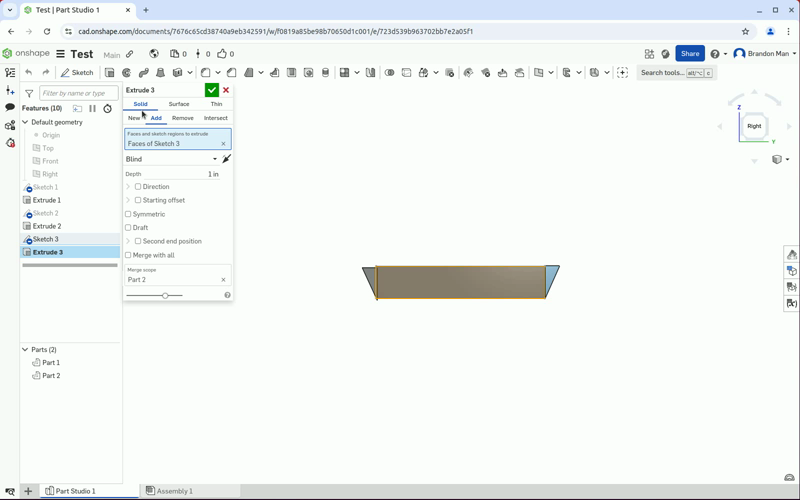
mouse_move(137, 120)
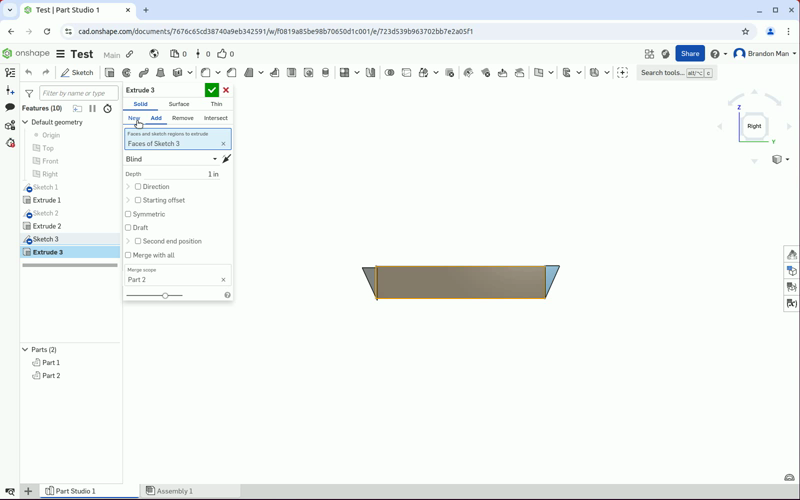
click(137, 120)
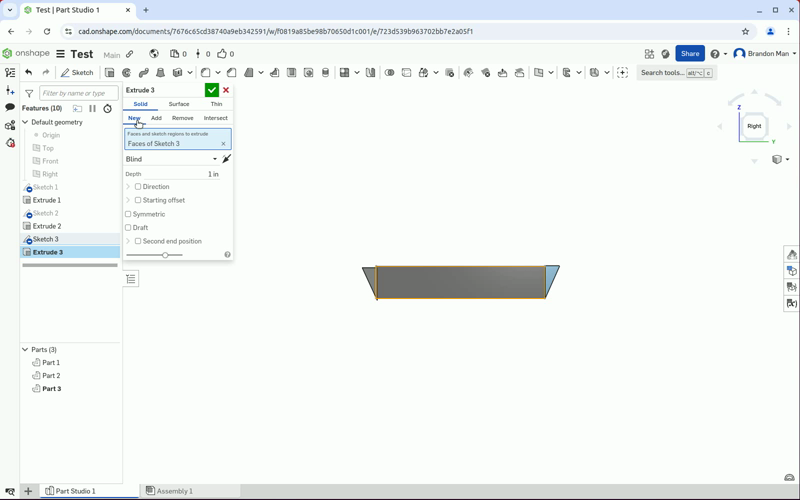
key(tab, 4)
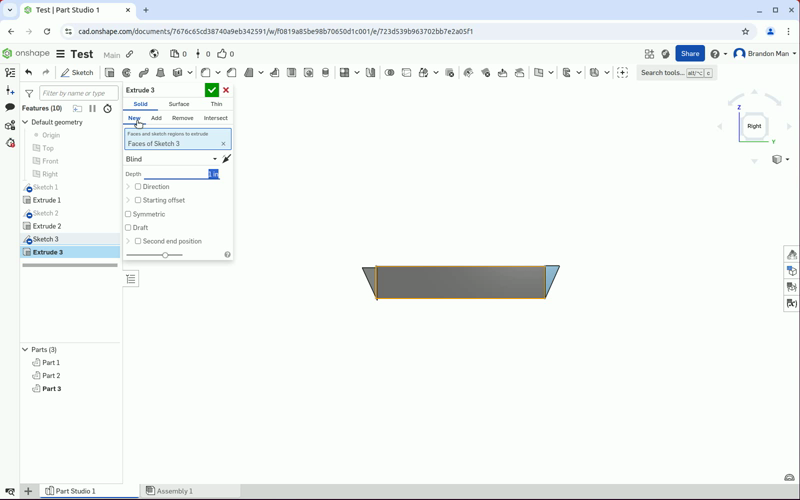
text(5.055)
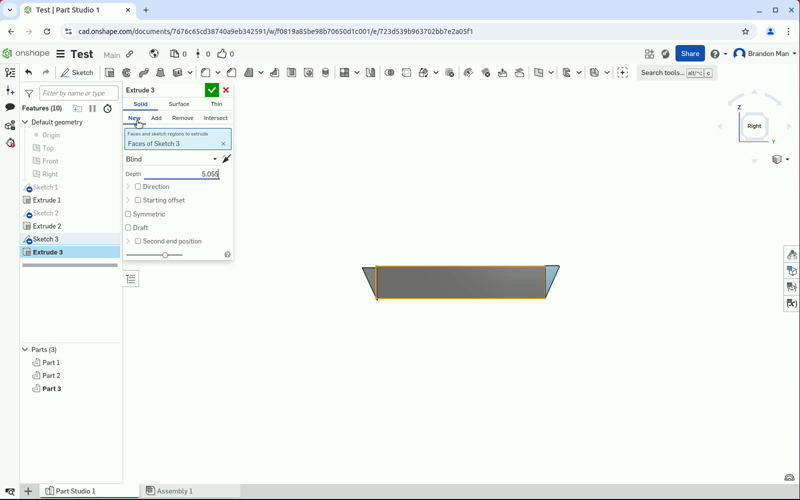
key(enter)
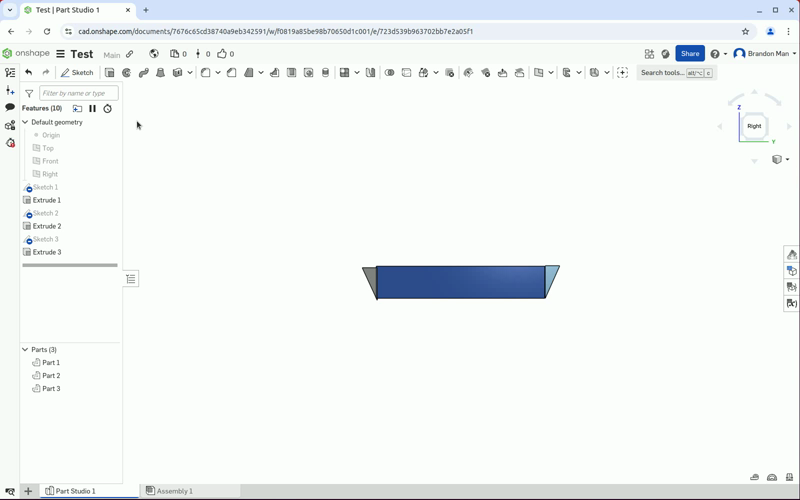
key(shift+h)
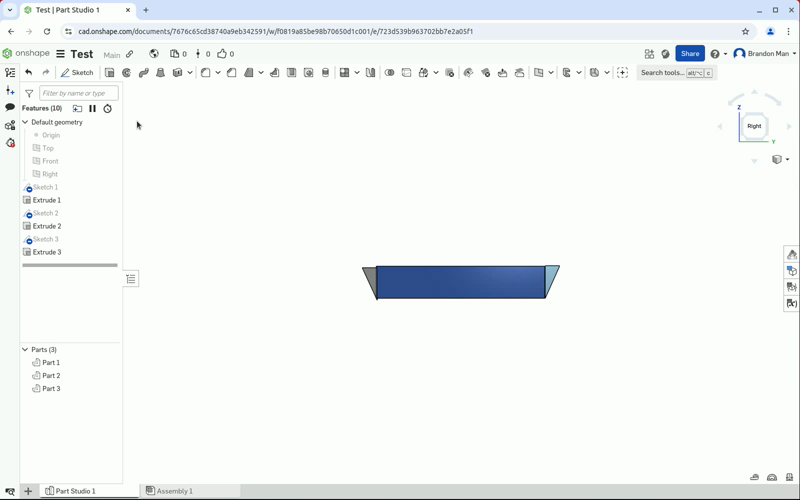
key(shift+h)
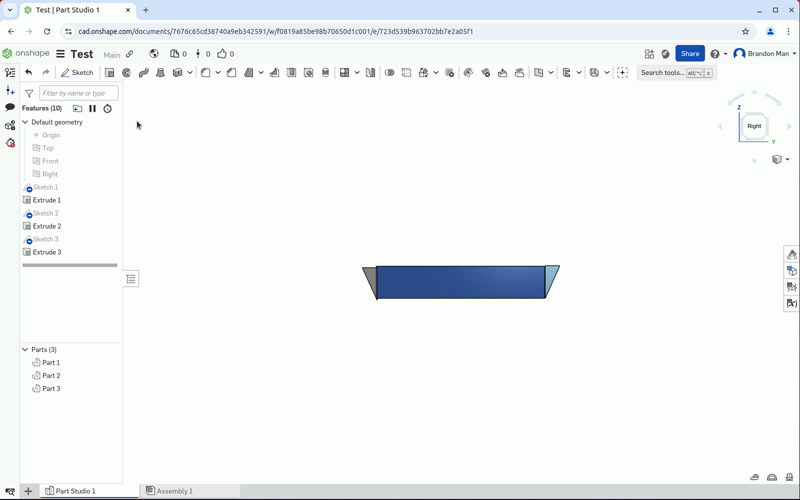
mouse_move(73, 189)
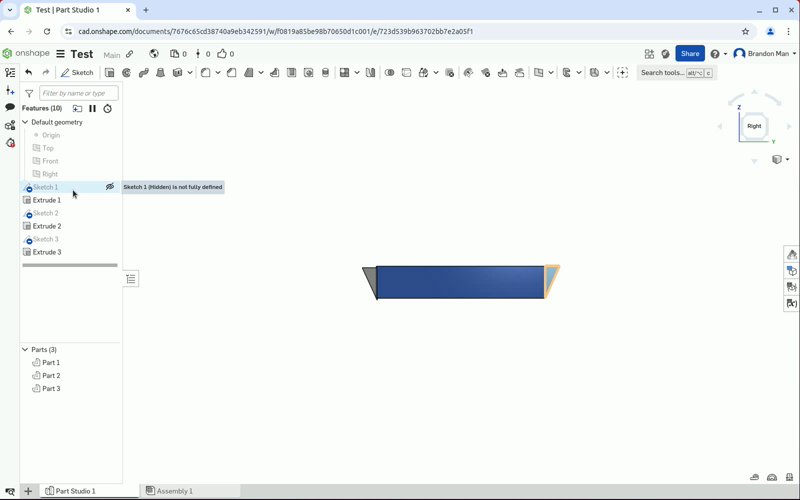
click(73, 189)
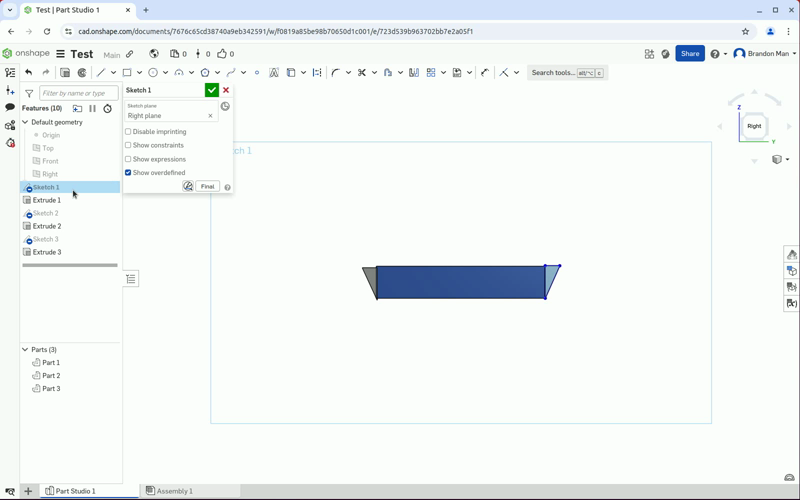
mouse_move(229, 92)
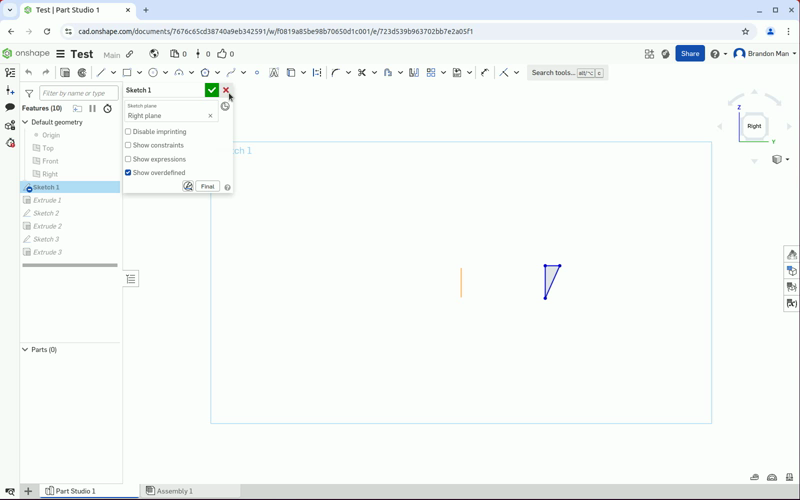
click(229, 92)
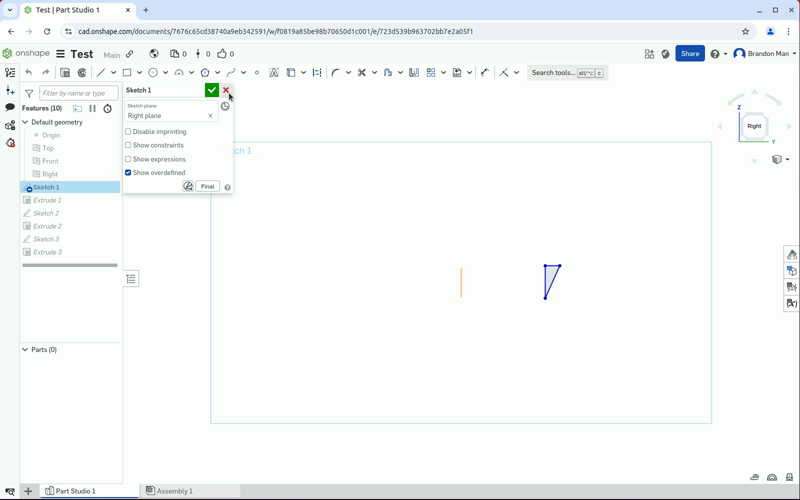
key(shift+s)
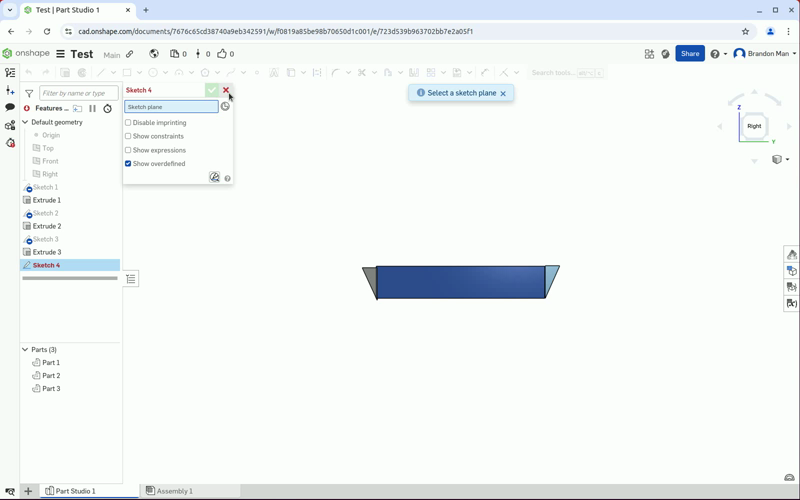
mouse_move(73, 176)
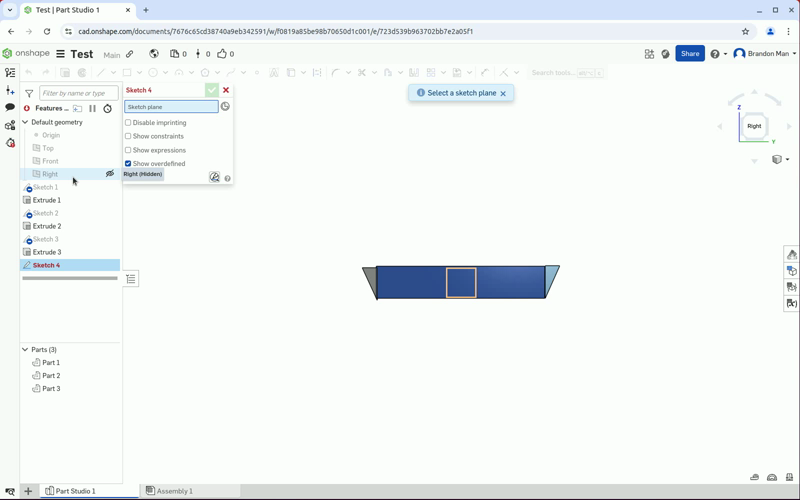
click(73, 176)
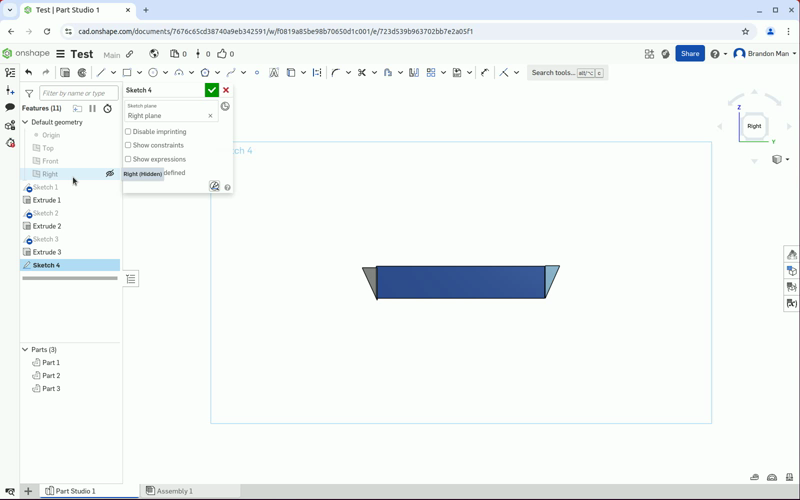
mouse_move(73, 352)
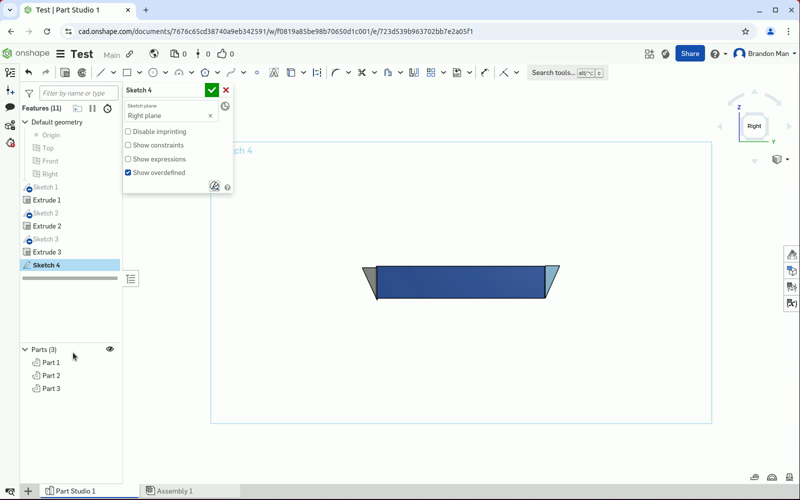
key(y)
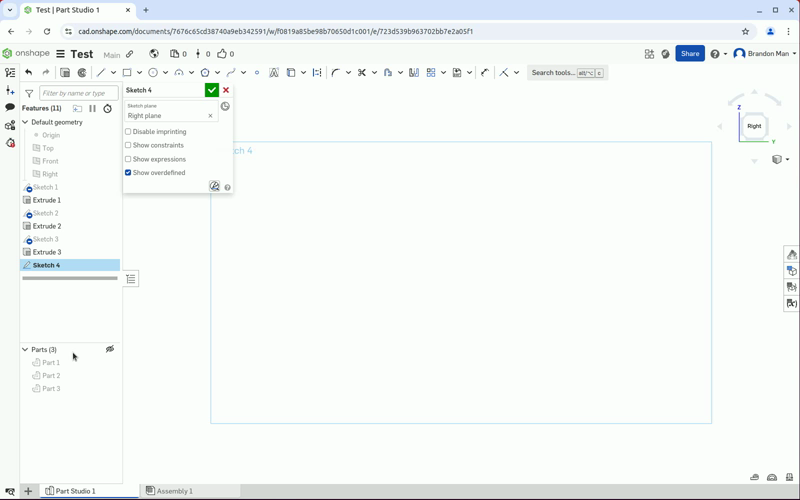
key(l)
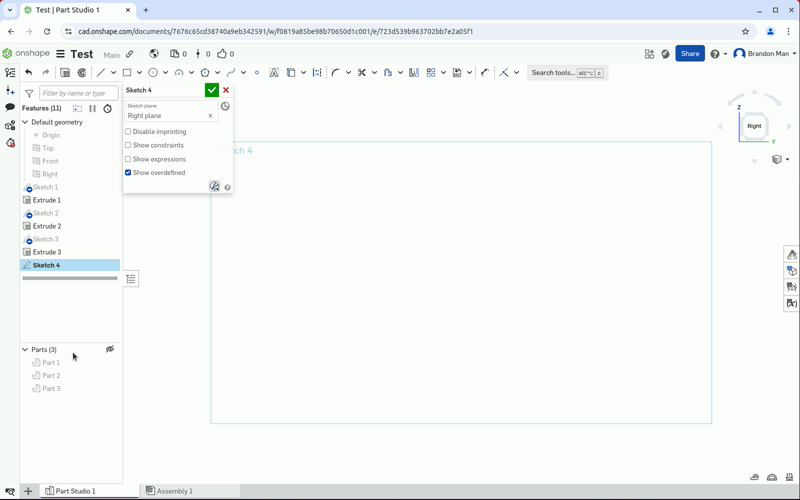
key_down(shift)
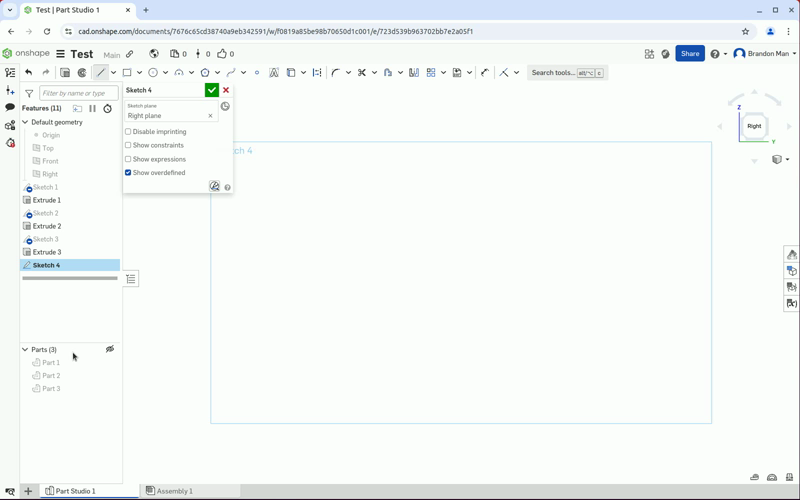
mouse_move(348, 236)
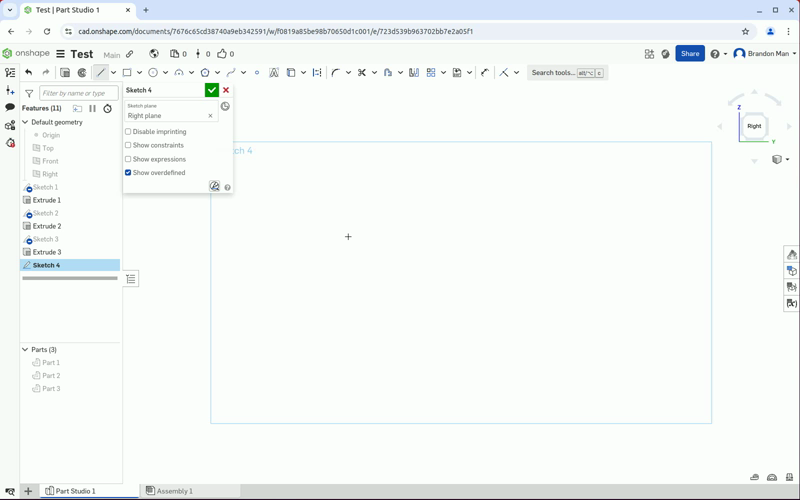
click(348, 236)
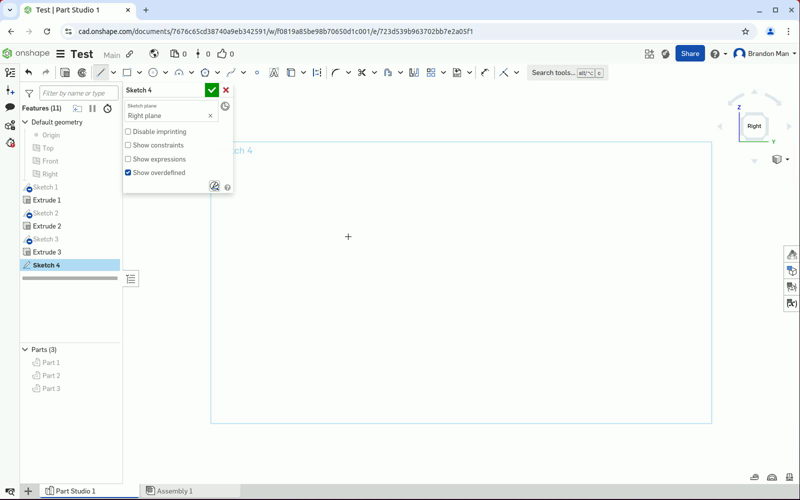
key_up(shift)
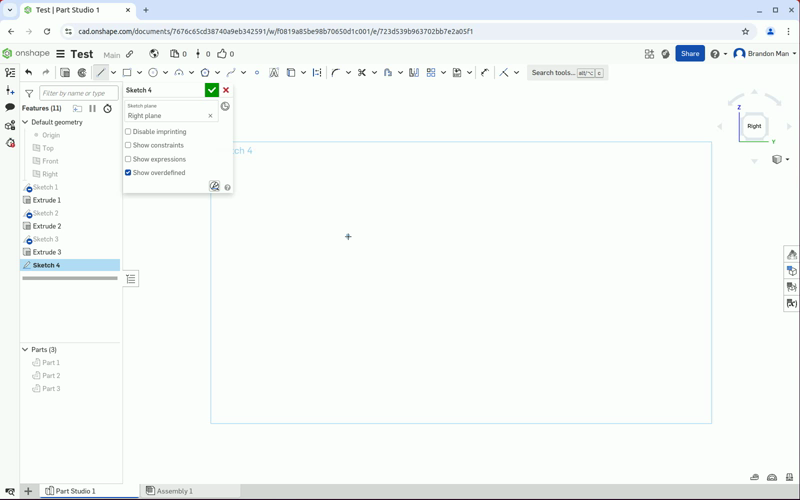
key_down(shift)
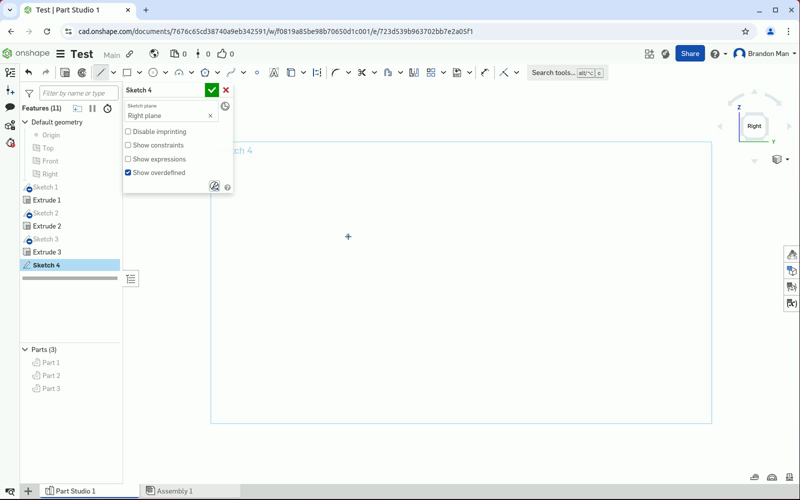
mouse_move(378, 236)
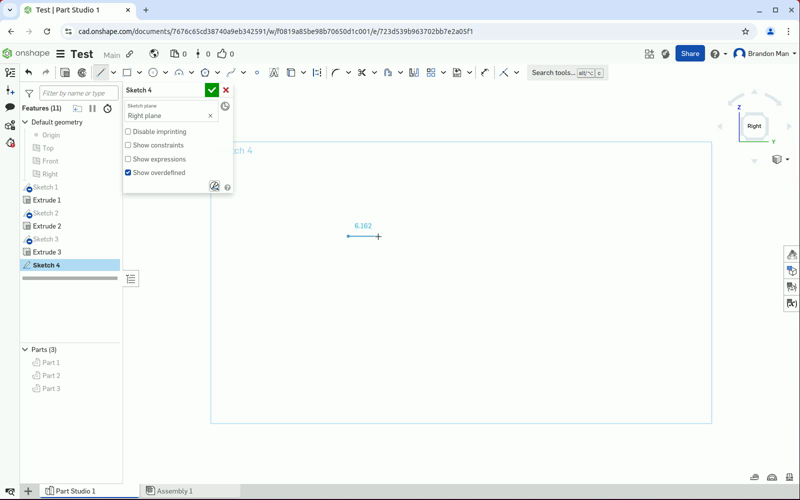
mouse_move(362, 266)
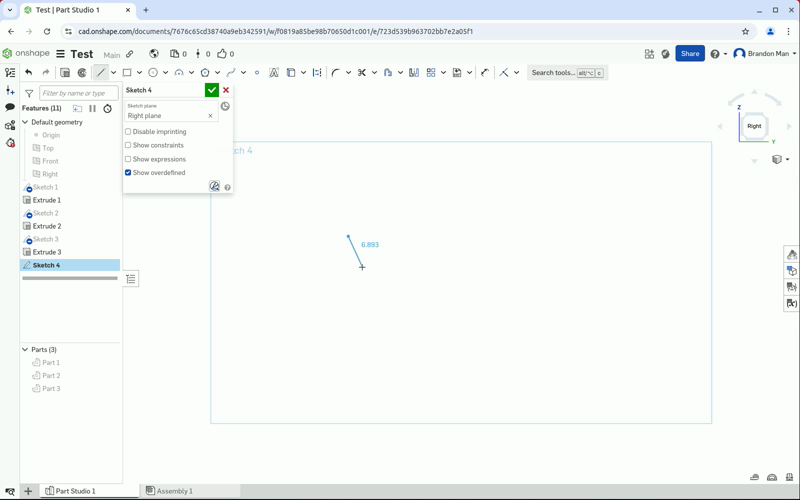
click(362, 266)
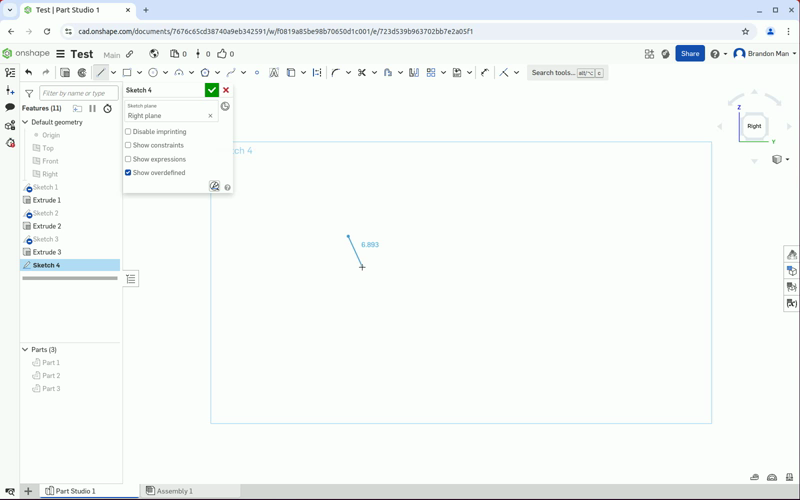
key_up(shift)
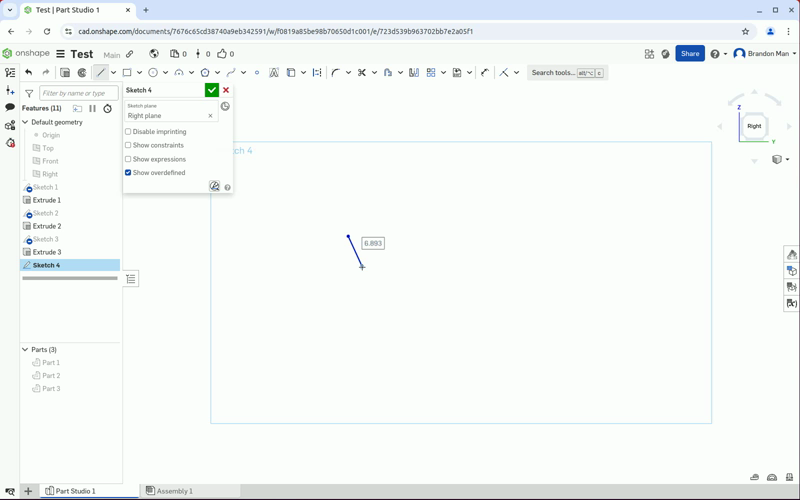
key_down(shift)
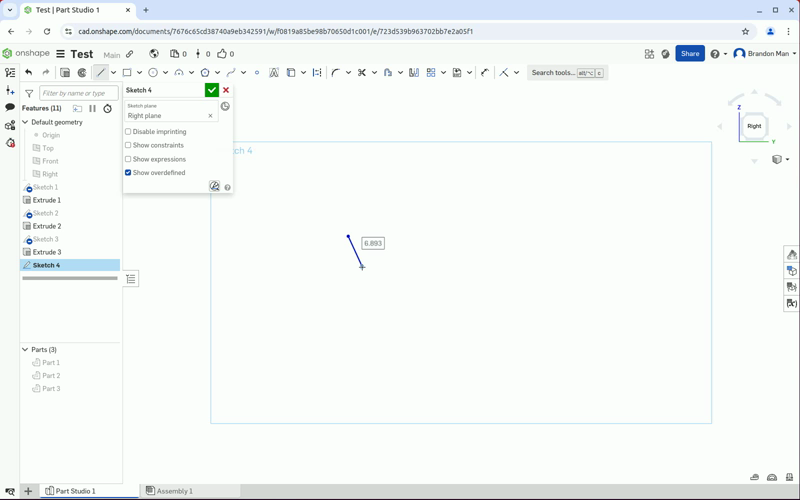
mouse_move(392, 266)
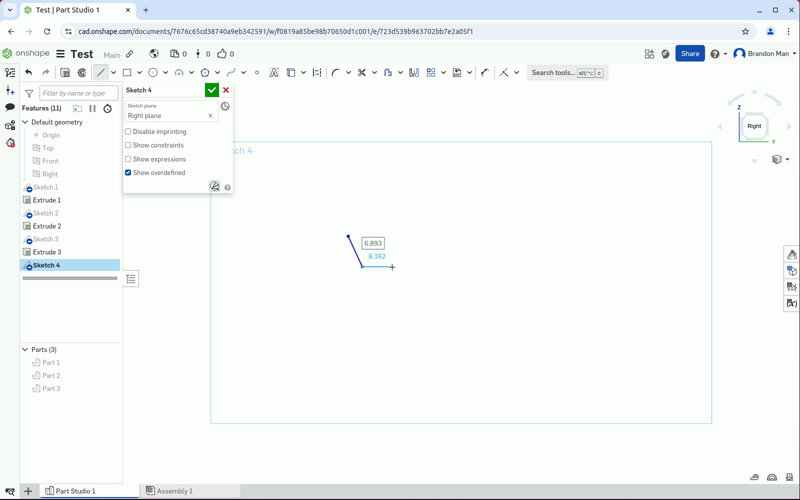
mouse_move(376, 266)
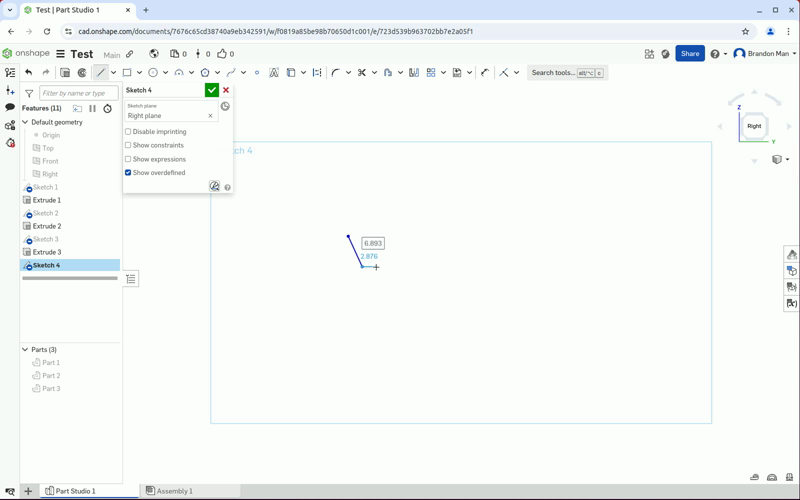
click(376, 266)
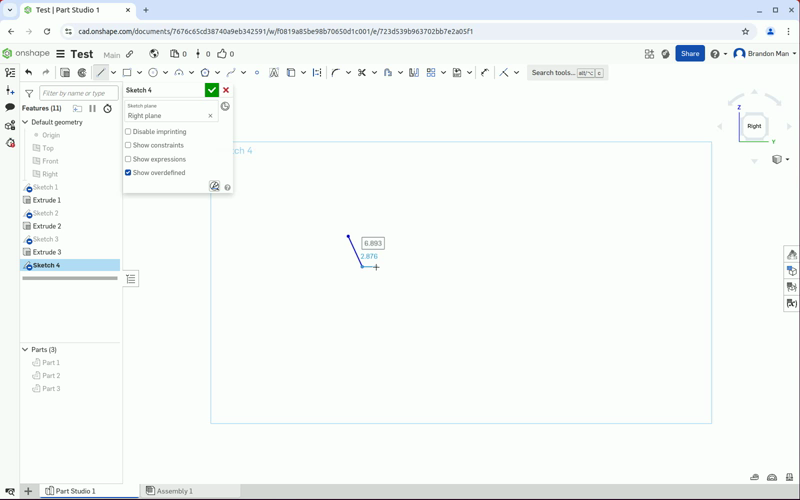
key_up(shift)
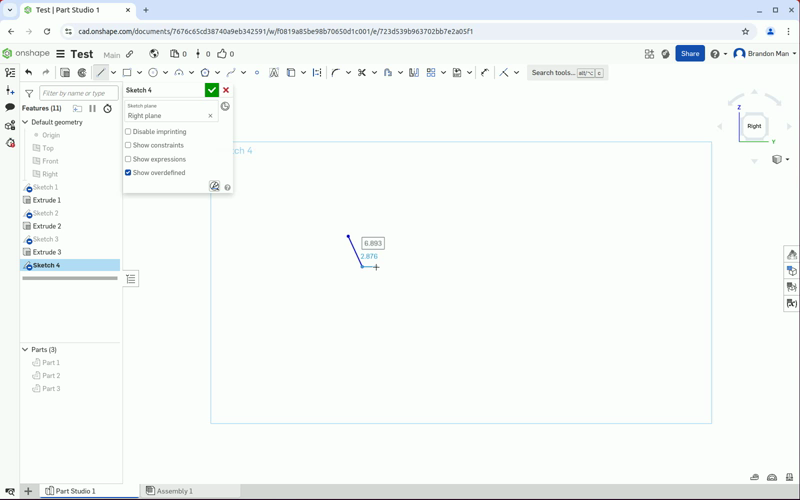
key_down(shift)
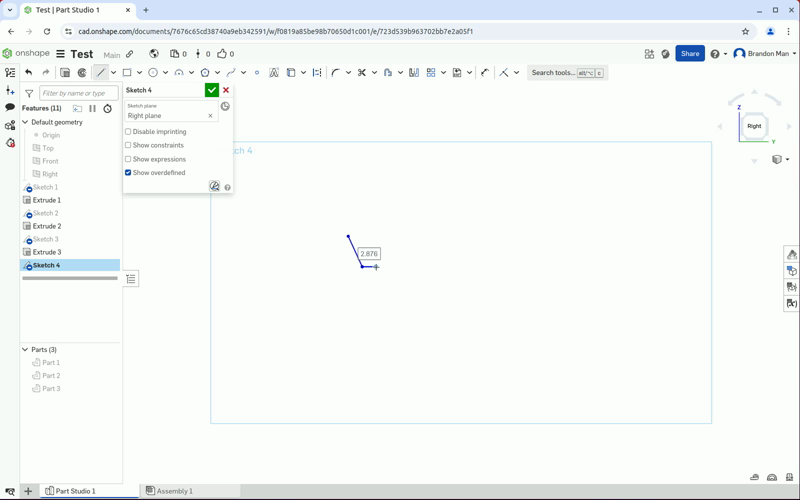
mouse_move(543, 266)
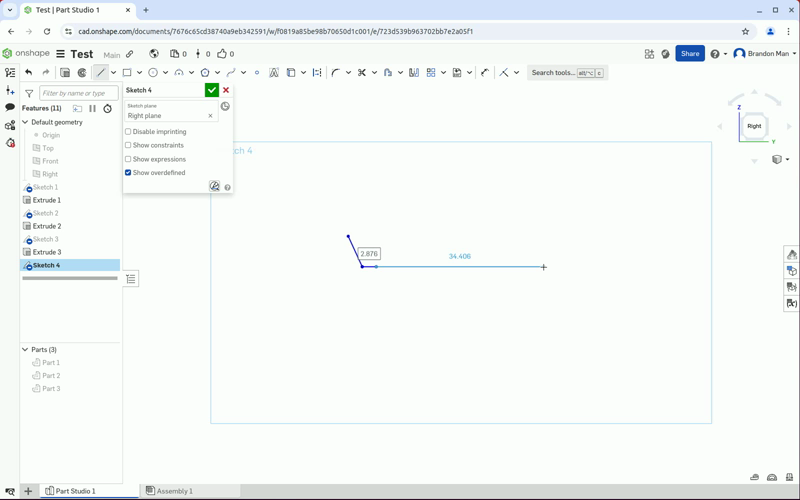
click(543, 266)
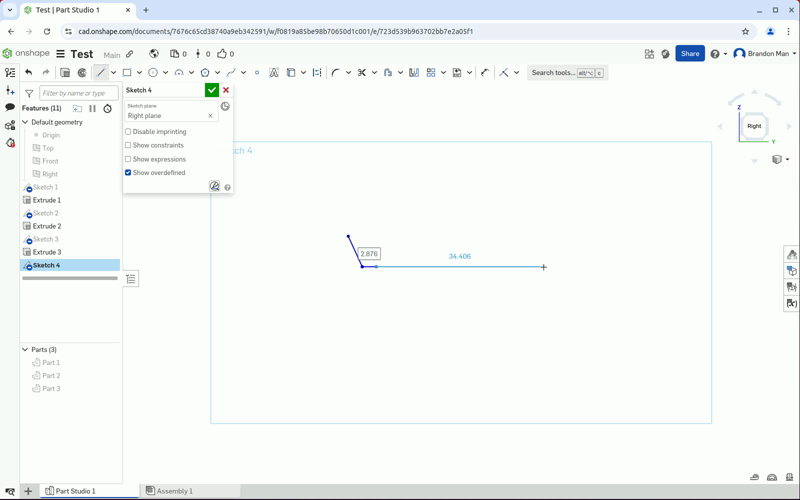
key_up(shift)
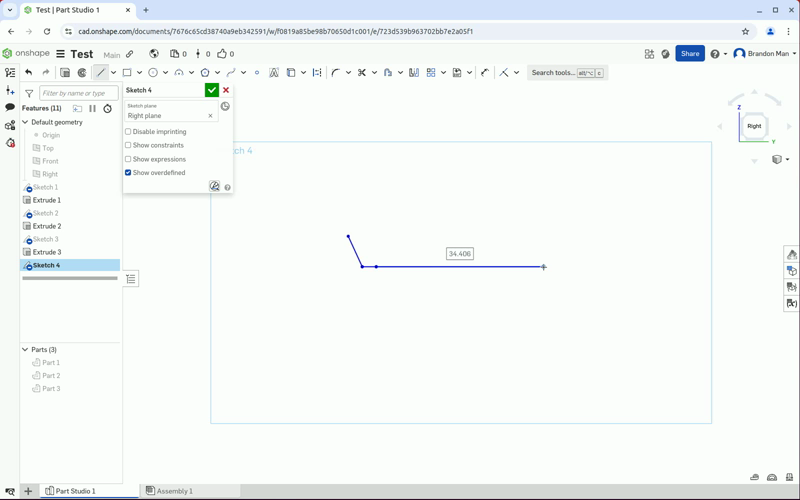
key_down(shift)
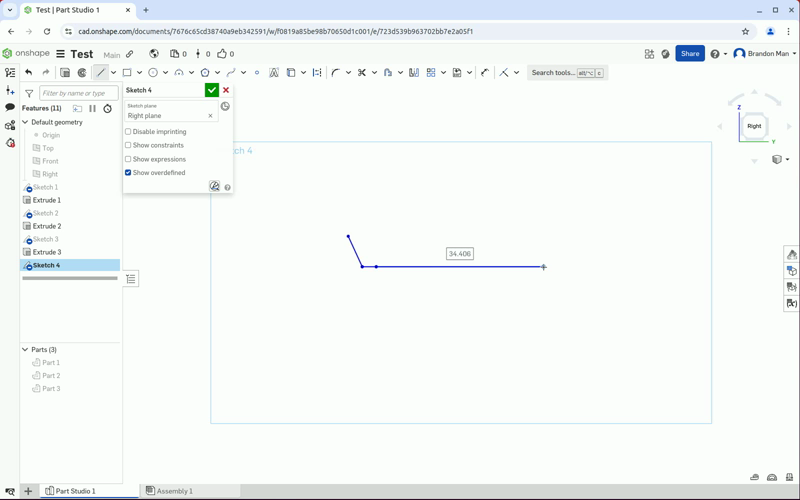
mouse_move(573, 266)
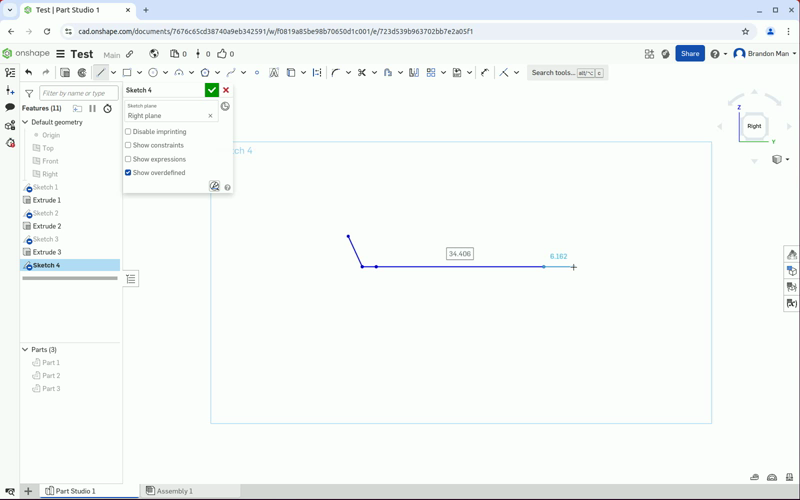
mouse_move(558, 266)
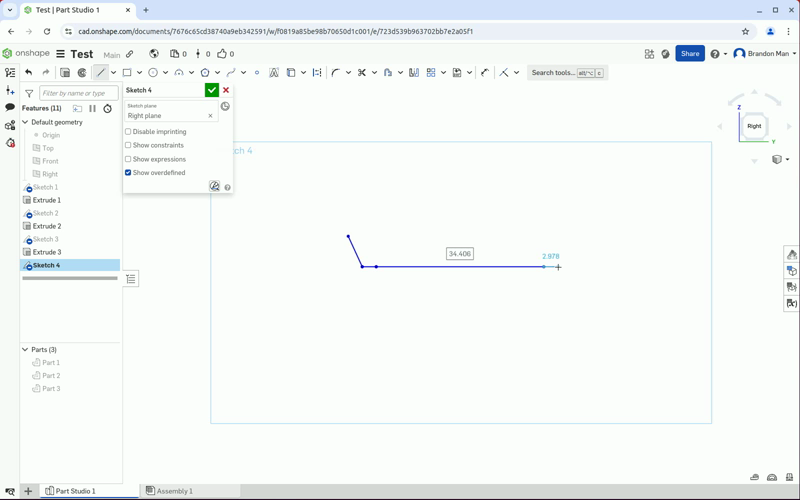
click(558, 266)
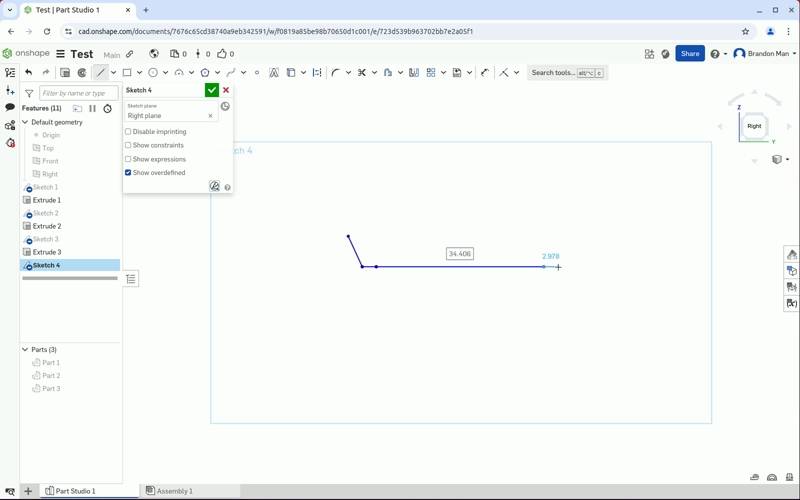
key_up(shift)
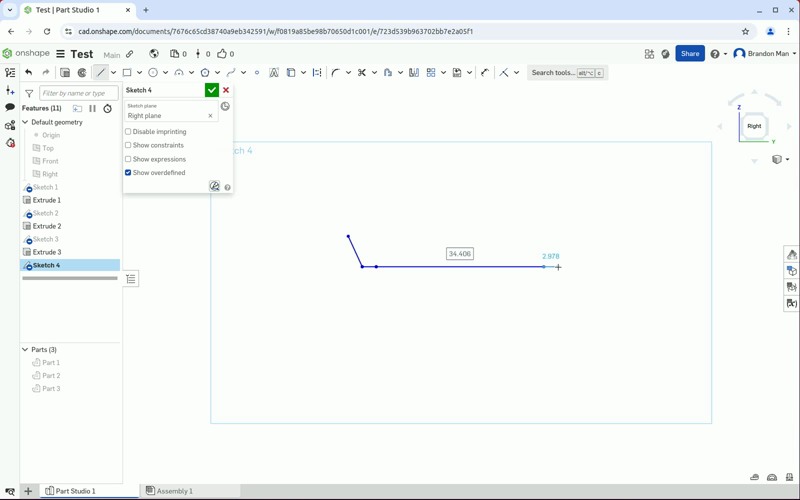
key_down(shift)
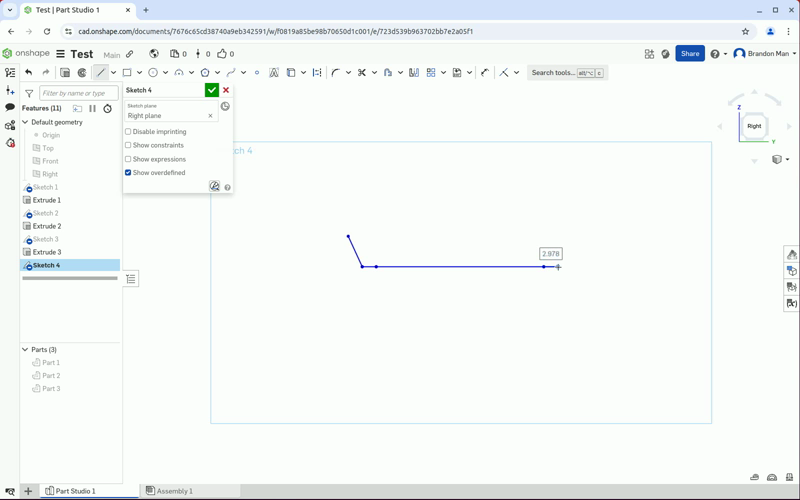
mouse_move(588, 266)
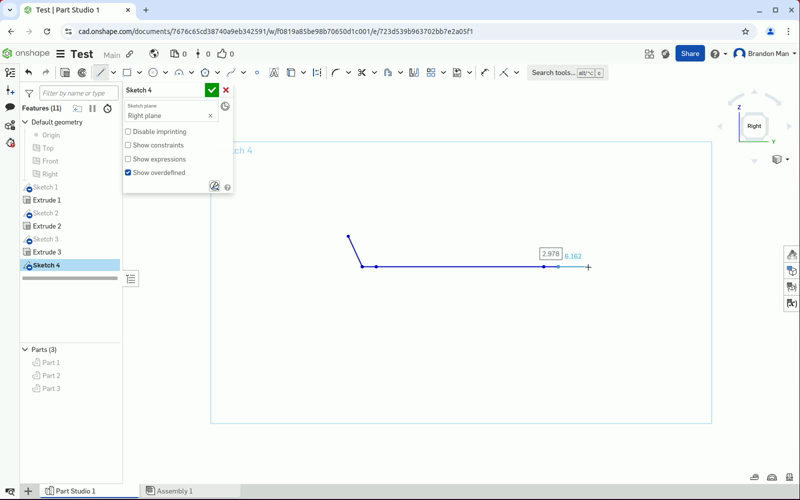
mouse_move(572, 236)
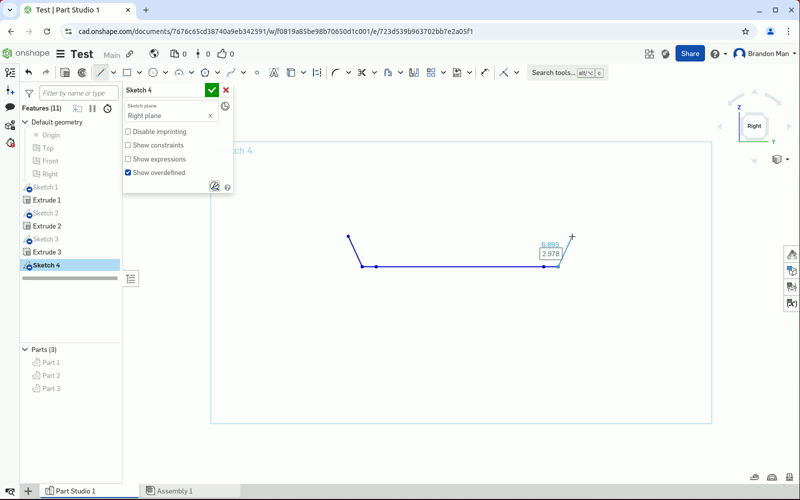
click(572, 236)
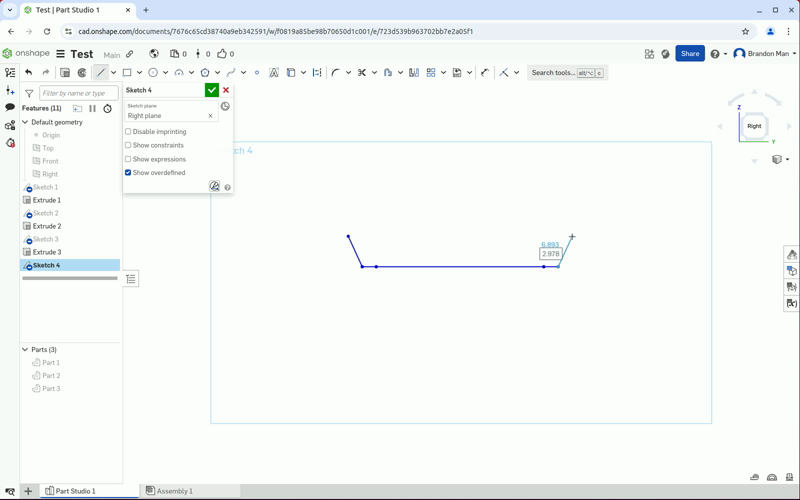
key_up(shift)
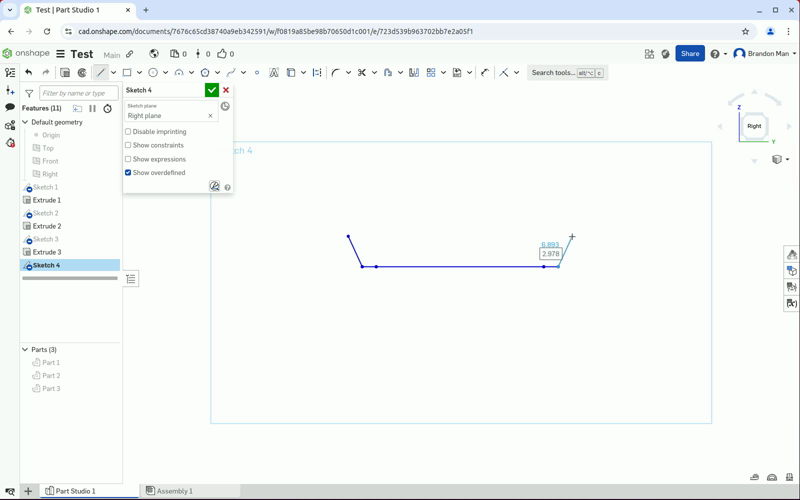
key_down(shift)
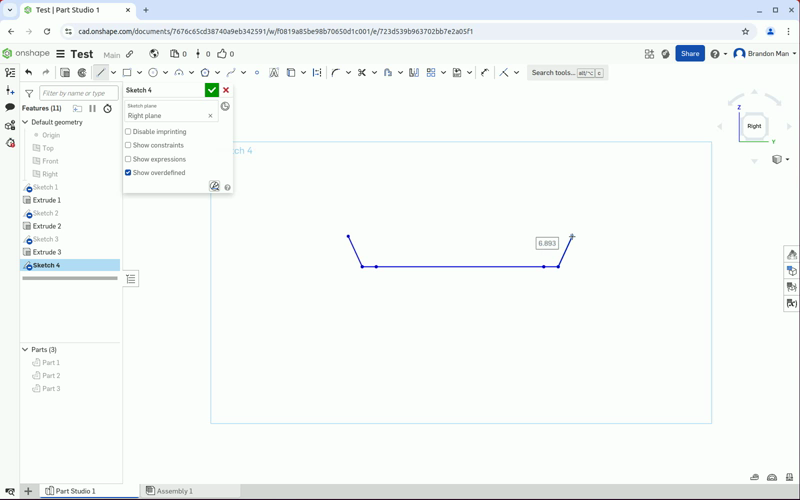
mouse_move(348, 236)
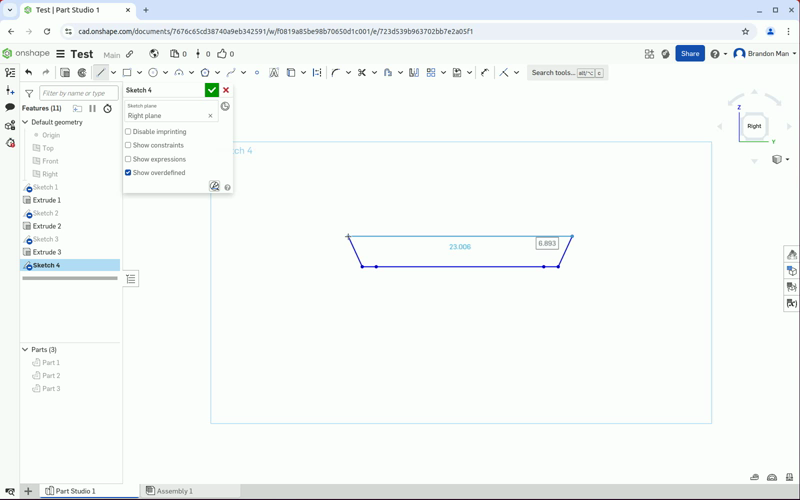
key_up(shift)
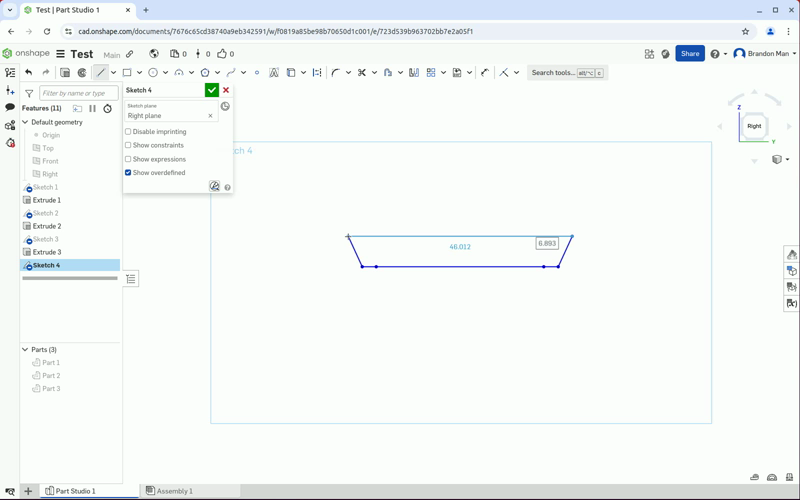
click(348, 236)
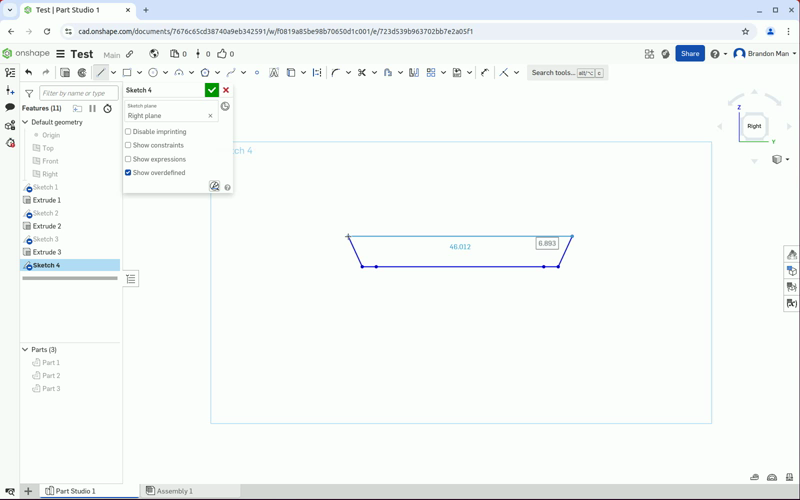
key(esc)
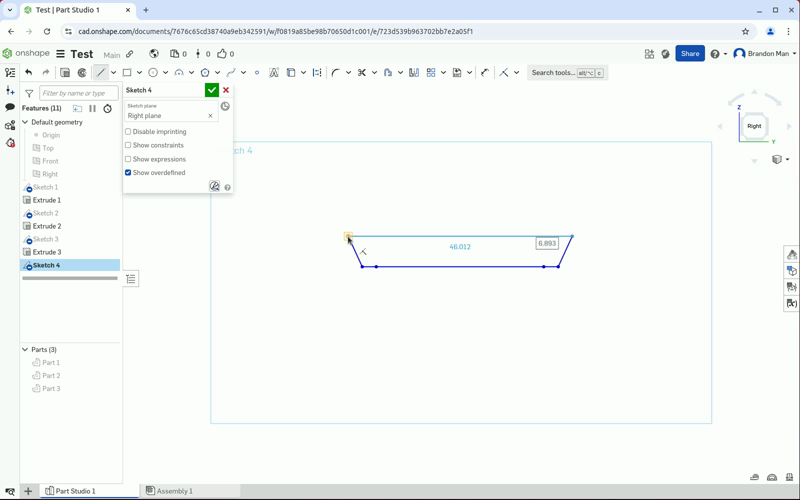
mouse_move(417, 261)
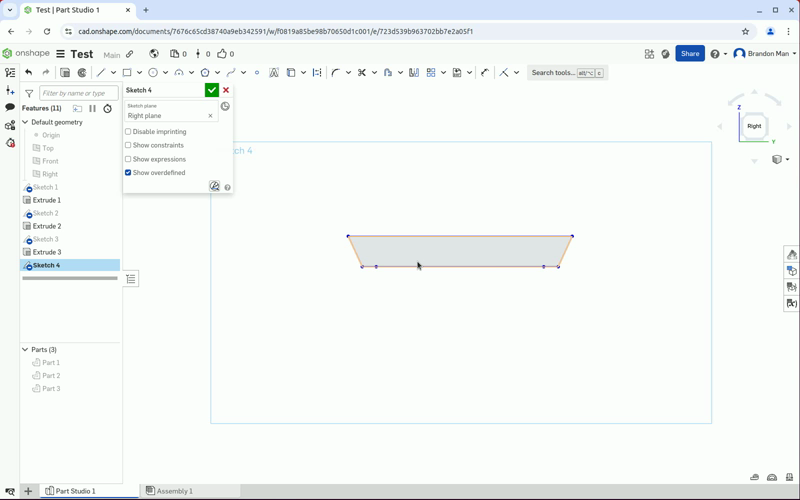
click(417, 261)
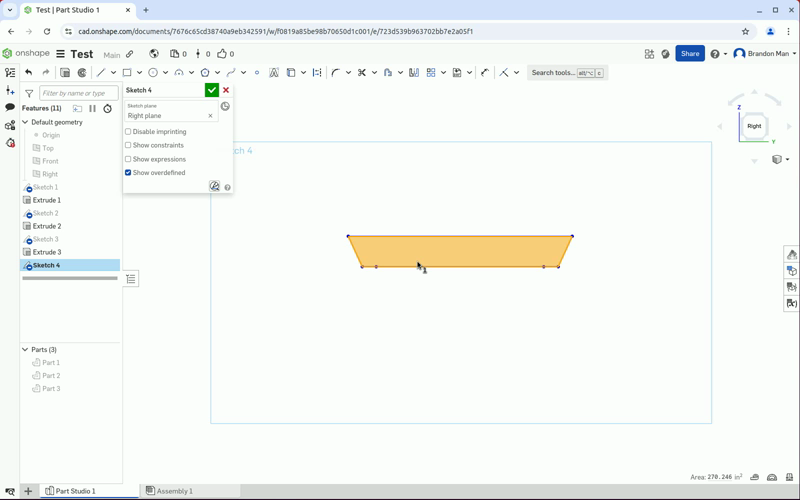
mouse_move(73, 352)
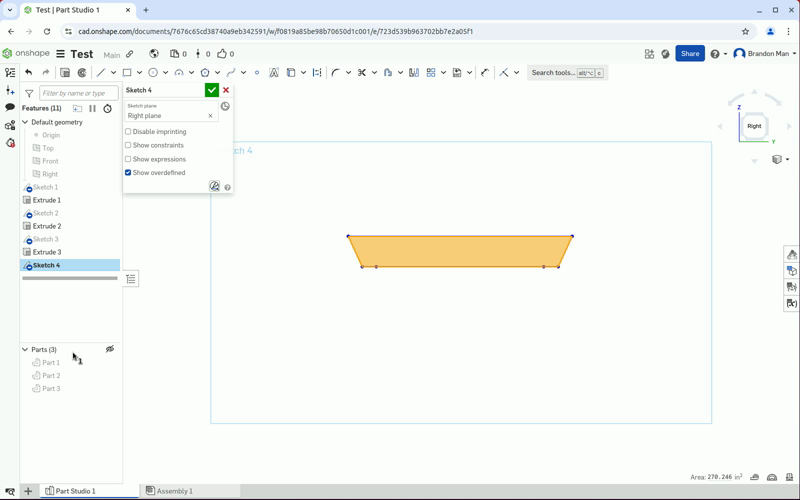
key(shift+y)
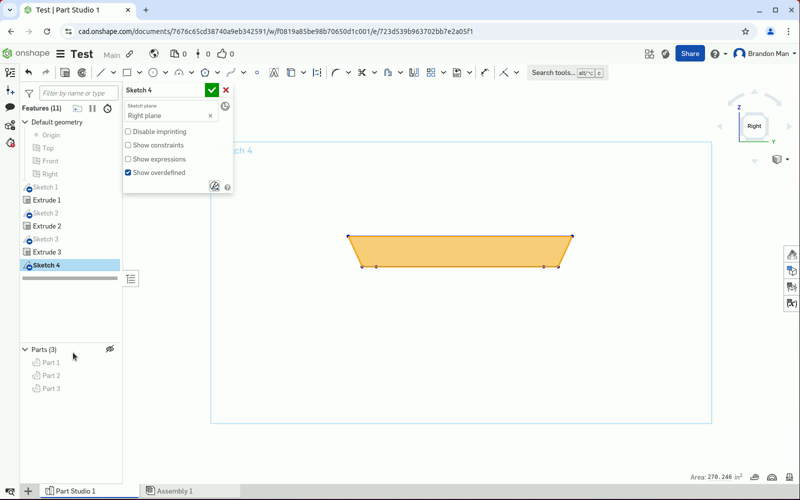
key(shift+e)
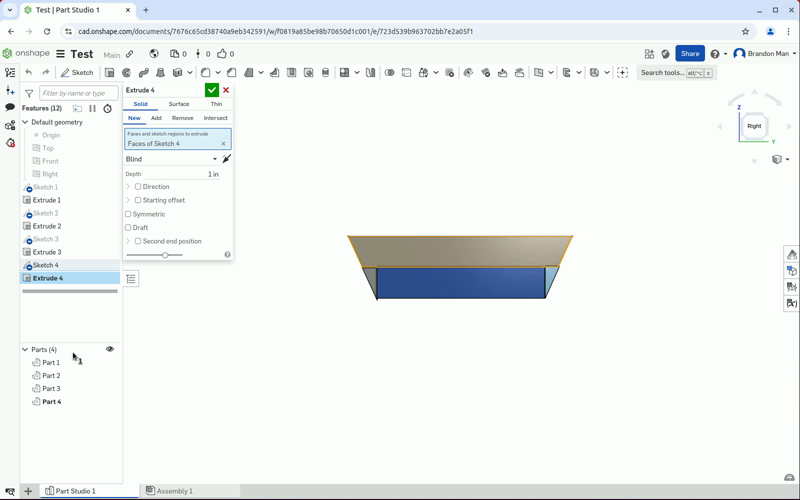
mouse_move(143, 106)
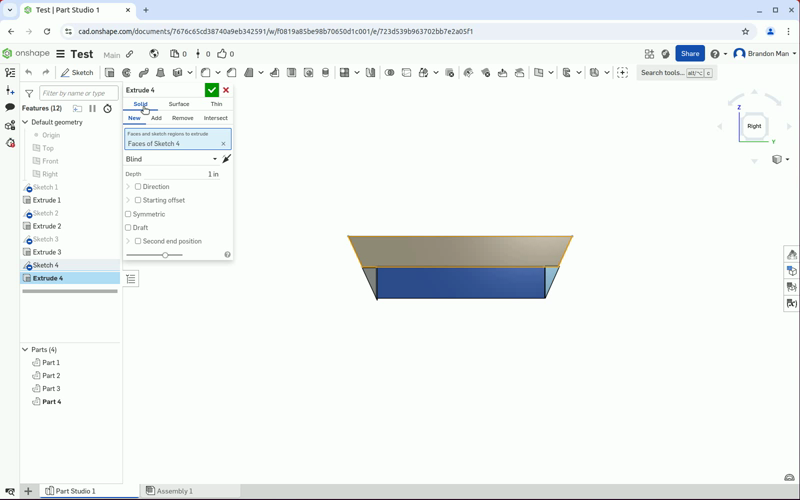
click(143, 106)
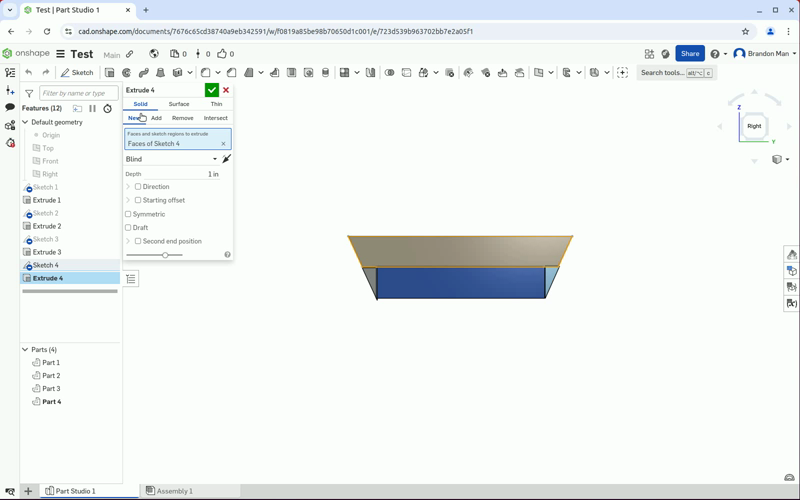
mouse_move(137, 120)
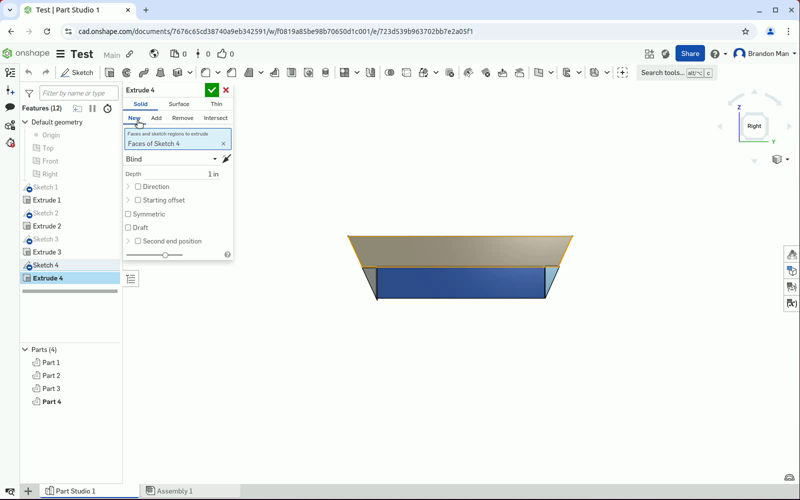
click(137, 120)
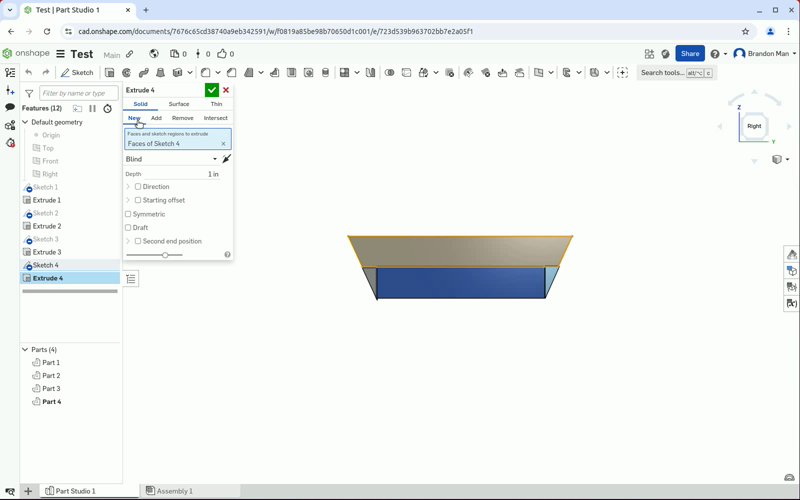
key(tab, 4)
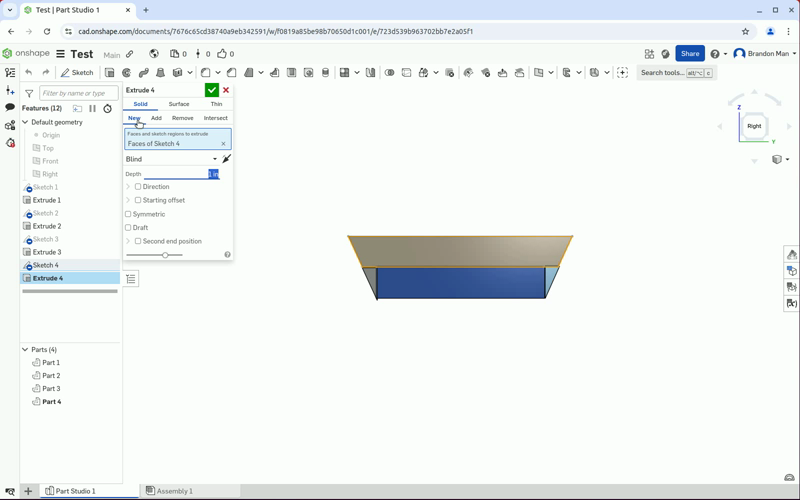
text(5.055)
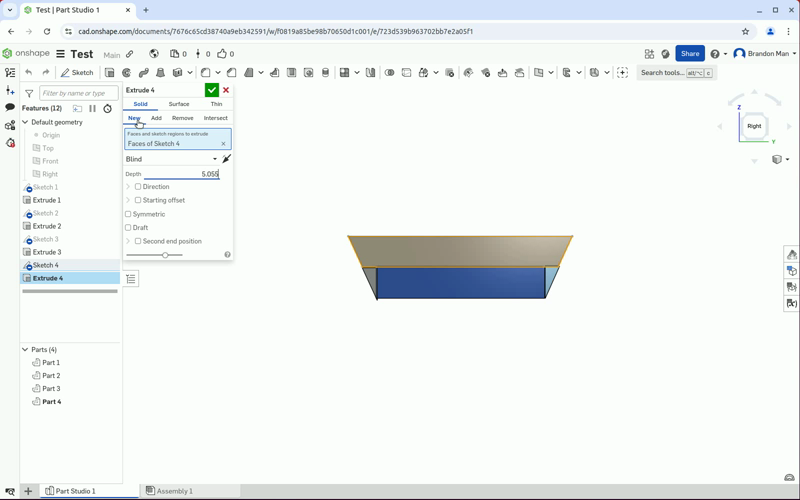
key(enter)
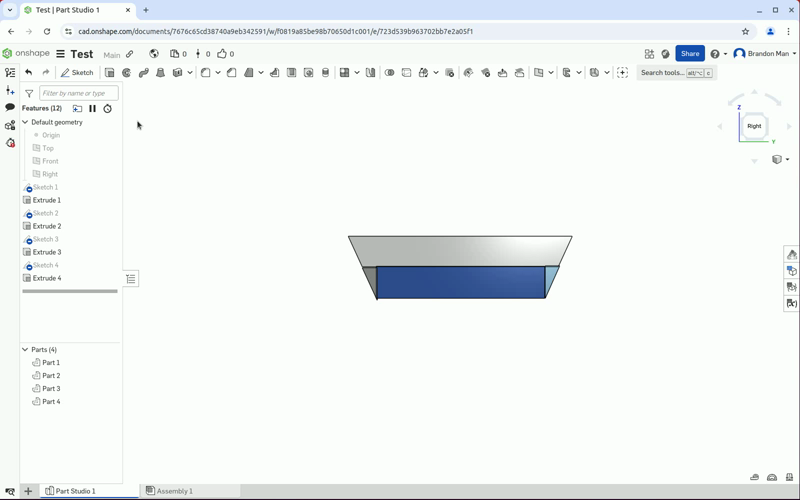
key(shift+h)
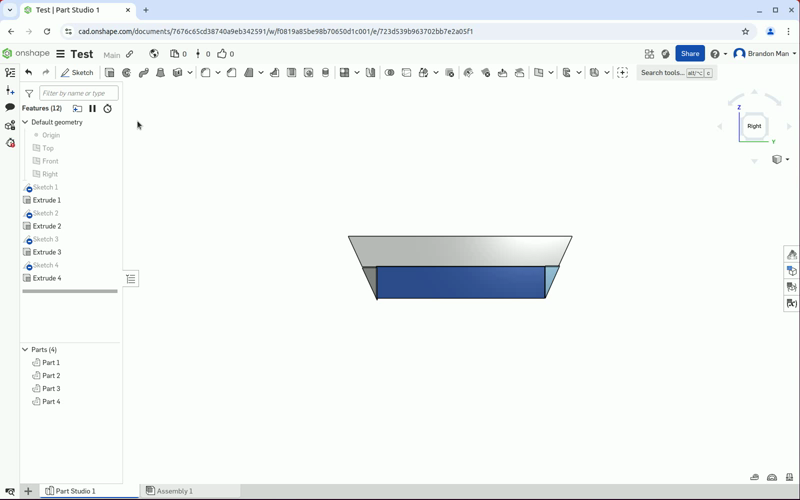
key(shift+h)
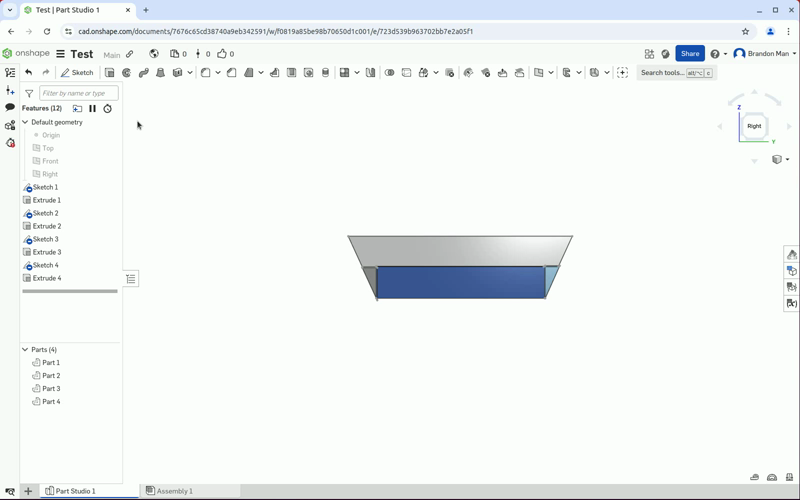
key(shift+7)
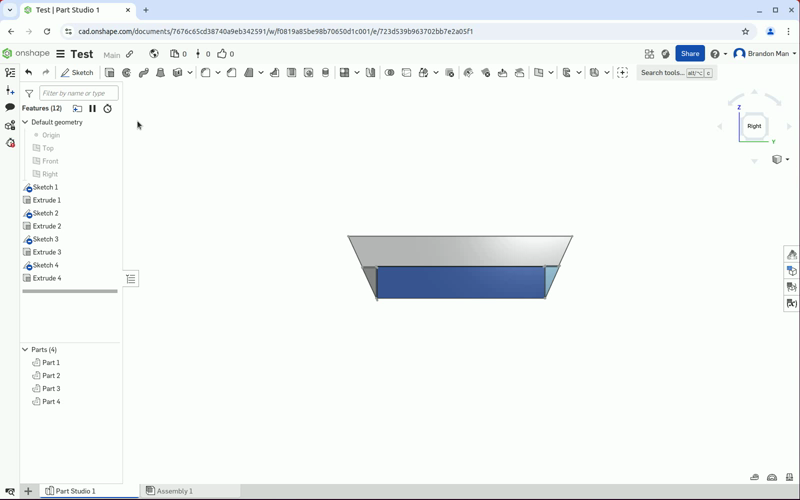
key(right, 2)
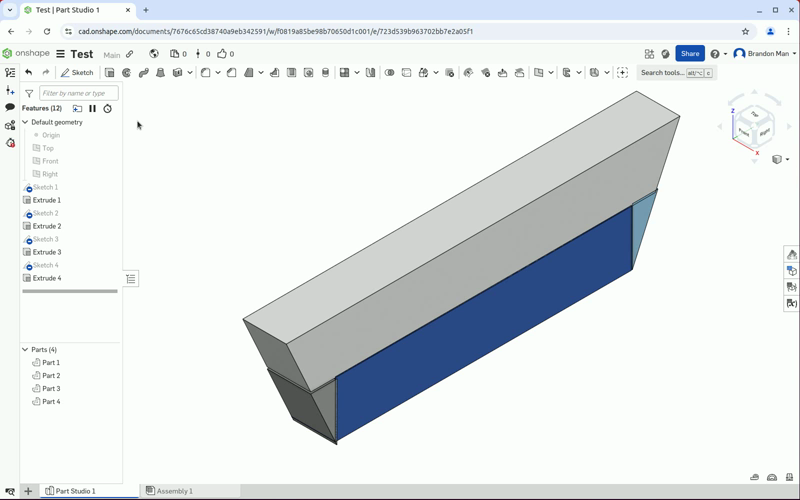
key(down, 2)
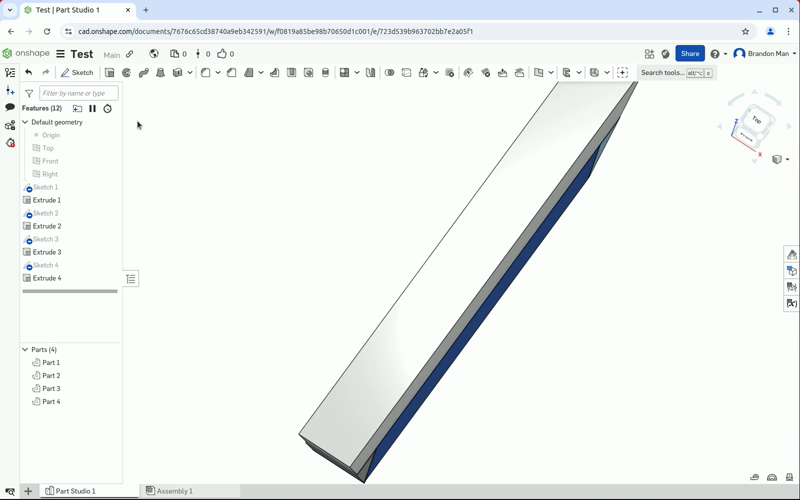
key(up, 2)
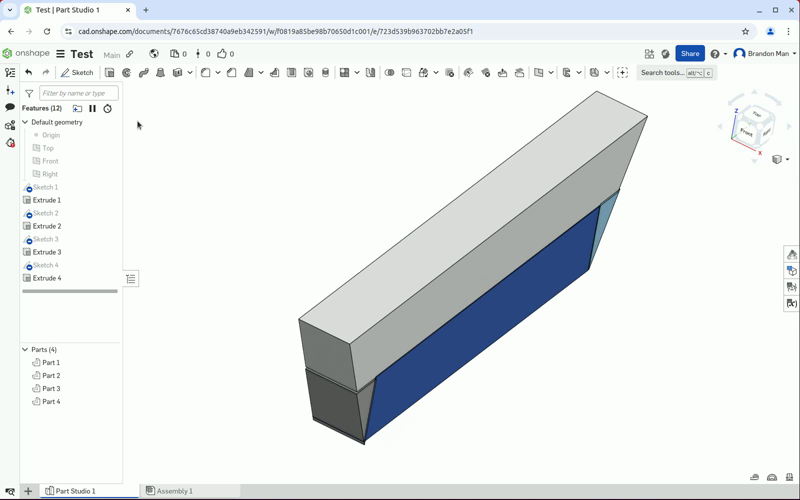
key(left, 2)
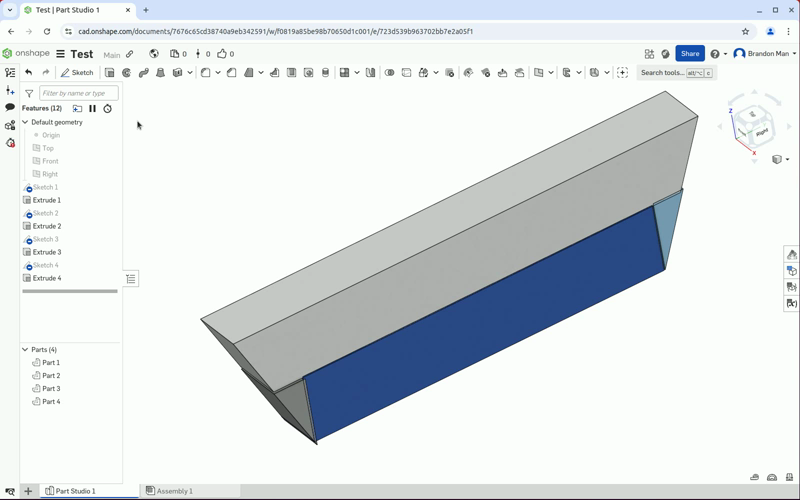
mouse_move(73, 189)
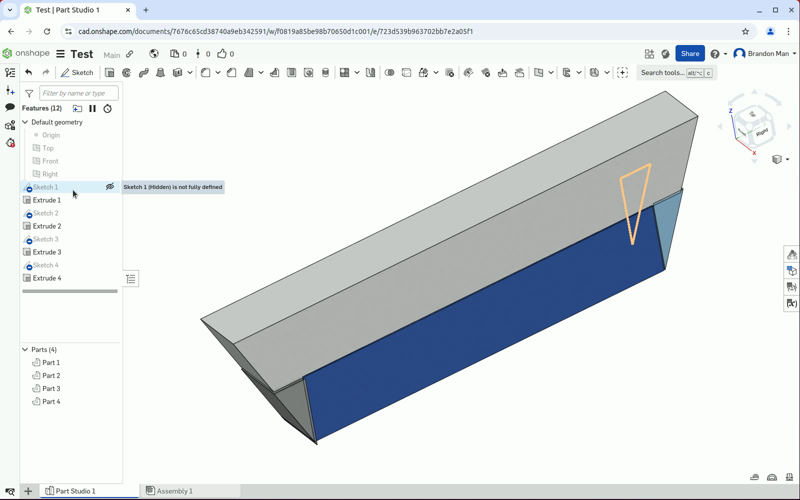
click(73, 189)